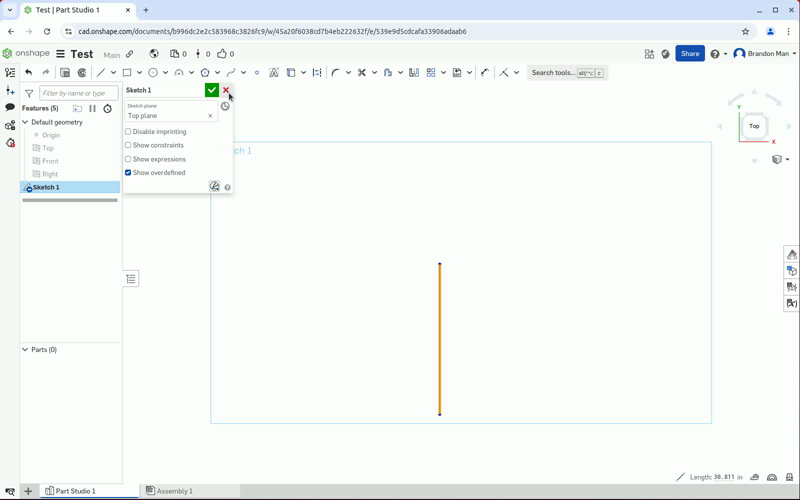
key(shift+h)
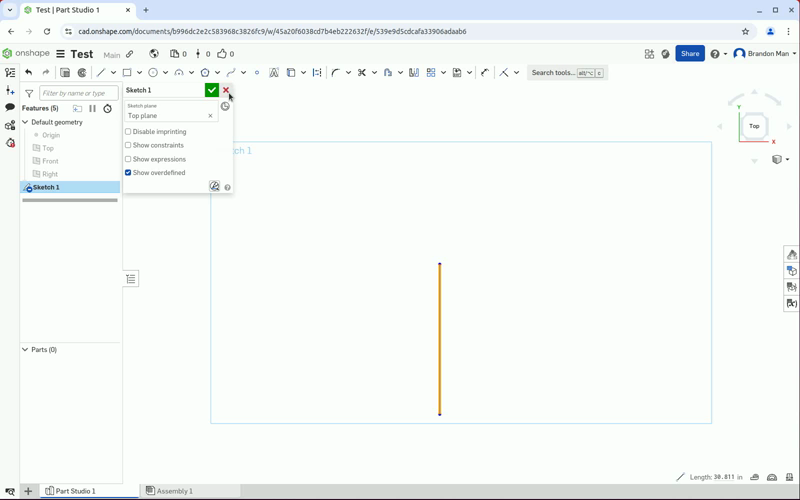
key(shift+s)
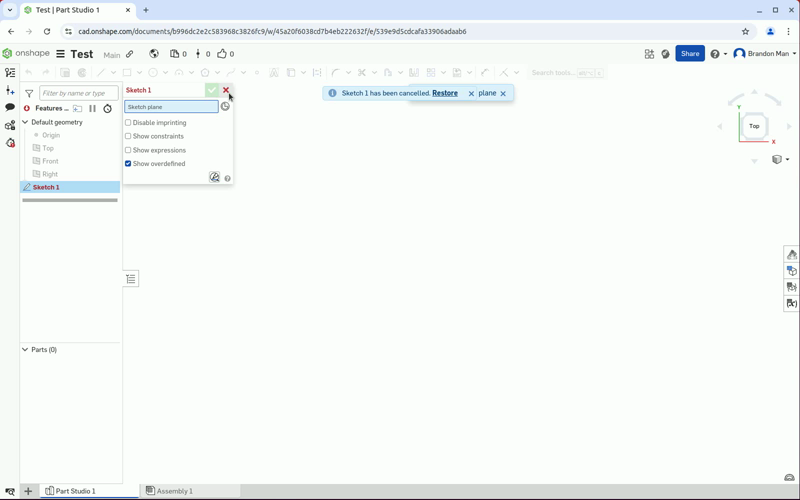
mouse_move(73, 150)
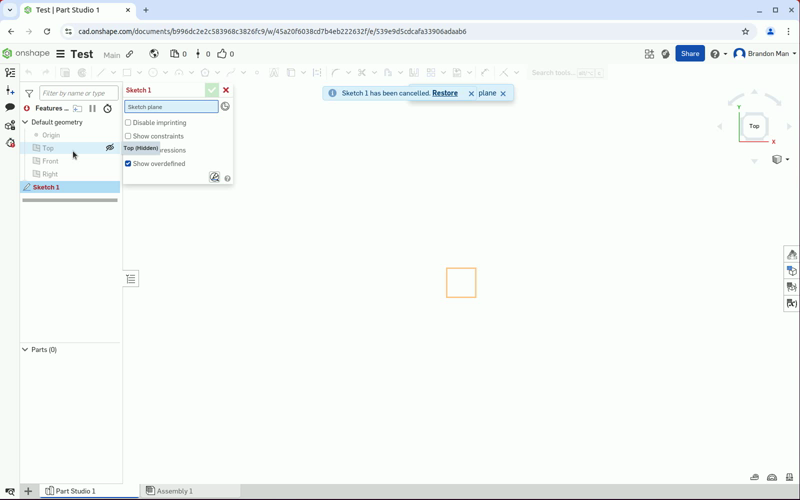
click(73, 150)
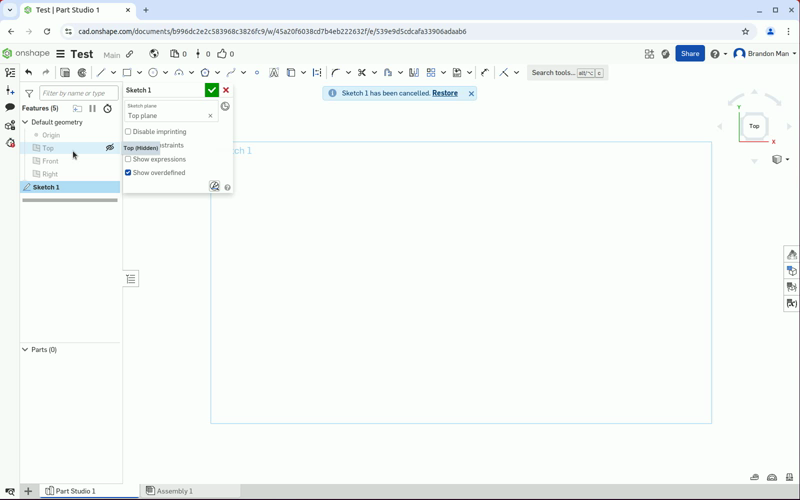
mouse_move(73, 352)
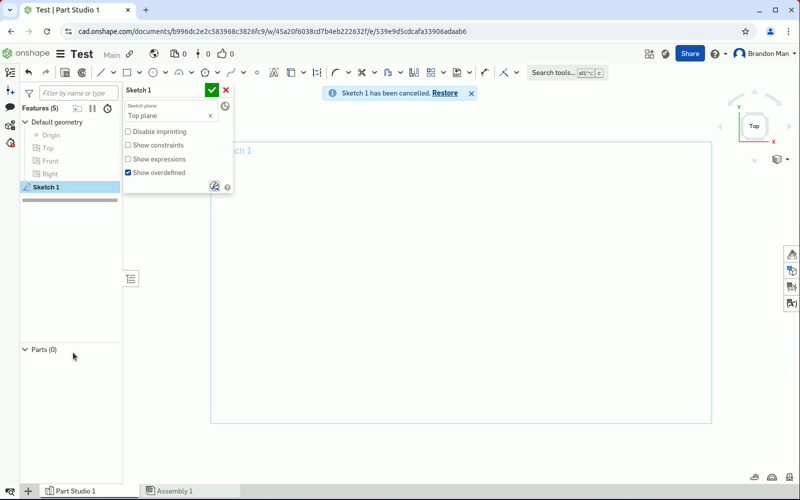
key(y)
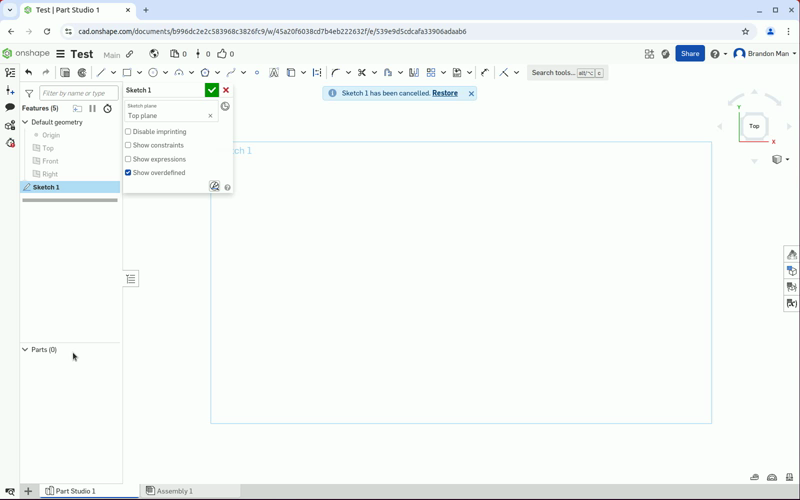
key(l)
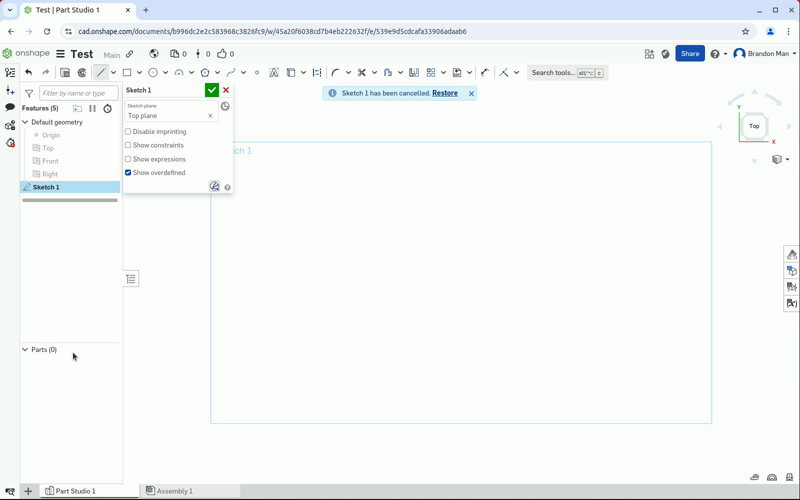
key_down(shift)
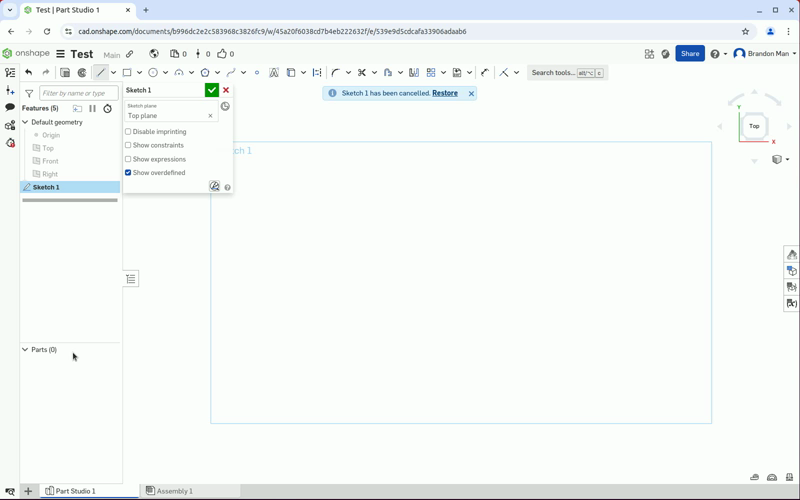
mouse_move(364, 284)
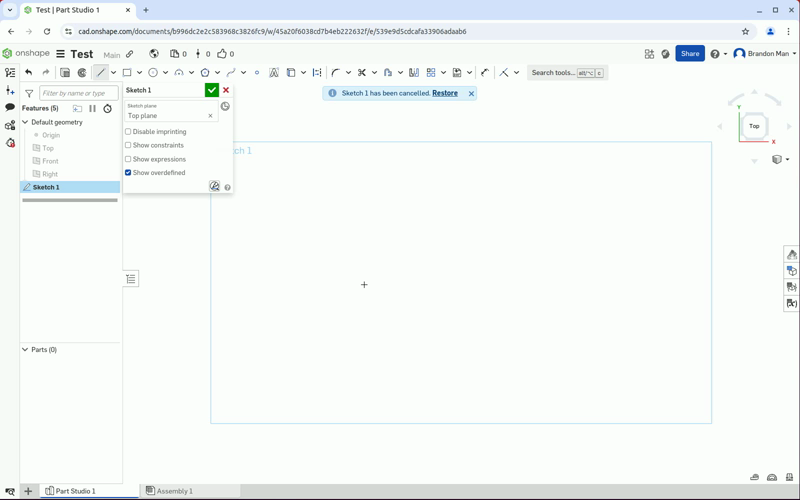
click(364, 284)
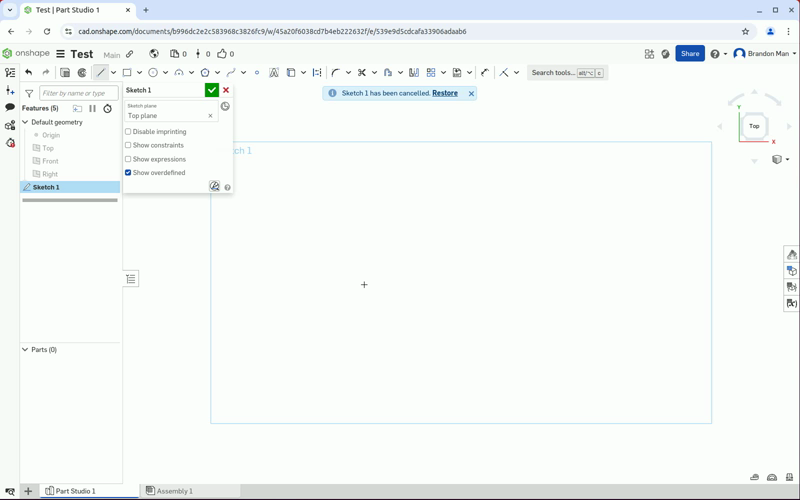
key_up(shift)
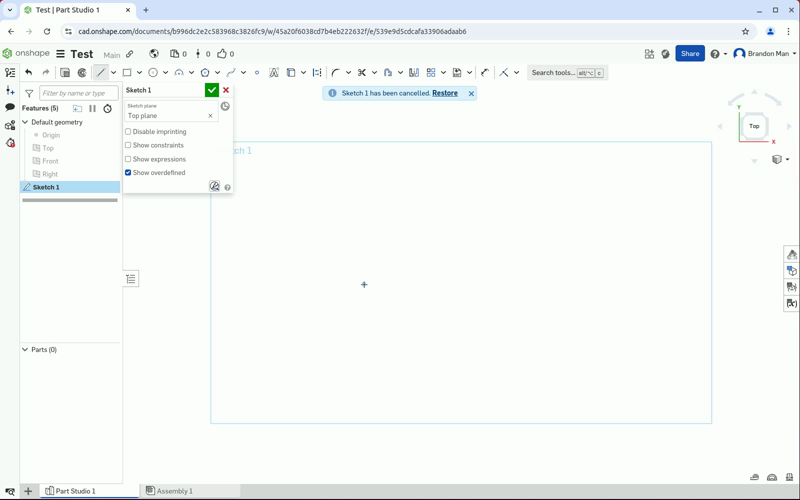
key_down(shift)
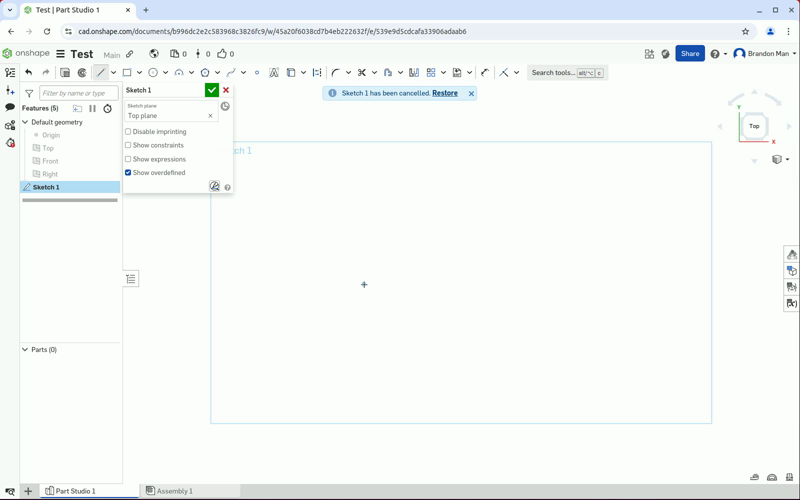
mouse_move(557, 284)
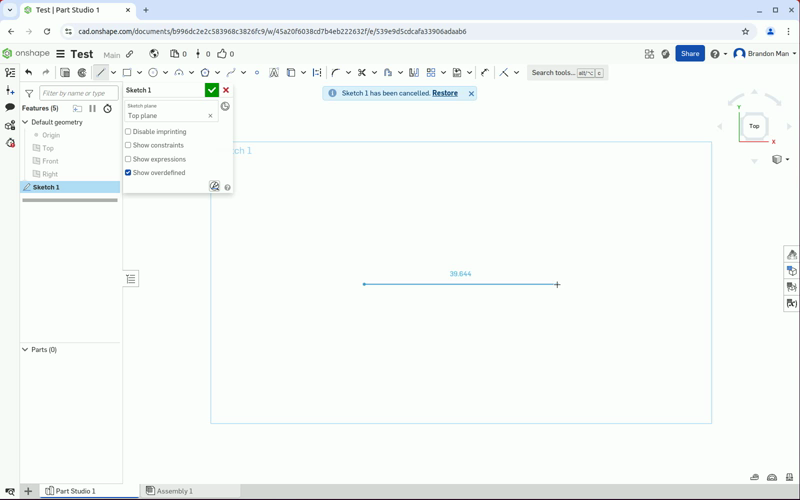
click(557, 284)
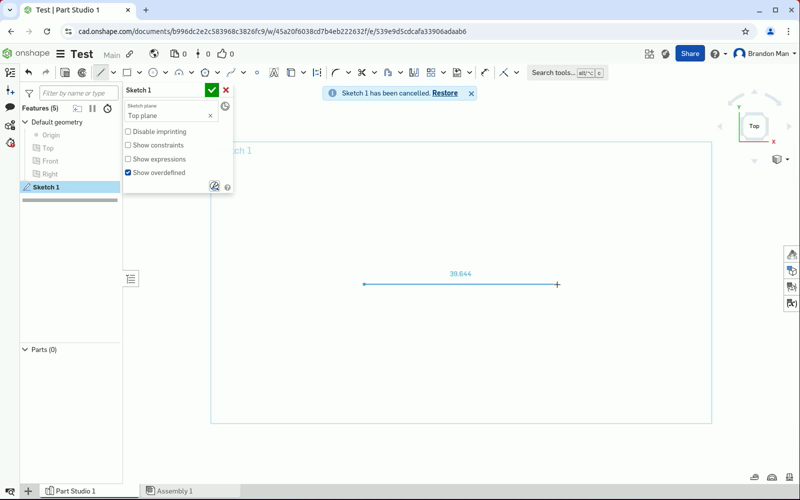
key_up(shift)
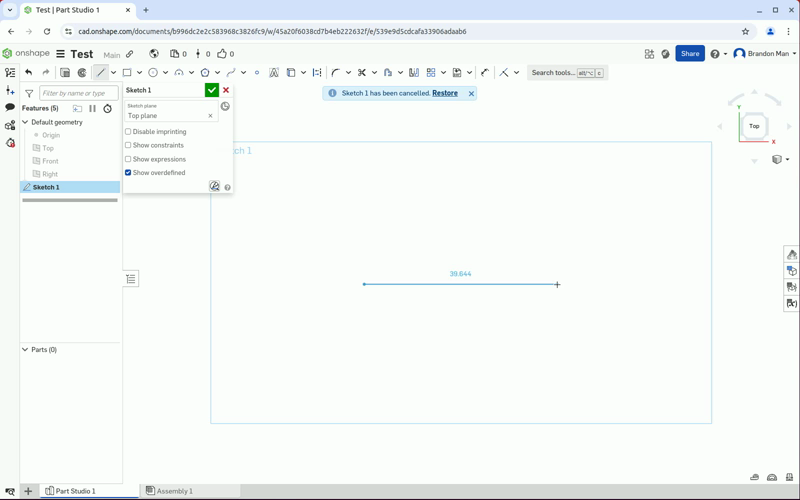
key_down(shift)
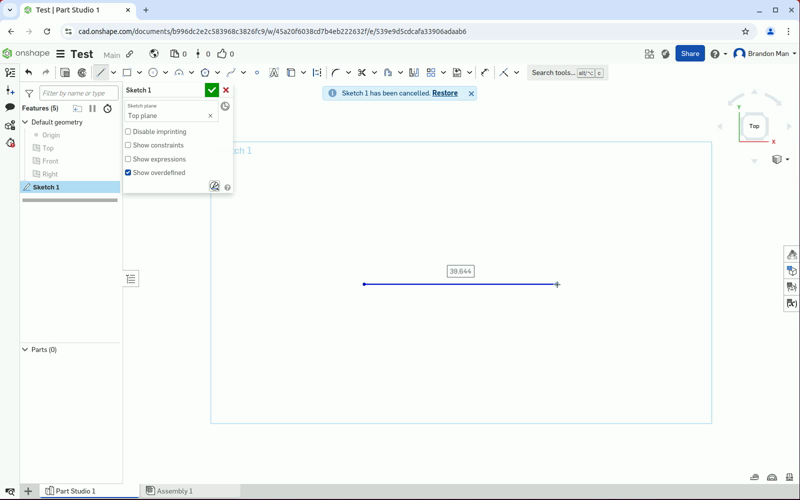
mouse_move(587, 284)
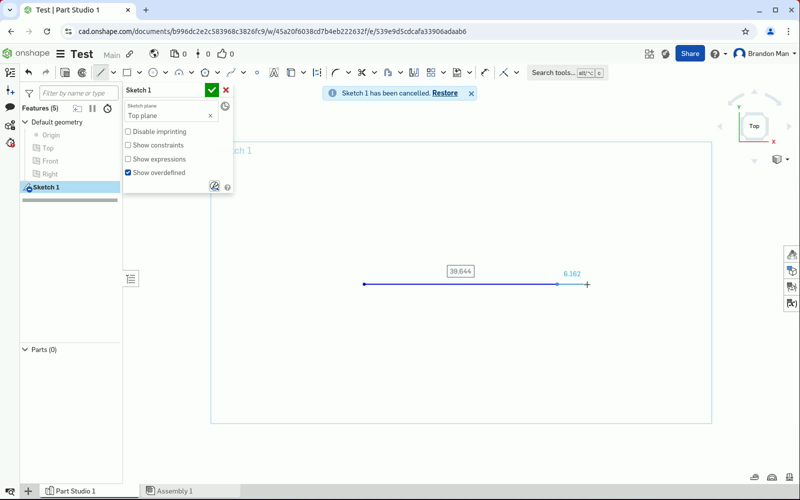
mouse_move(557, 282)
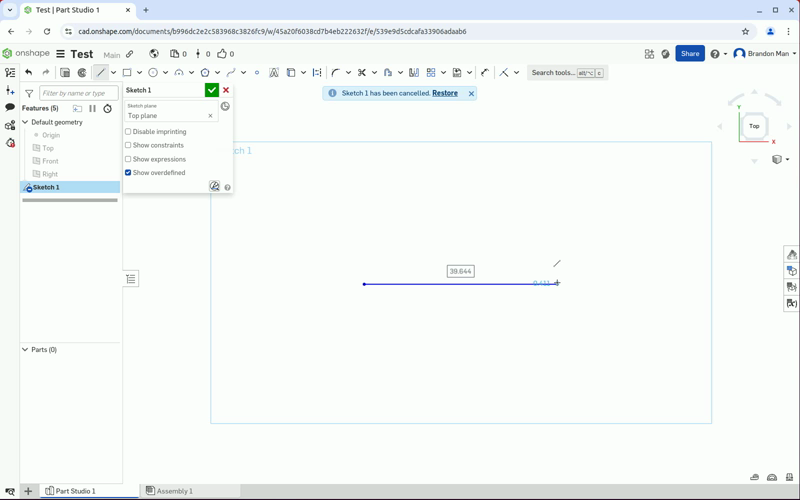
scroll(6)
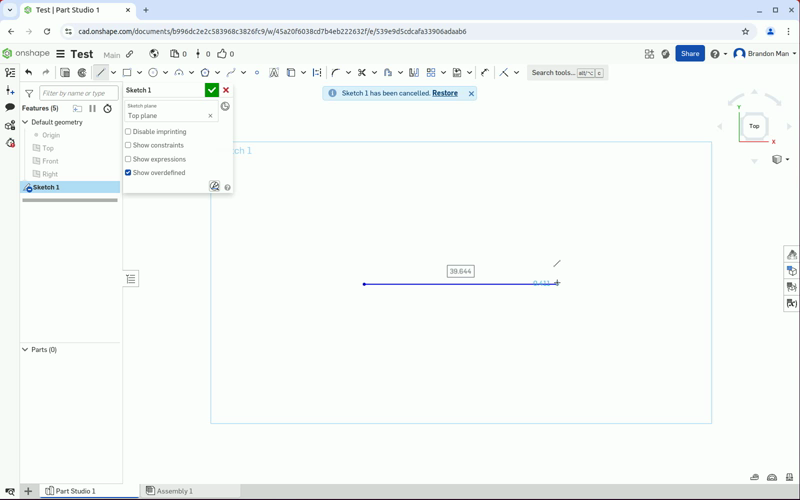
scroll(6)
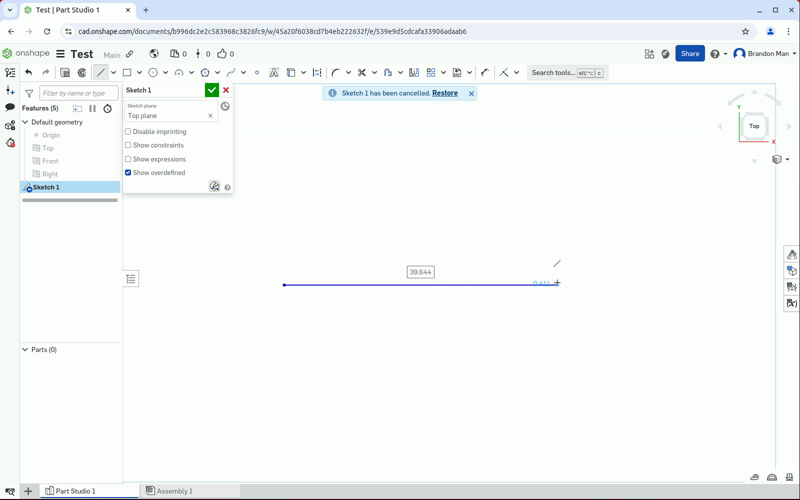
scroll(6)
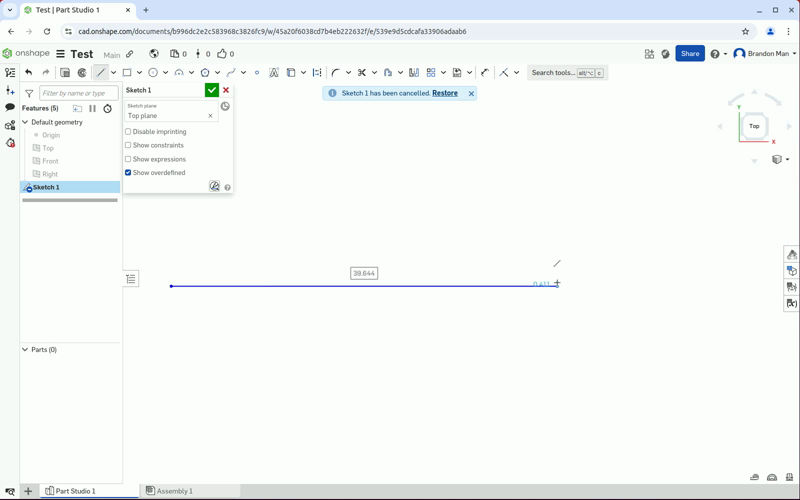
scroll(6)
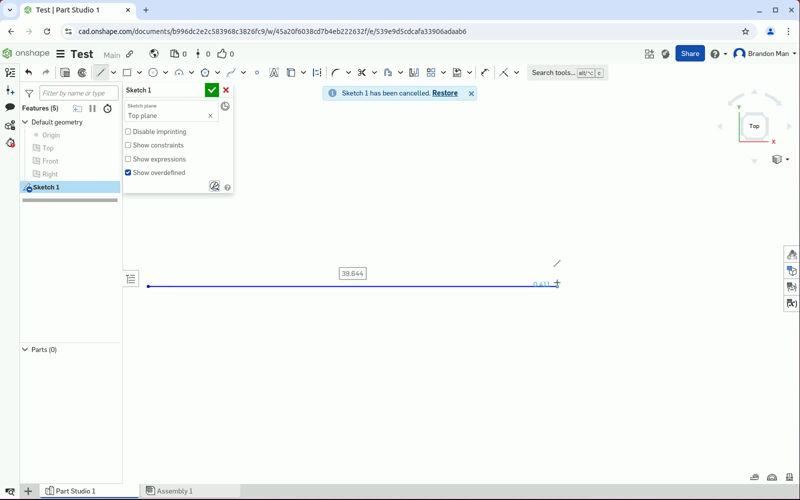
scroll(6)
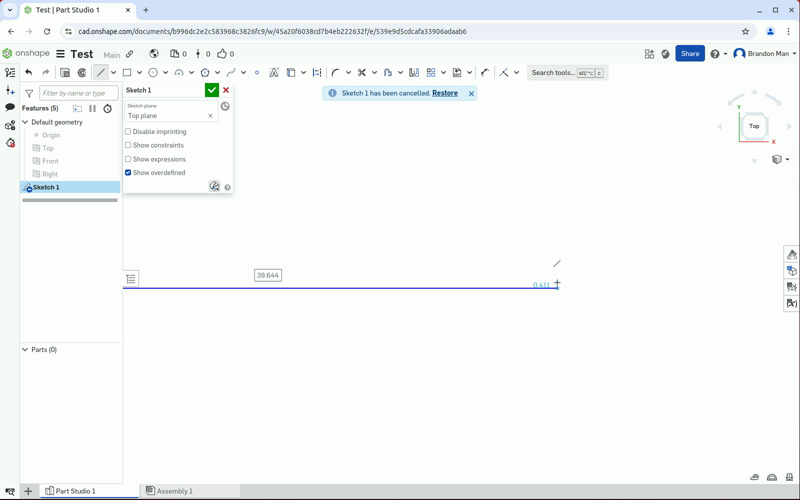
scroll(6)
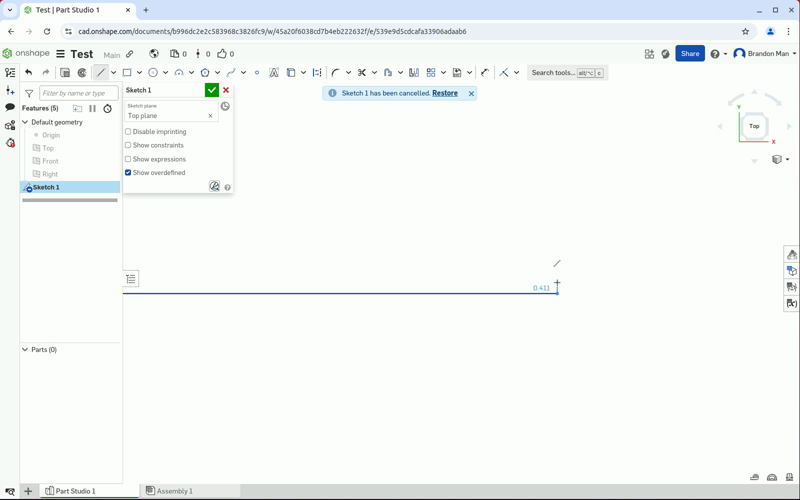
scroll(6)
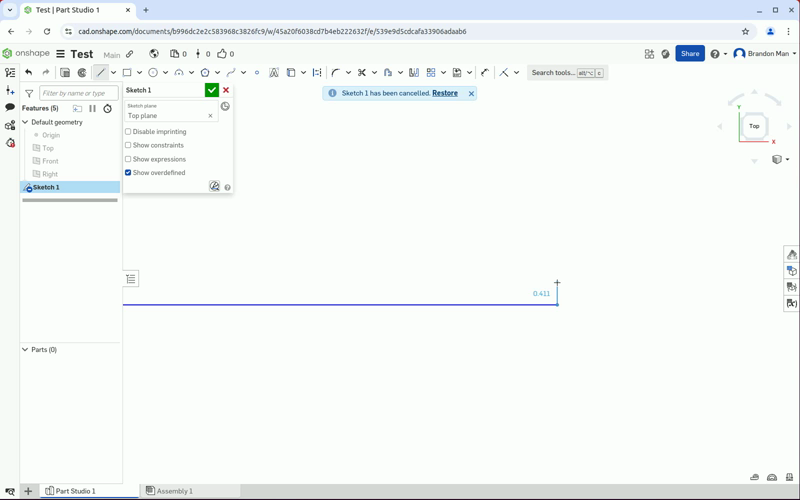
click(557, 282)
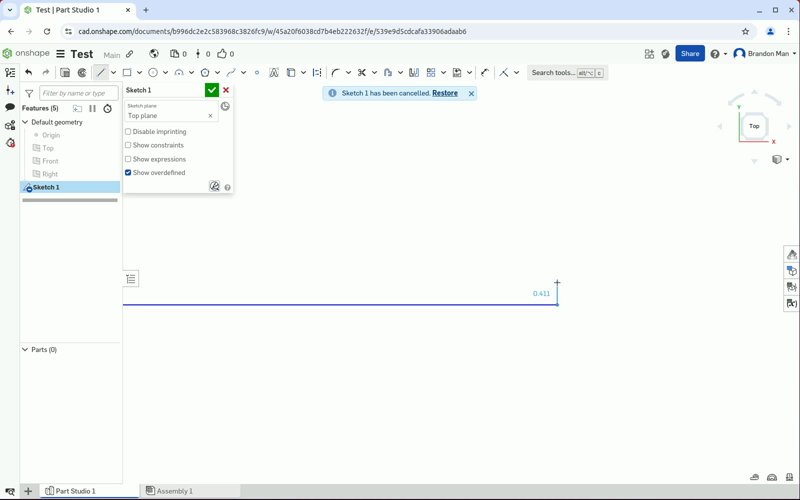
scroll(-6)
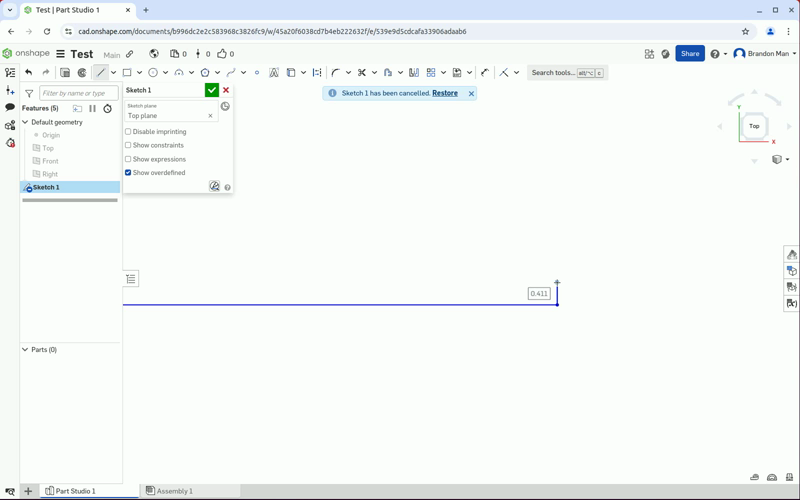
scroll(-6)
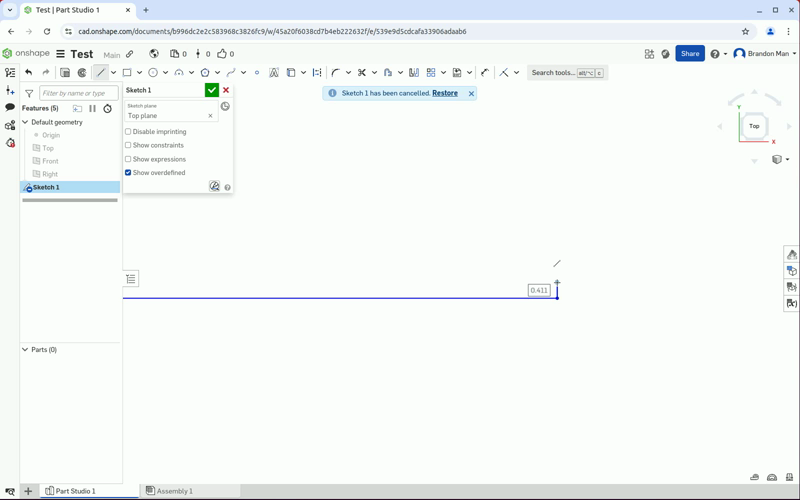
scroll(-6)
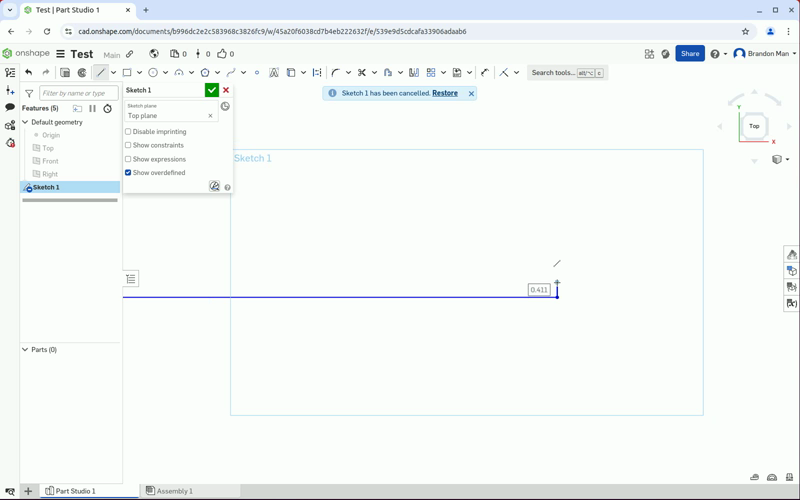
scroll(-6)
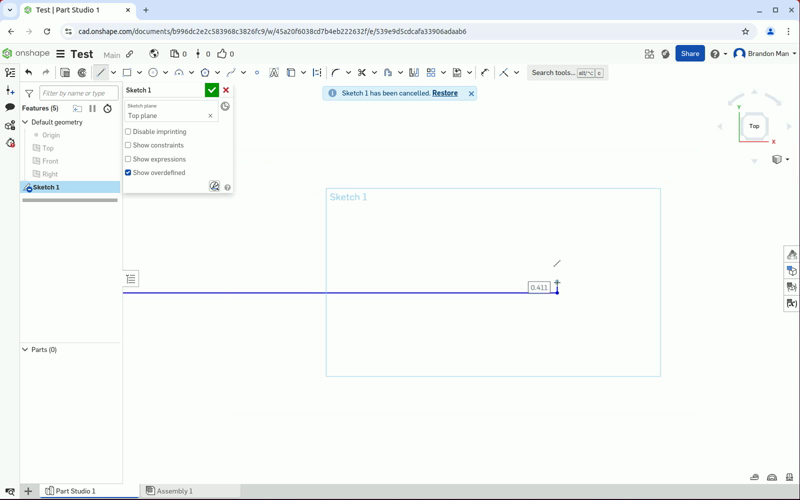
scroll(-6)
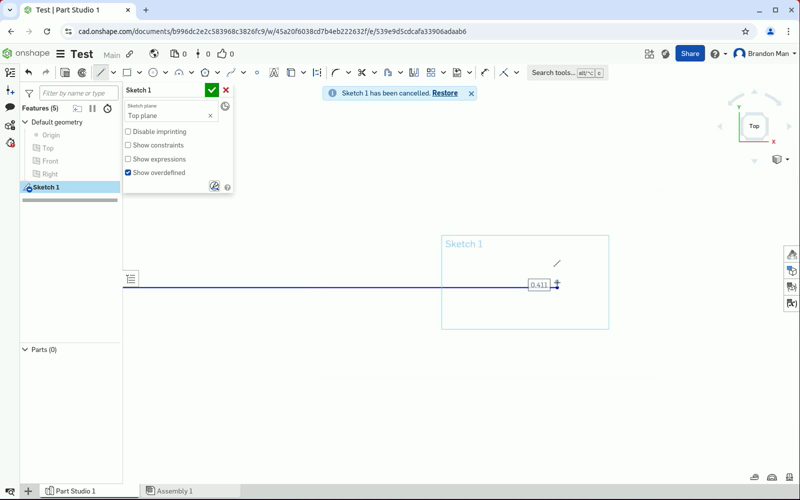
scroll(-6)
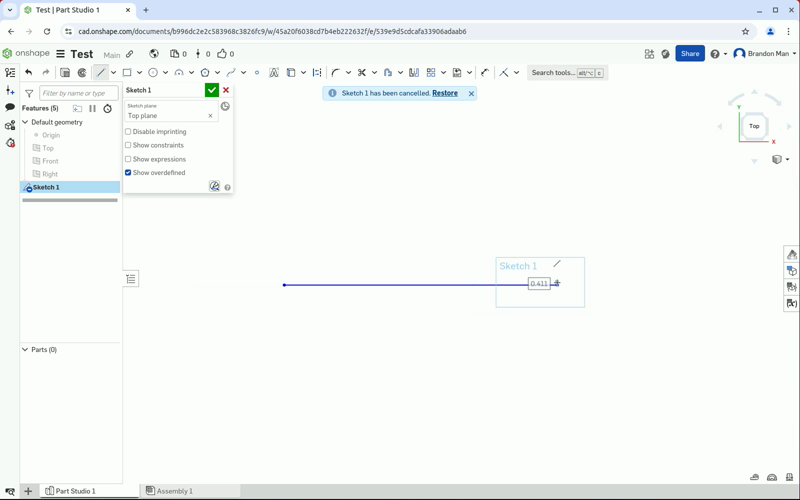
scroll(-6)
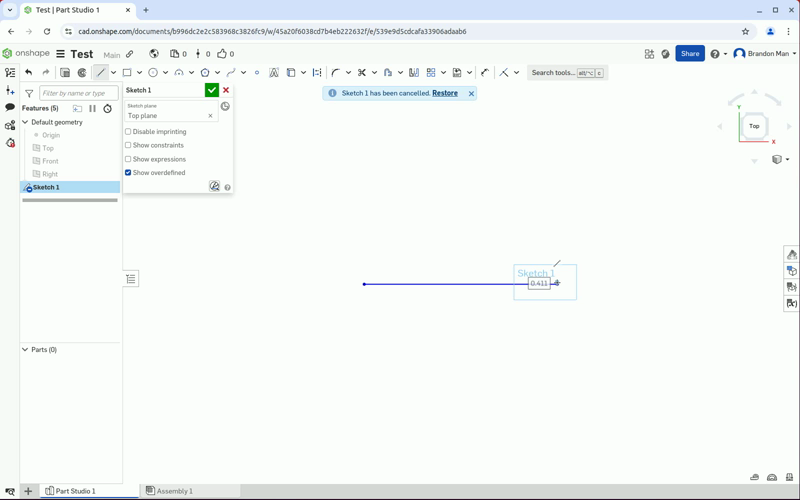
key_up(shift)
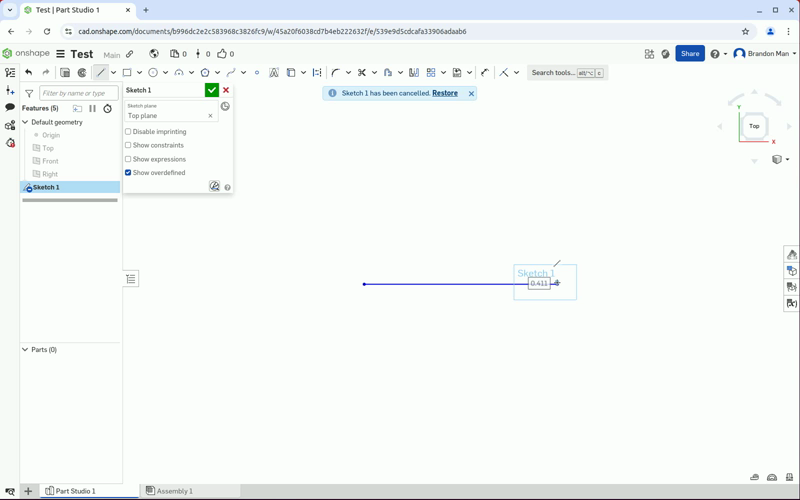
key_down(shift)
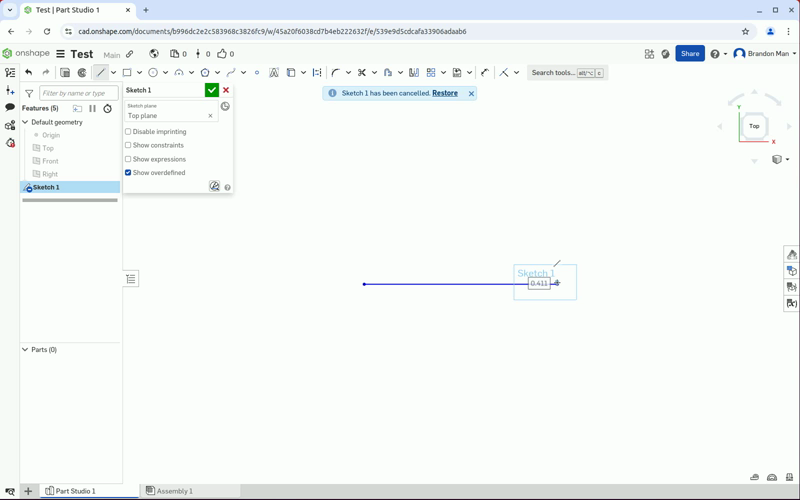
mouse_move(364, 282)
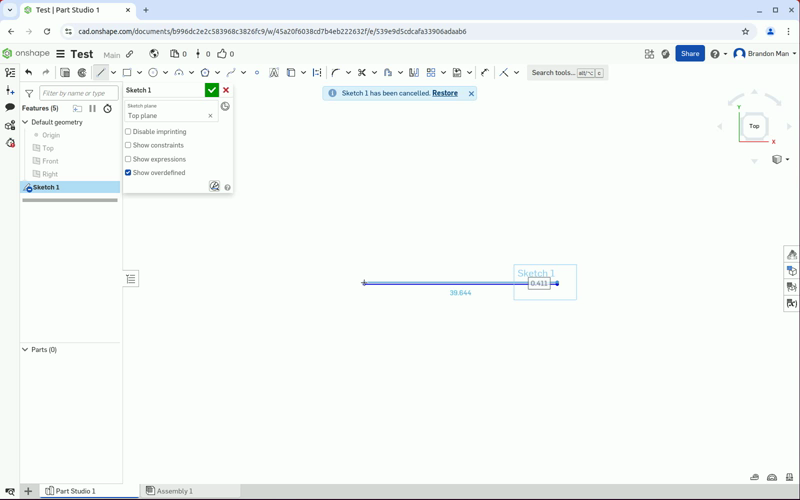
scroll(6)
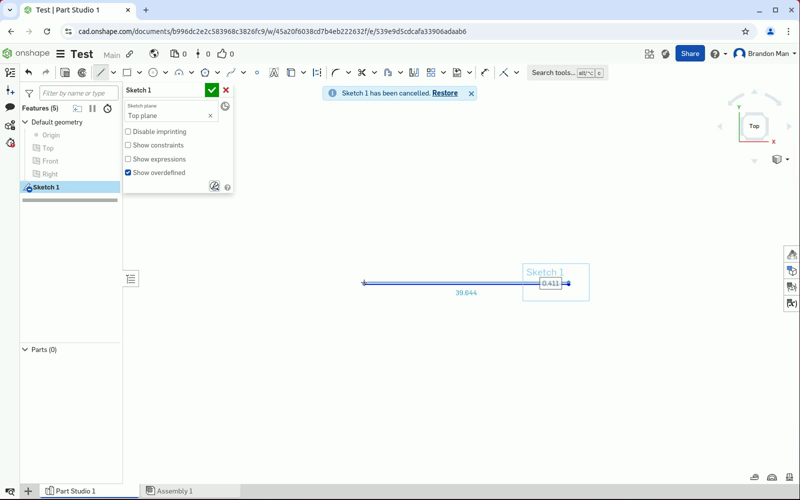
scroll(6)
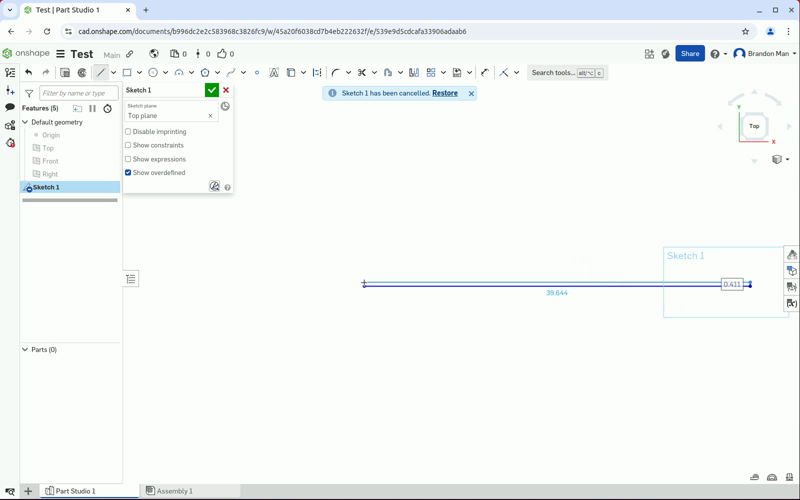
scroll(6)
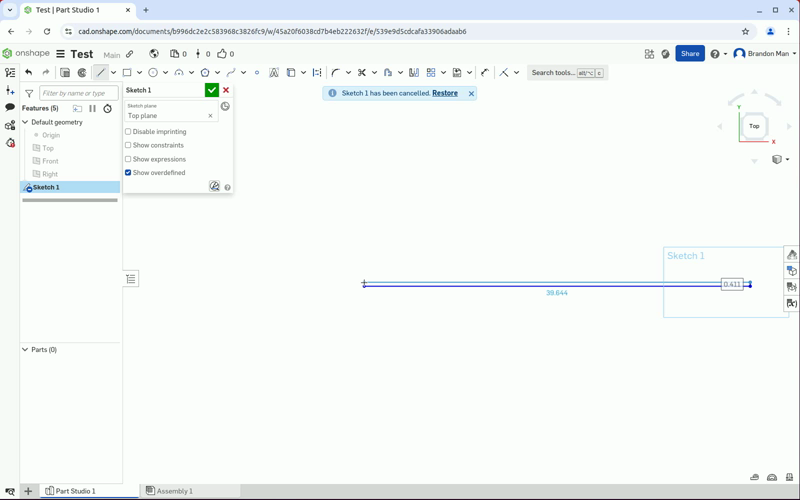
scroll(6)
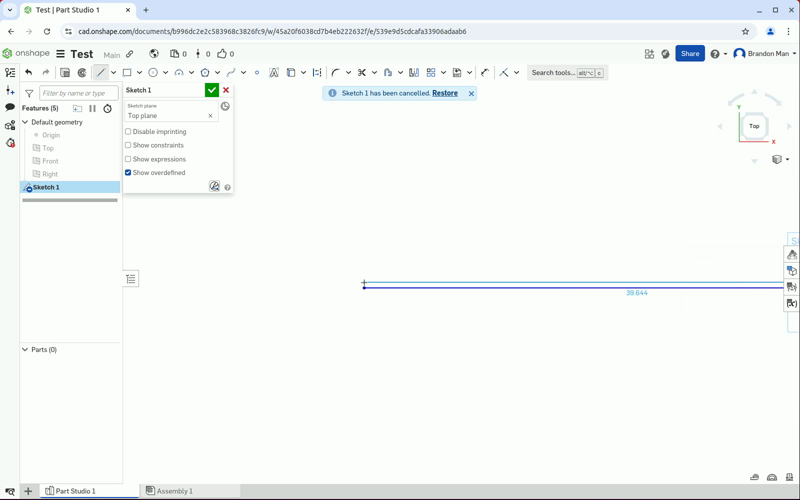
scroll(6)
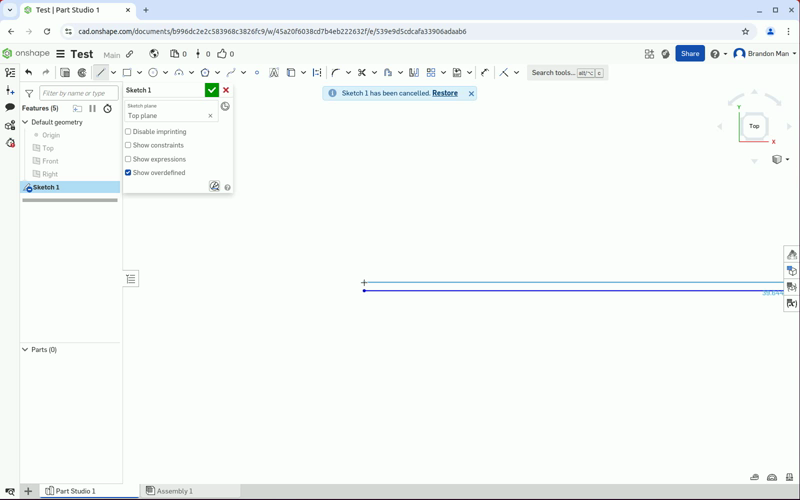
scroll(6)
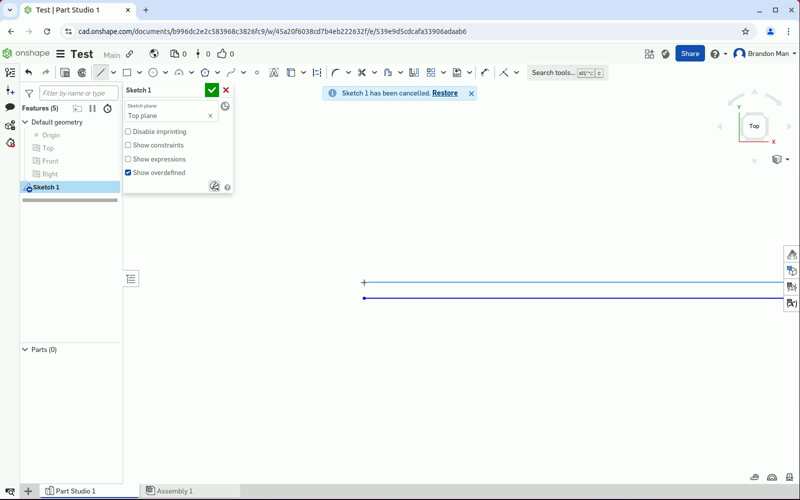
scroll(6)
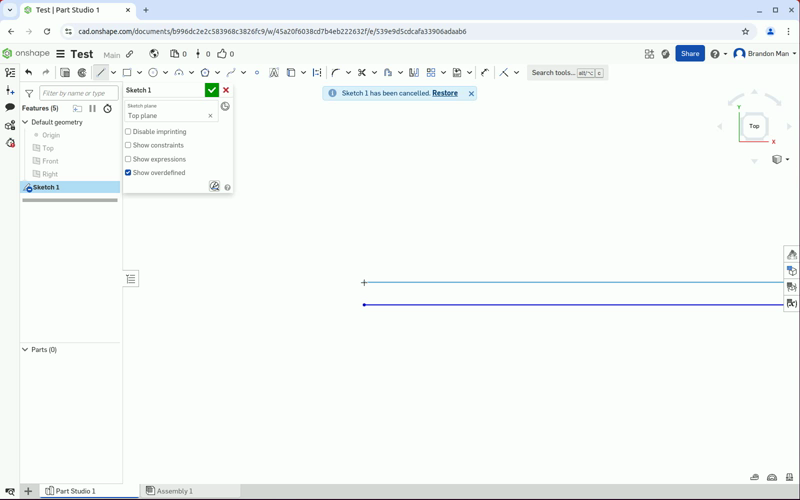
click(364, 282)
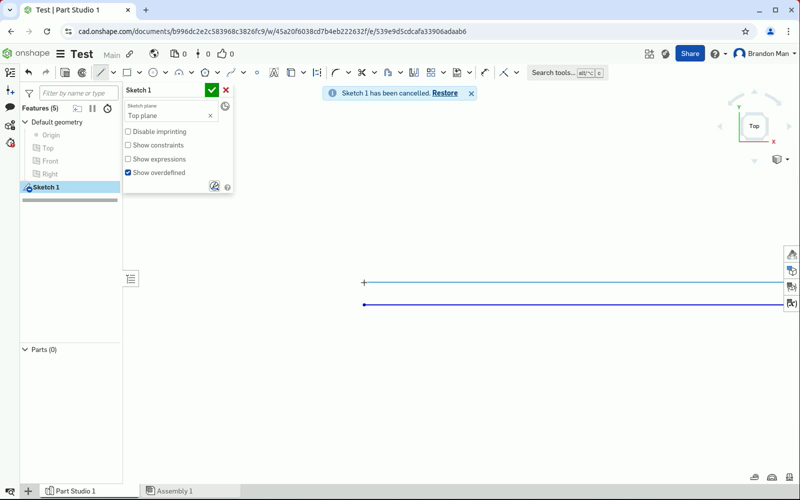
scroll(-6)
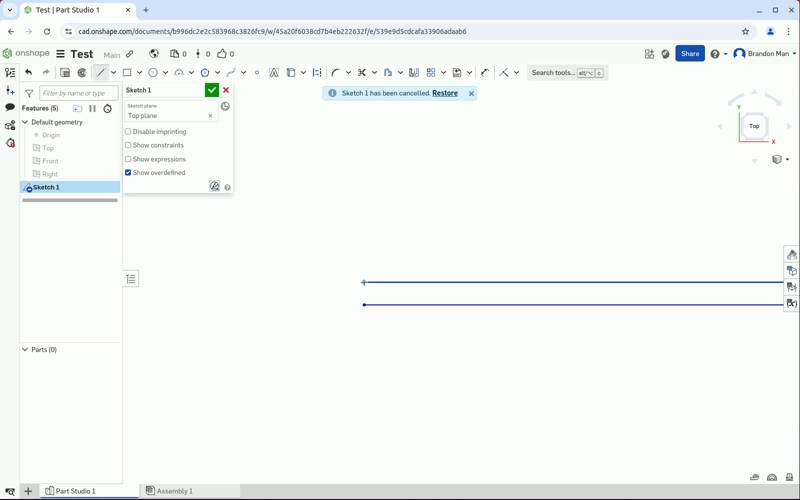
scroll(-6)
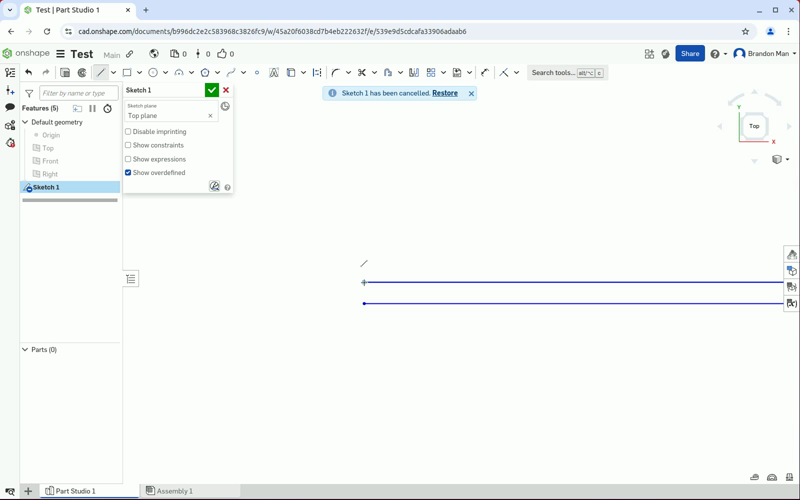
scroll(-6)
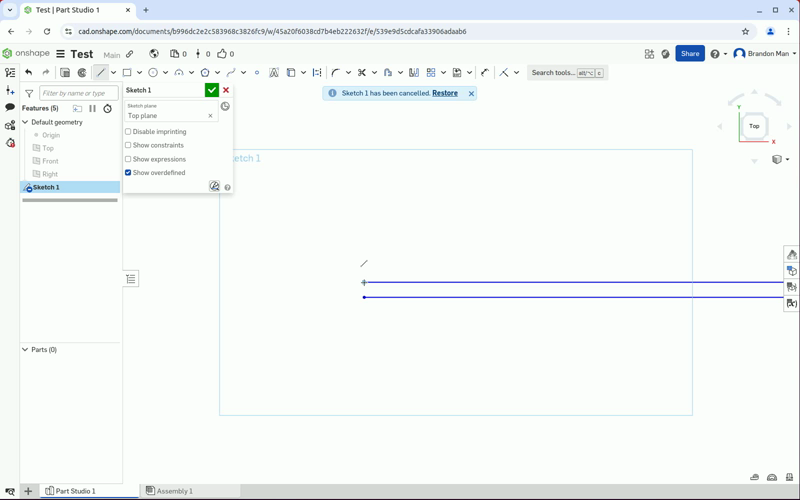
scroll(-6)
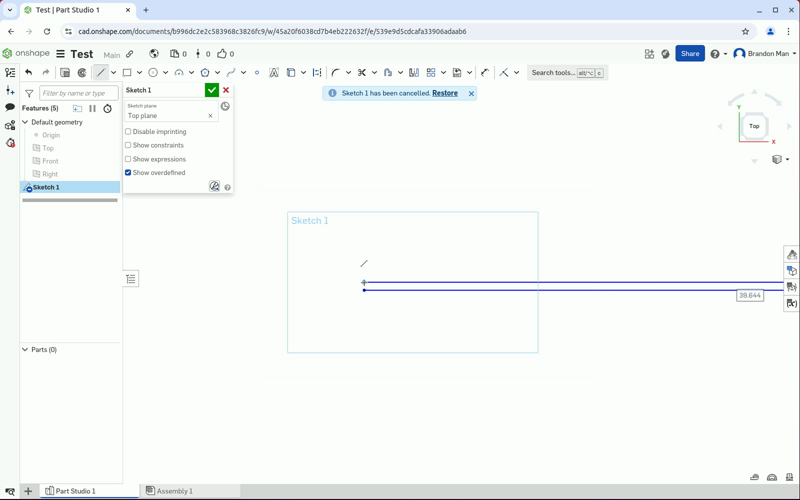
scroll(-6)
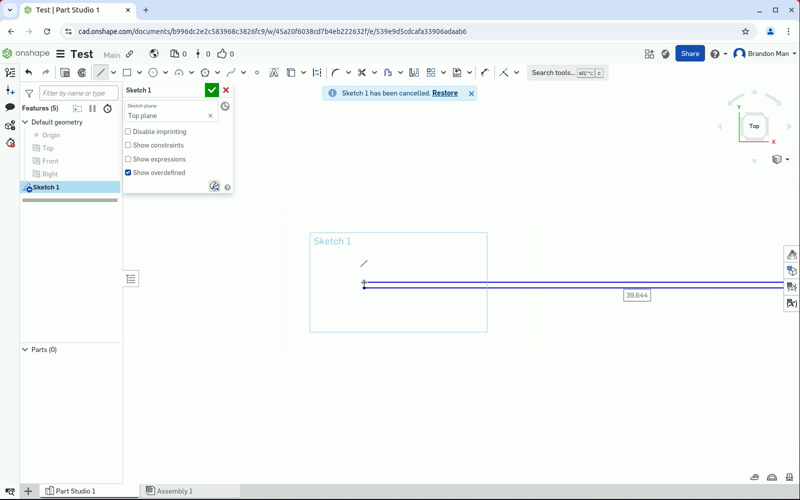
scroll(-6)
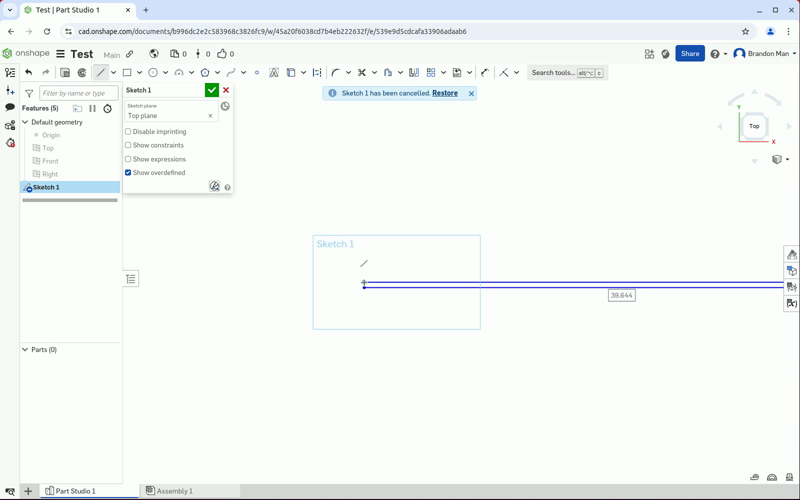
scroll(-6)
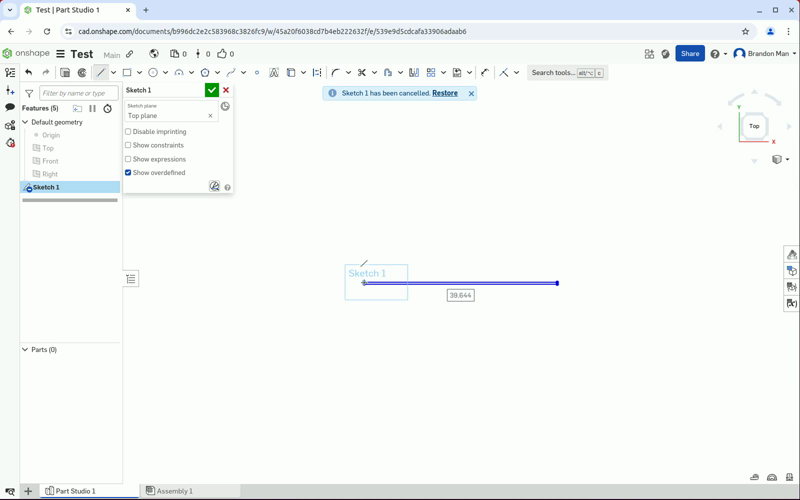
key_up(shift)
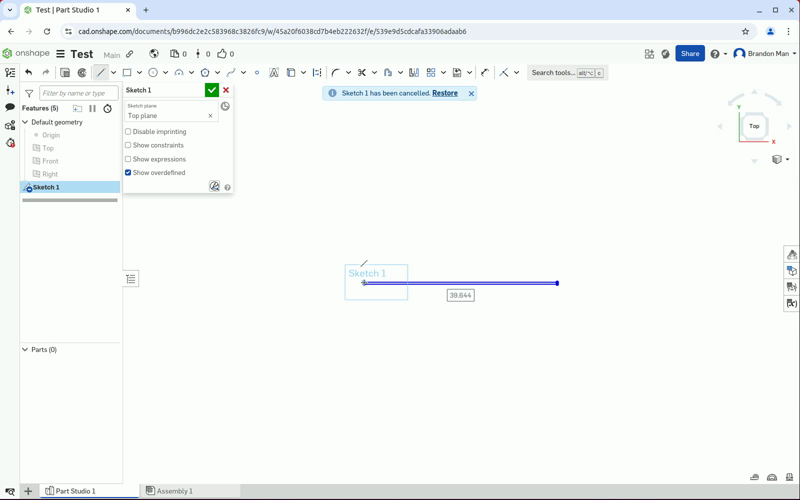
mouse_move(394, 282)
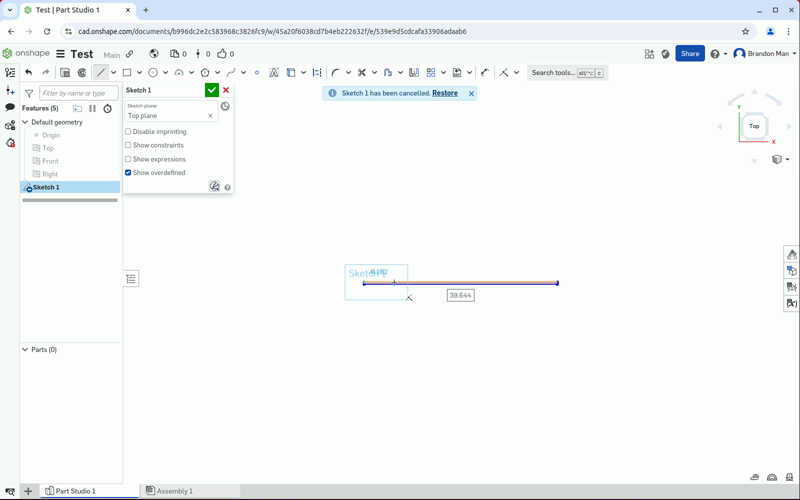
key_down(shift)
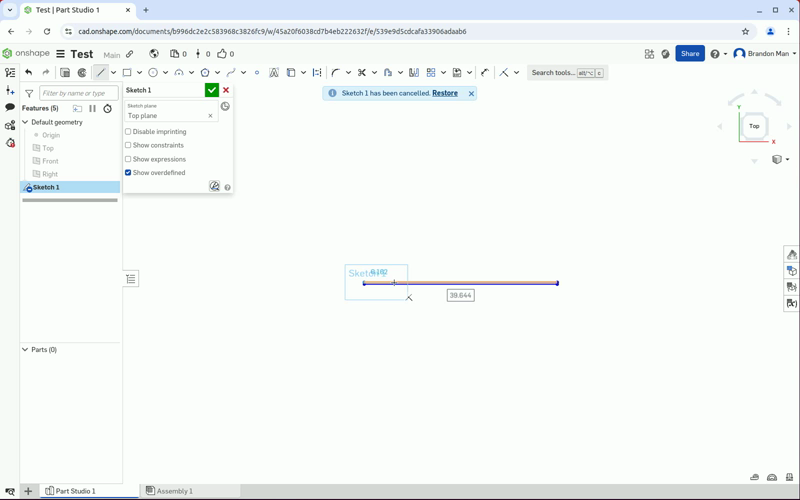
mouse_move(364, 284)
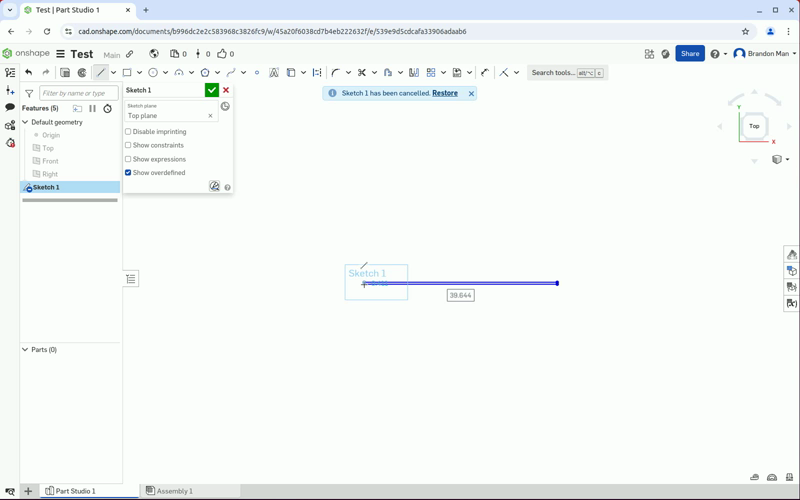
scroll(6)
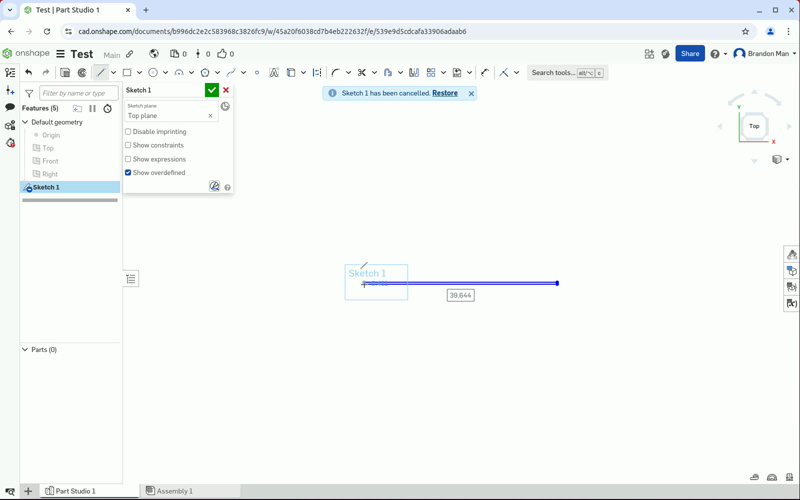
scroll(6)
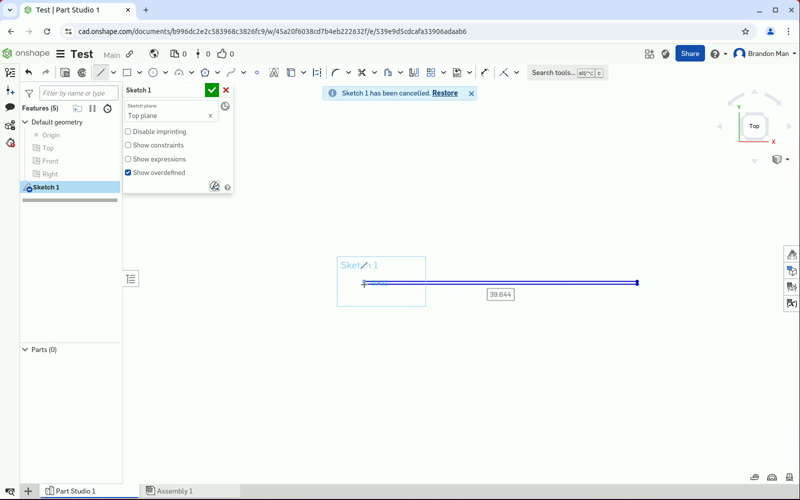
scroll(6)
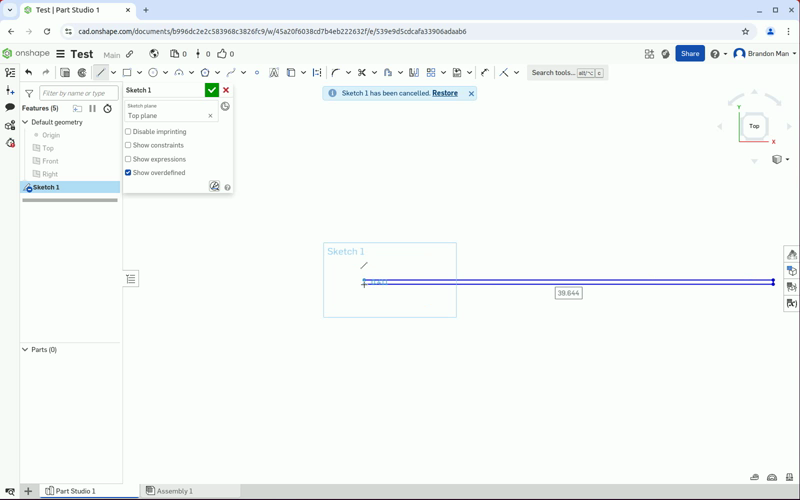
scroll(6)
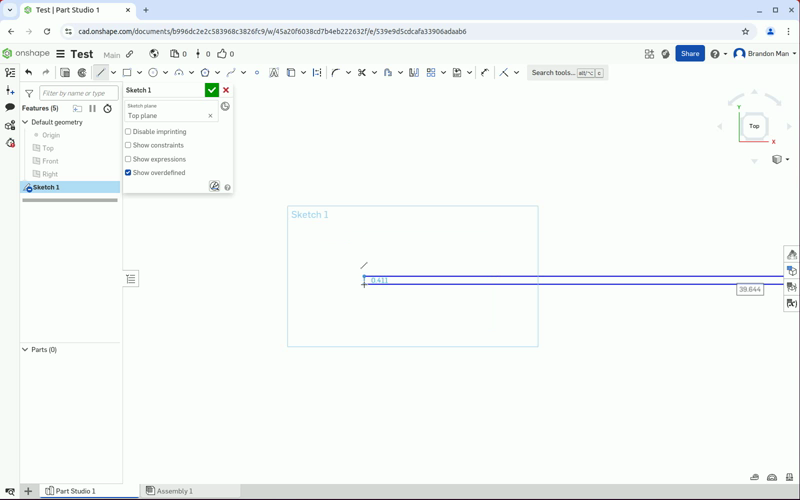
scroll(6)
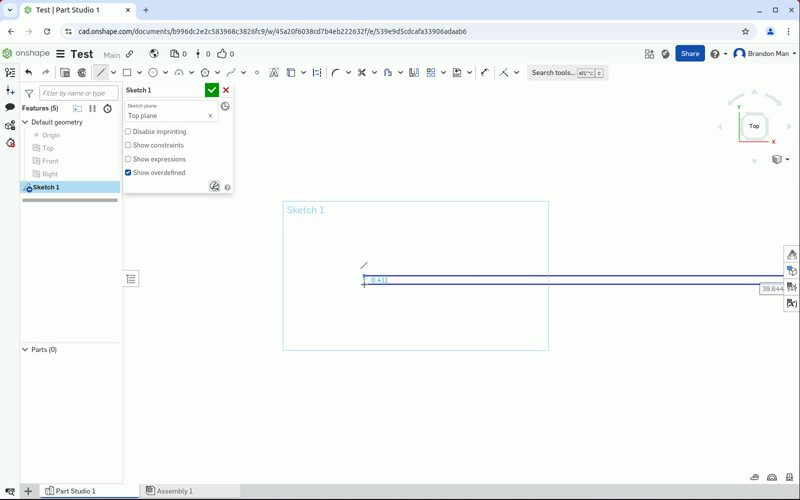
scroll(6)
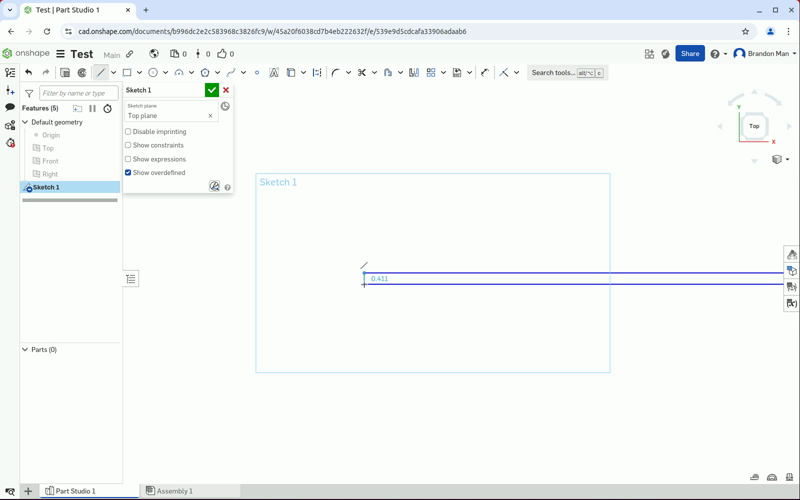
scroll(6)
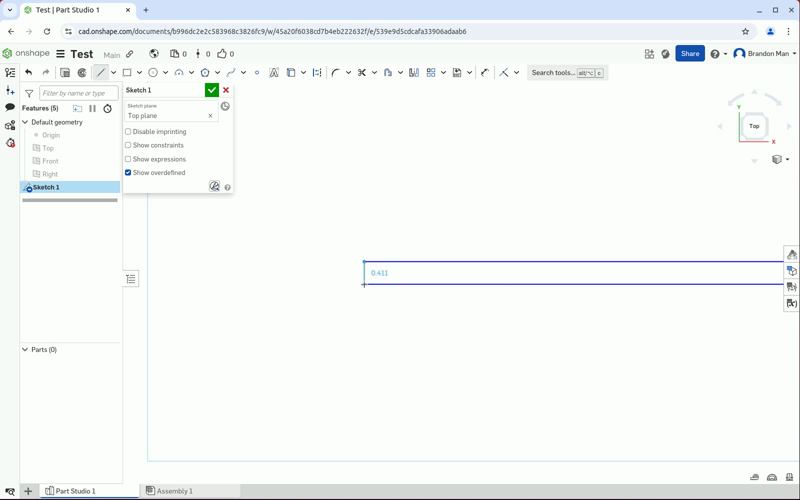
key_up(shift)
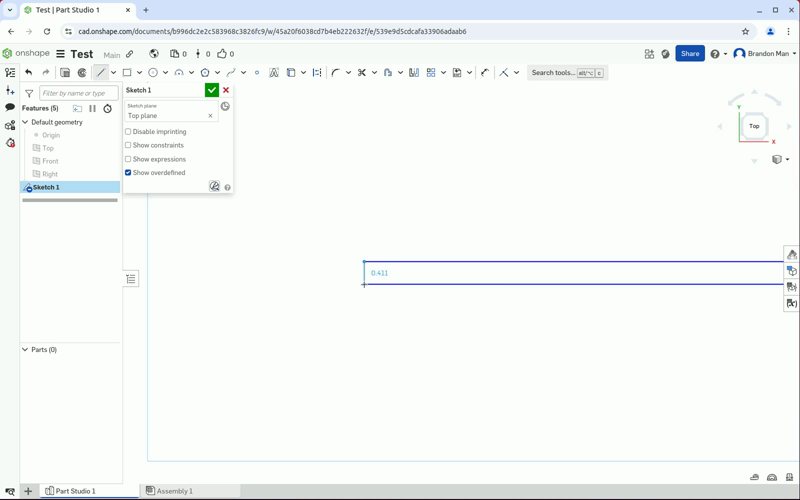
click(364, 284)
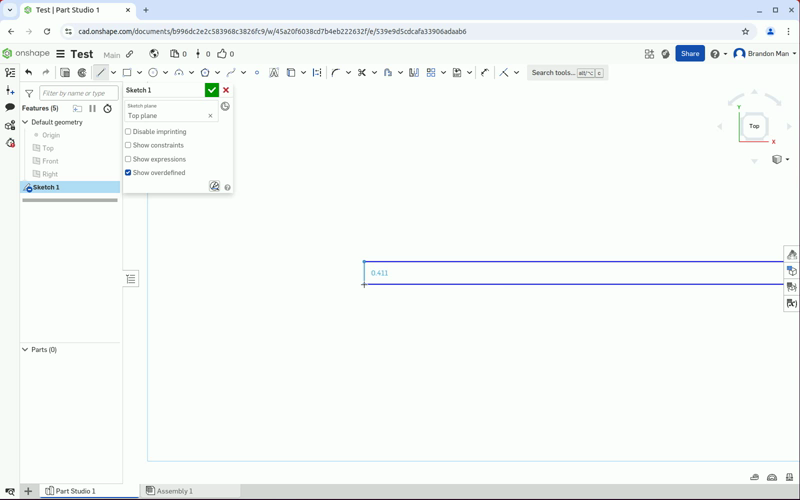
scroll(-6)
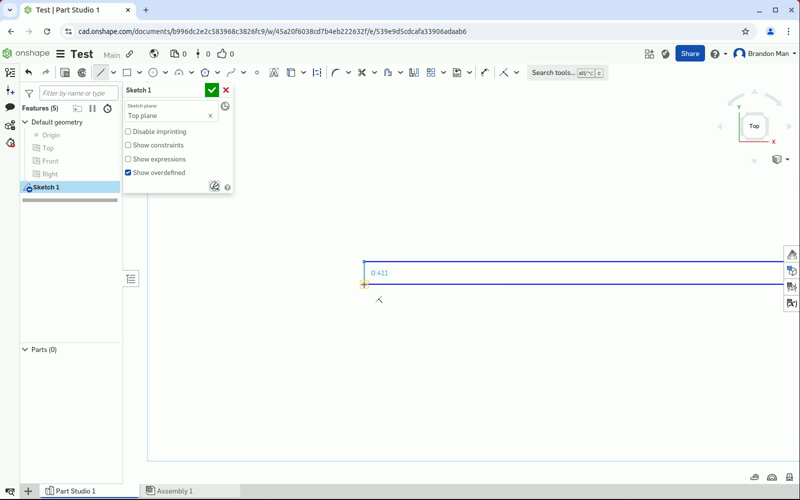
scroll(-6)
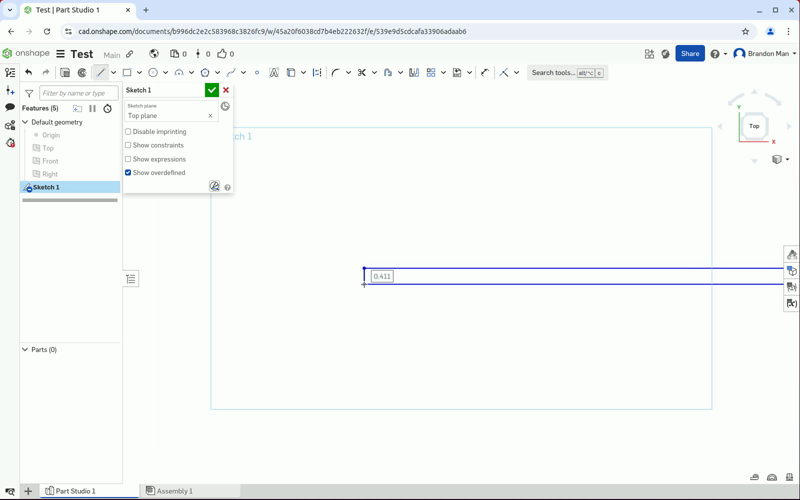
scroll(-6)
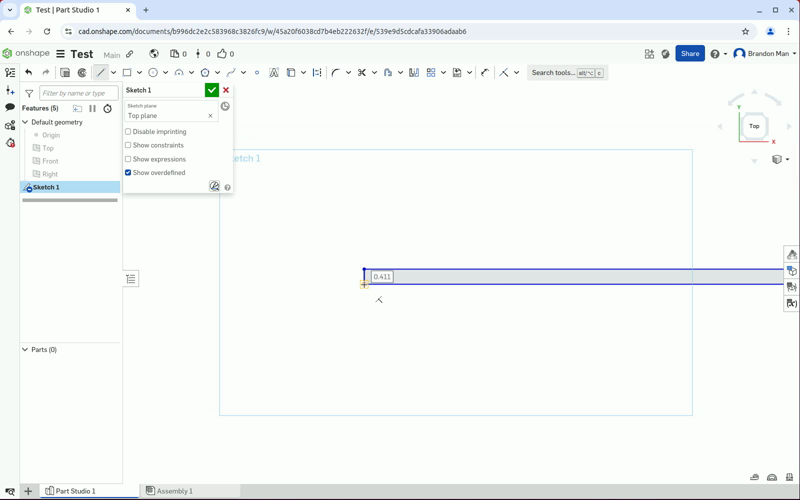
scroll(-6)
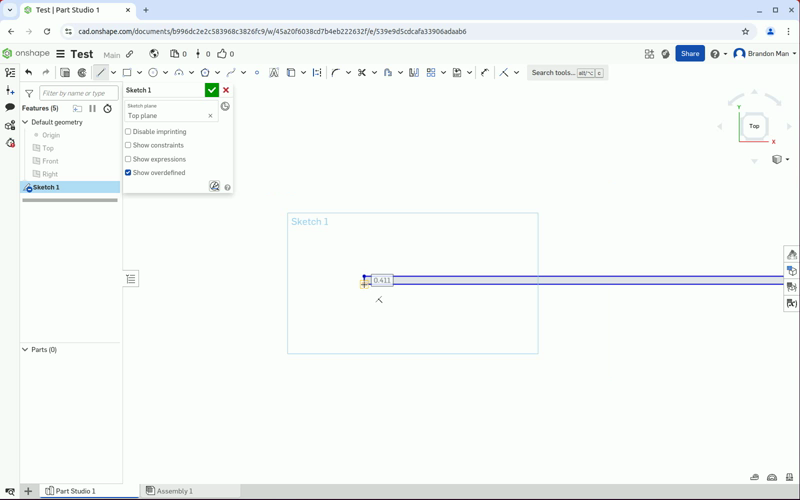
scroll(-6)
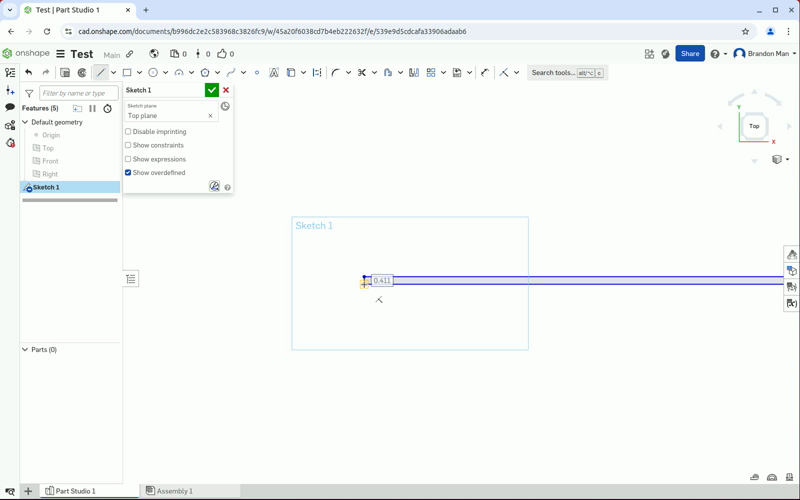
scroll(-6)
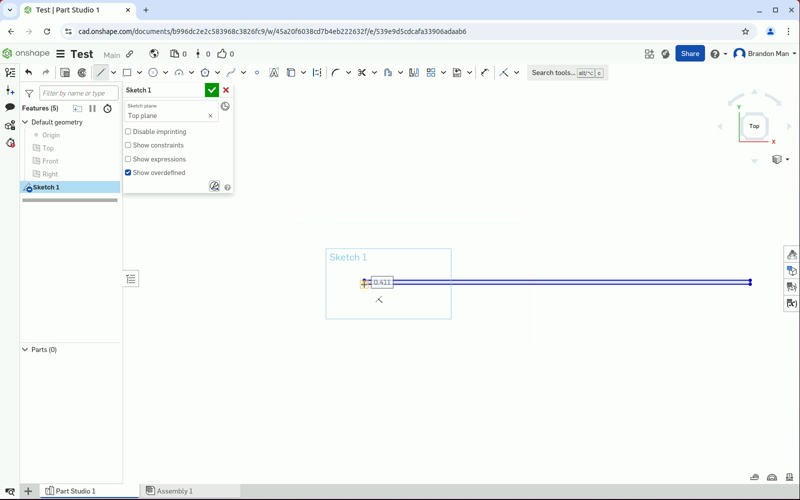
scroll(-6)
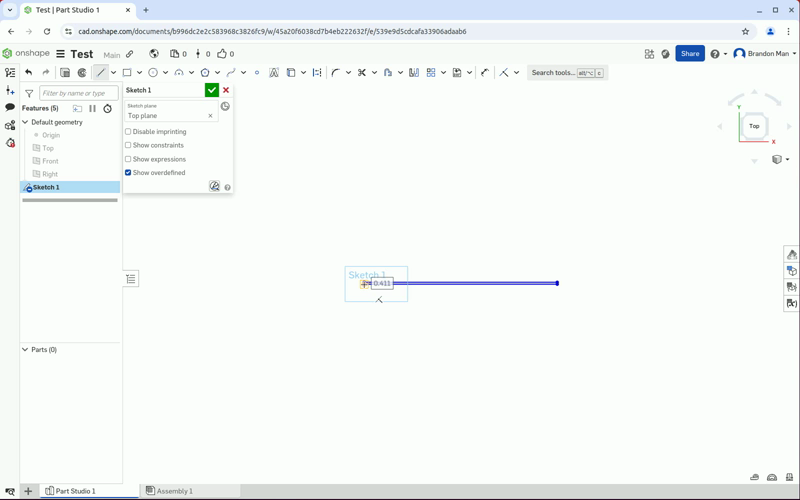
key(esc)
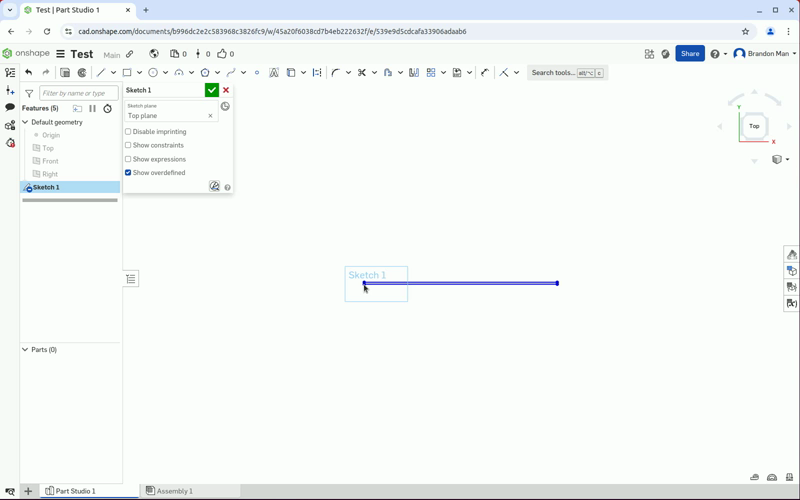
mouse_move(451, 282)
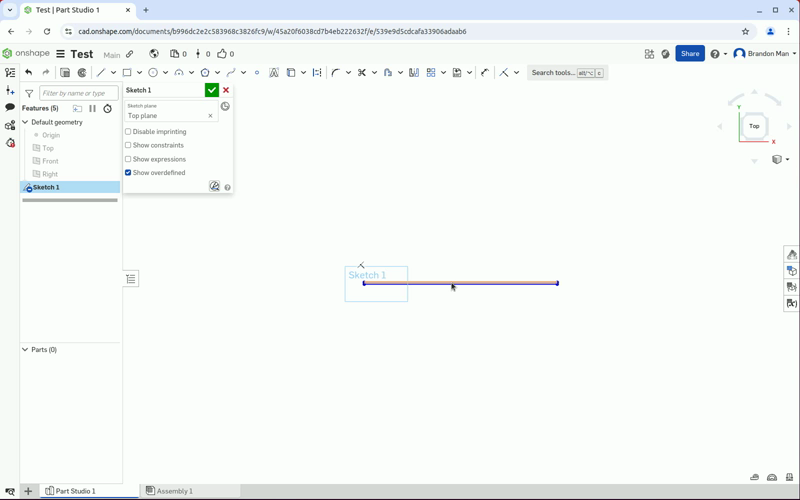
scroll(6)
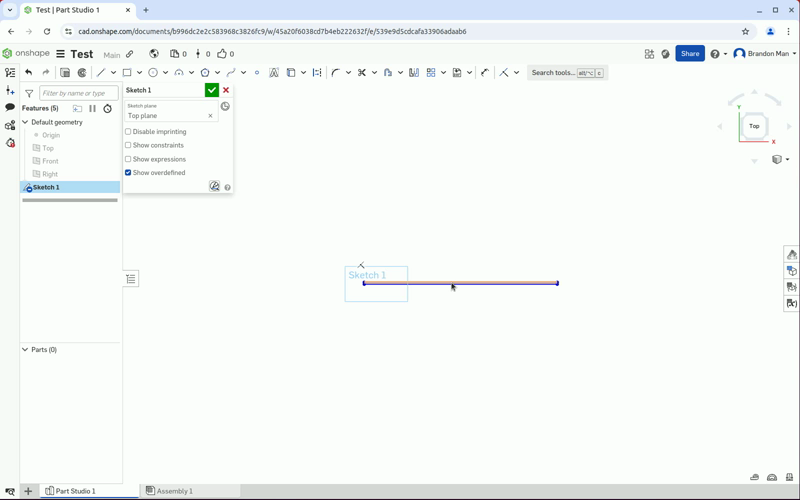
scroll(6)
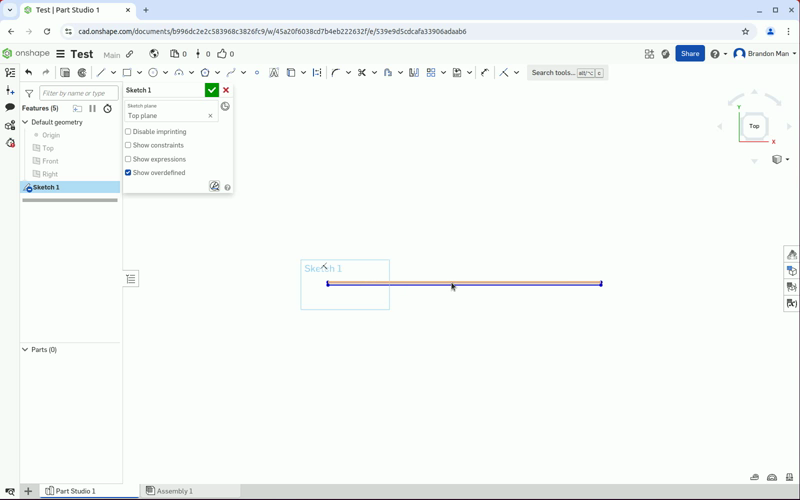
scroll(6)
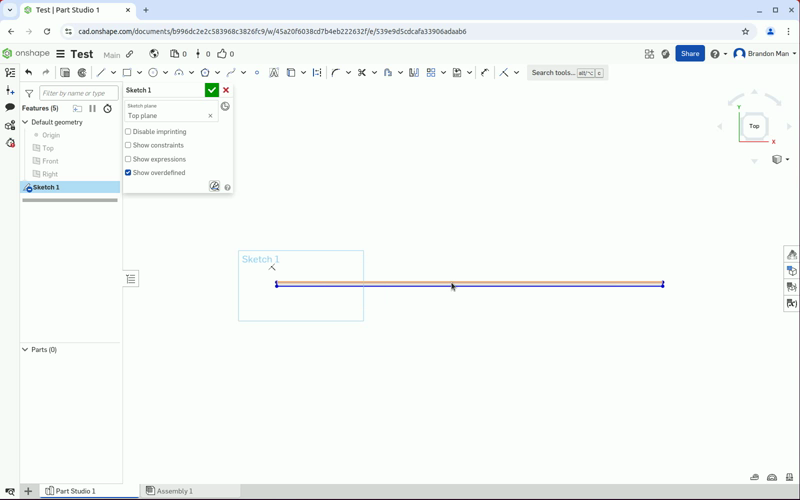
scroll(6)
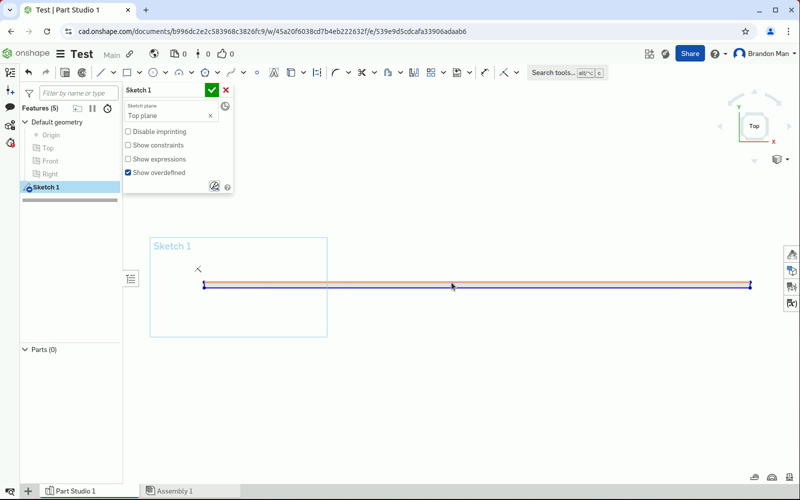
scroll(6)
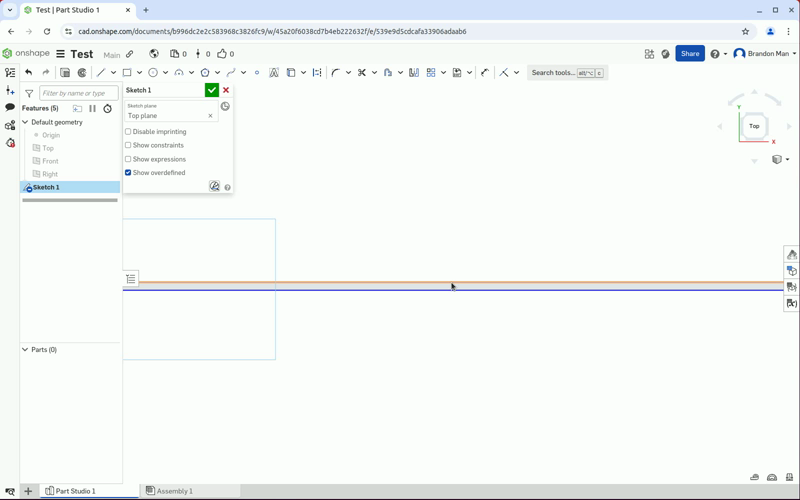
scroll(6)
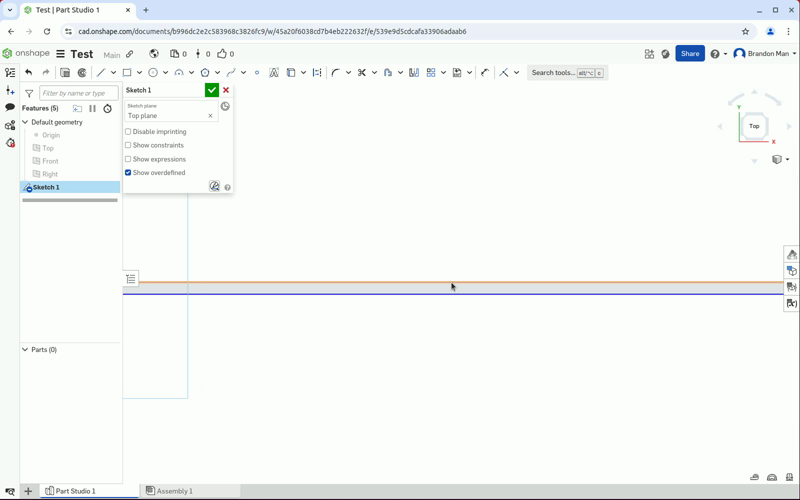
scroll(6)
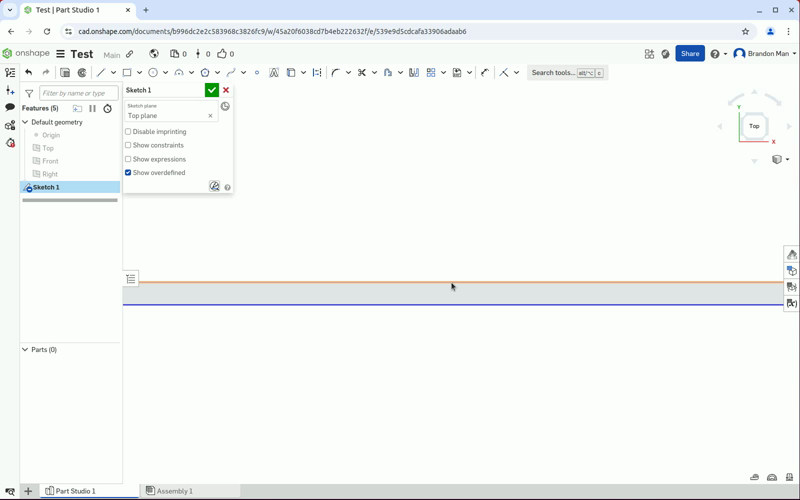
click(451, 282)
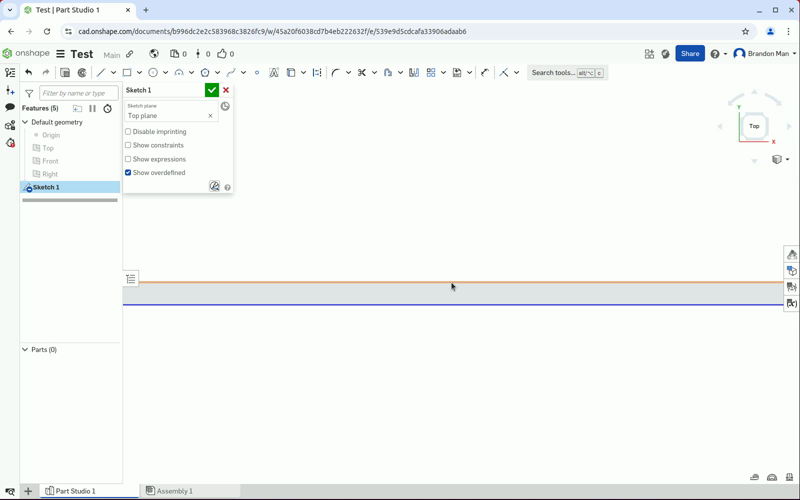
scroll(-6)
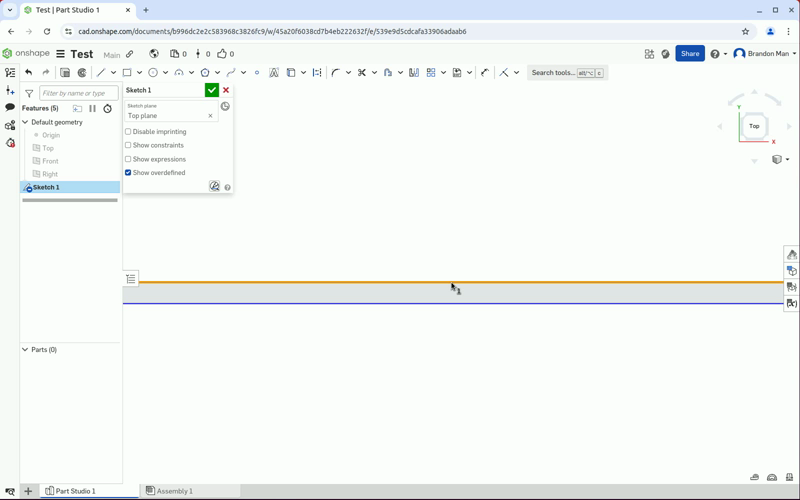
scroll(-6)
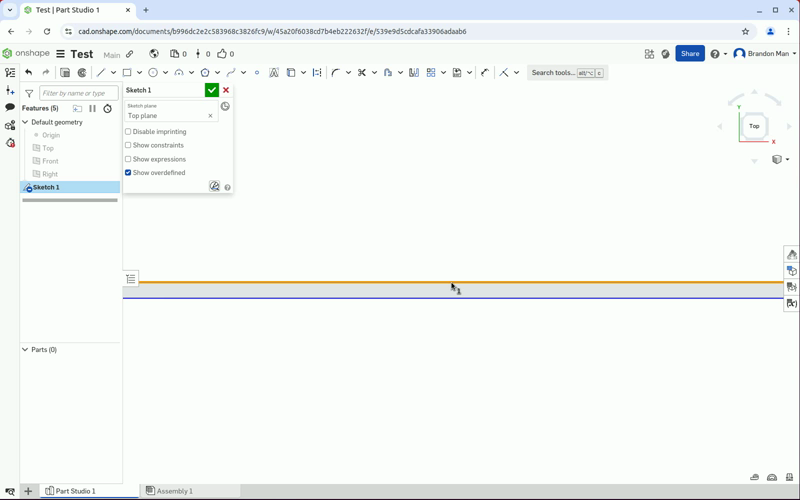
scroll(-6)
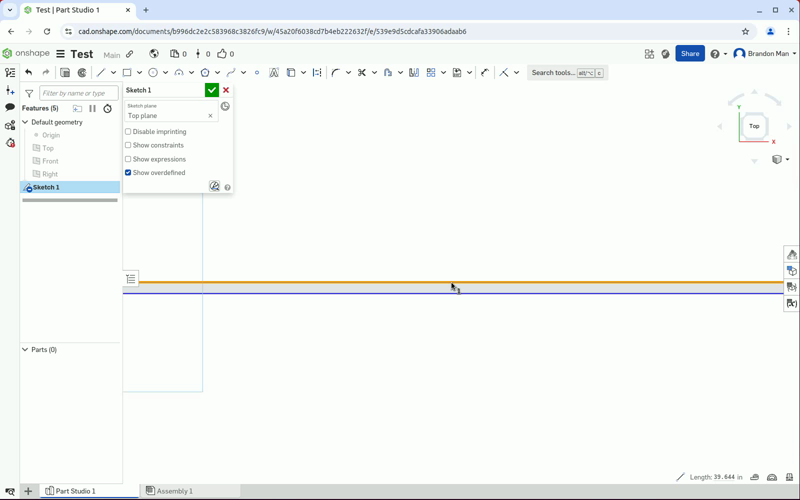
scroll(-6)
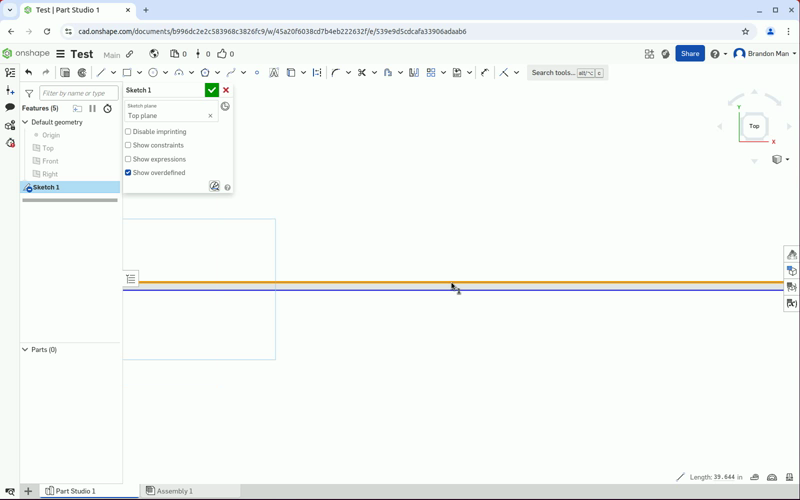
scroll(-6)
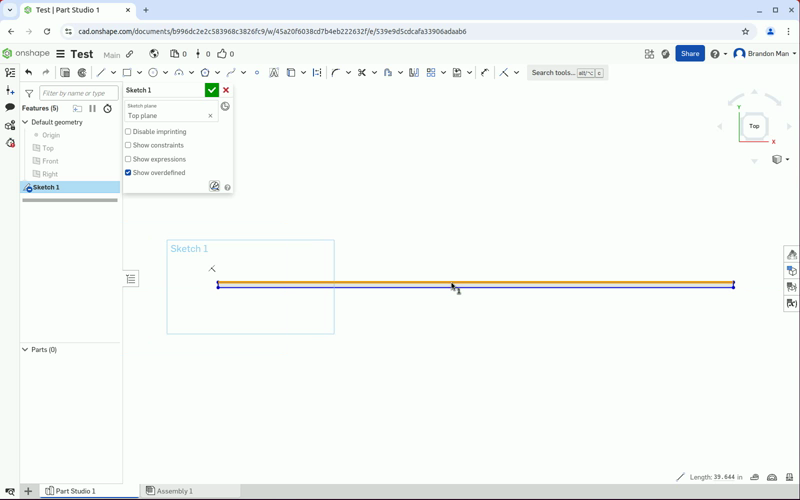
scroll(-6)
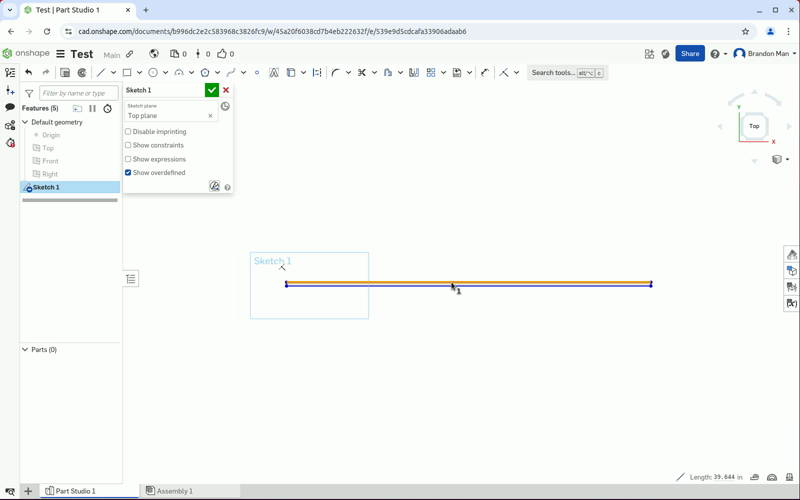
scroll(-6)
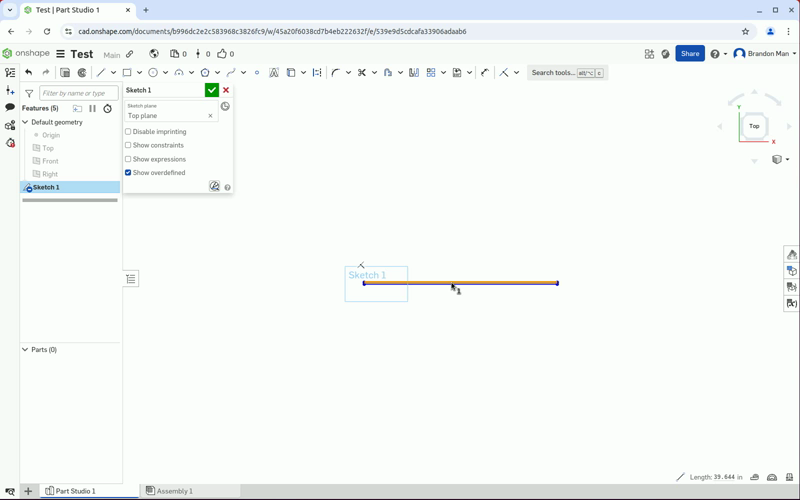
mouse_move(73, 352)
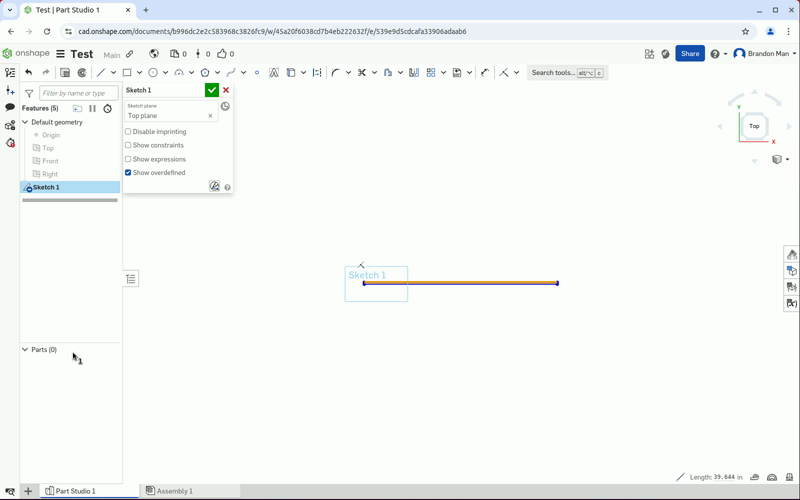
key(shift+y)
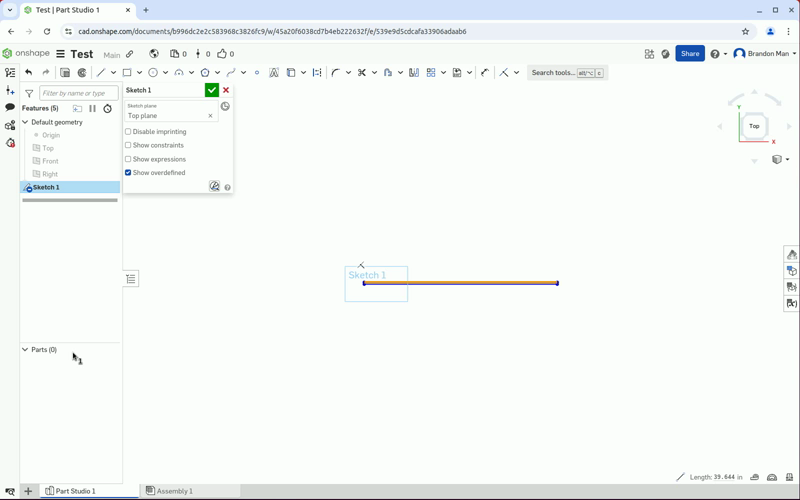
key(shift+e)
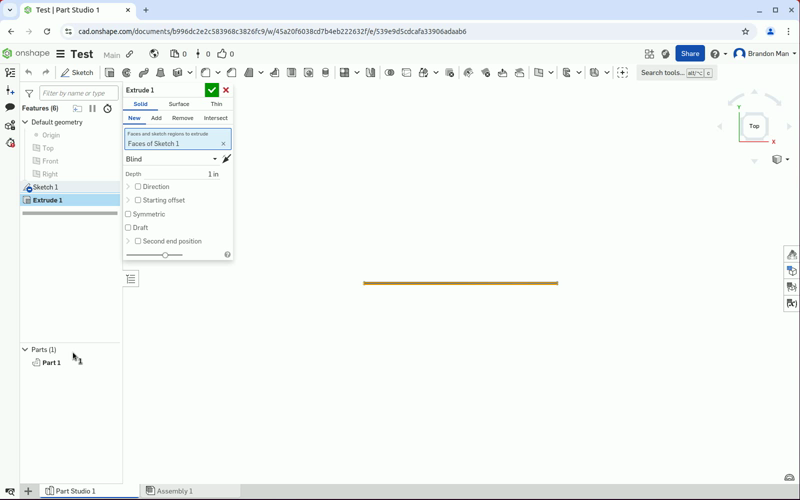
mouse_move(143, 106)
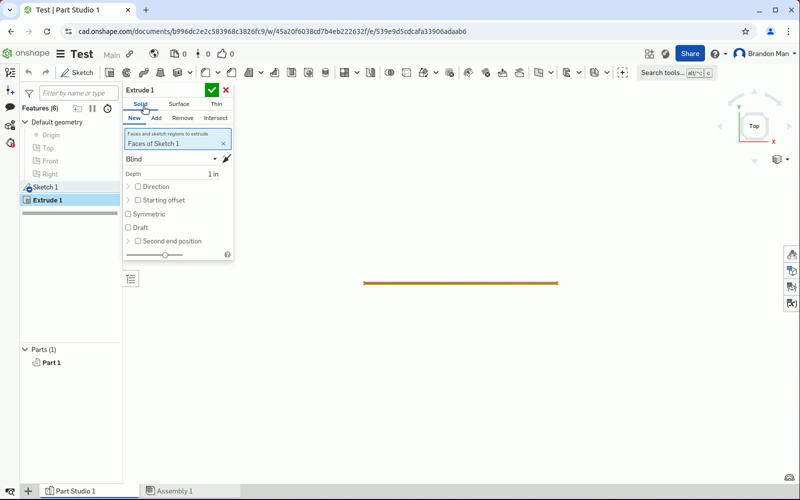
click(143, 106)
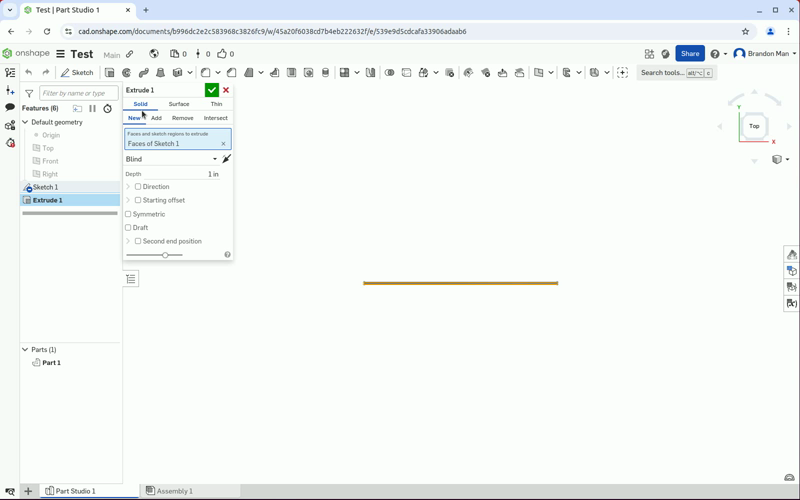
mouse_move(137, 120)
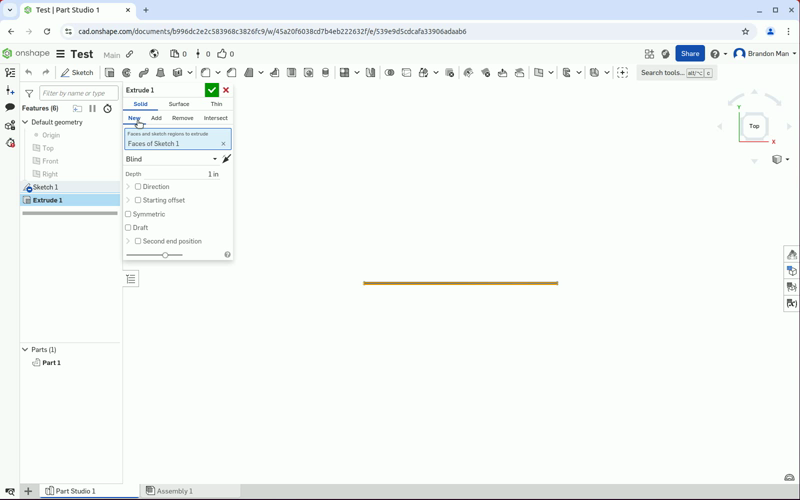
click(137, 120)
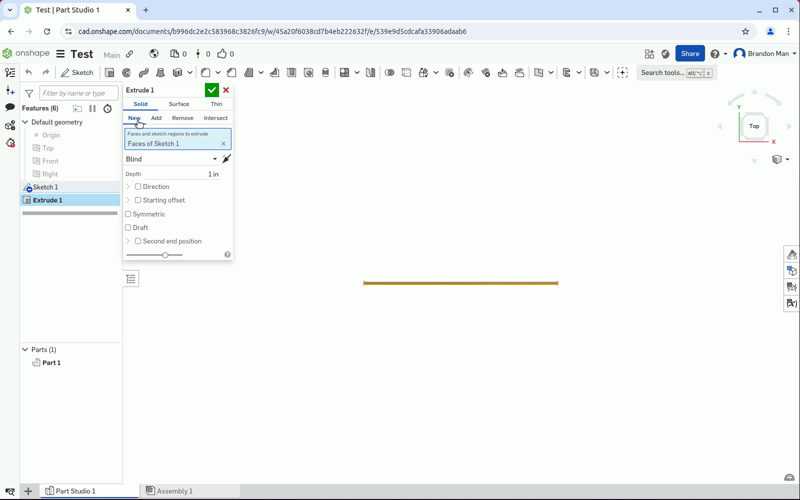
key(tab, 4)
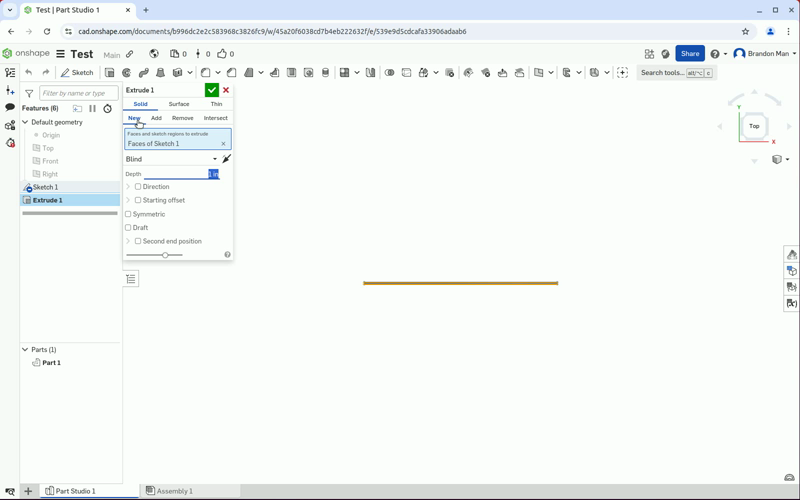
text(3.129)
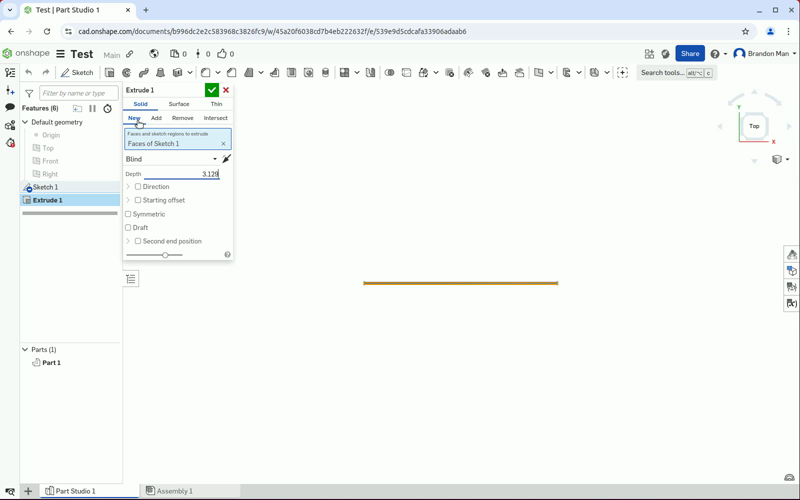
key(enter)
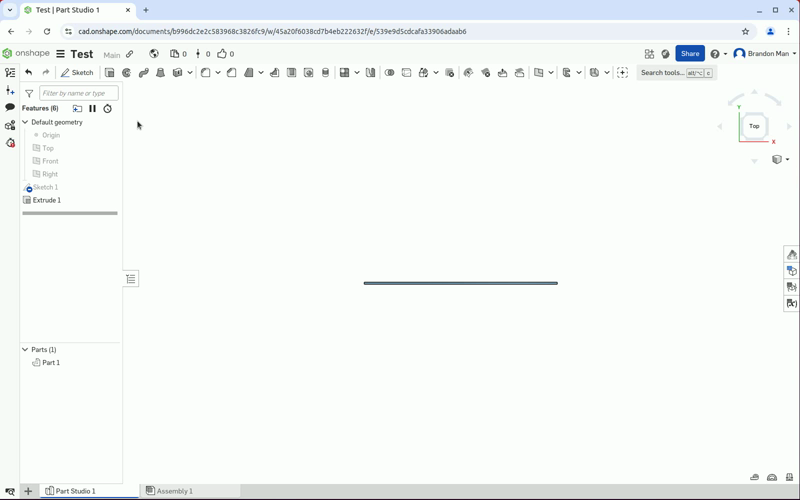
key(shift+h)
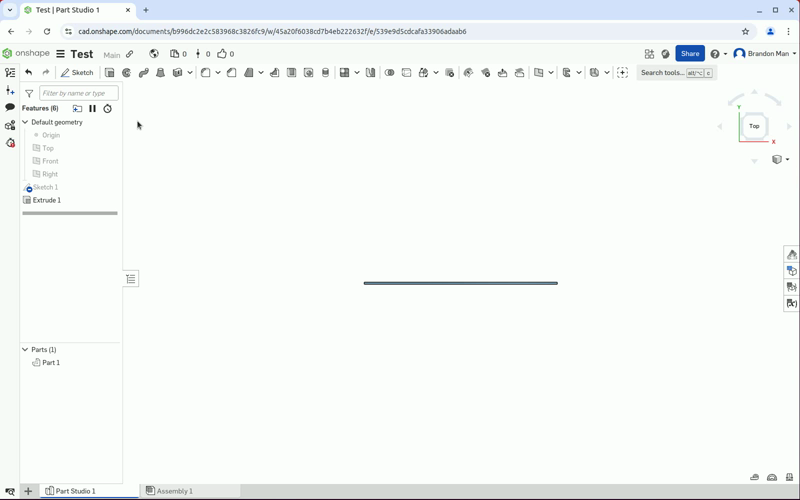
key(shift+h)
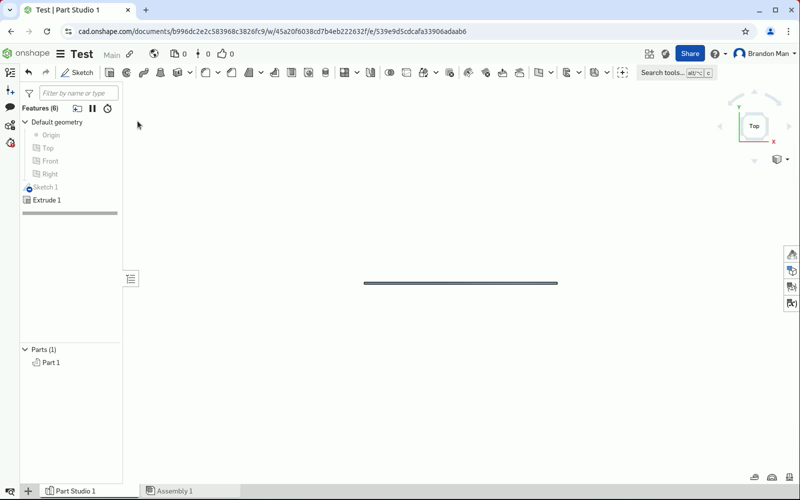
mouse_move(73, 189)
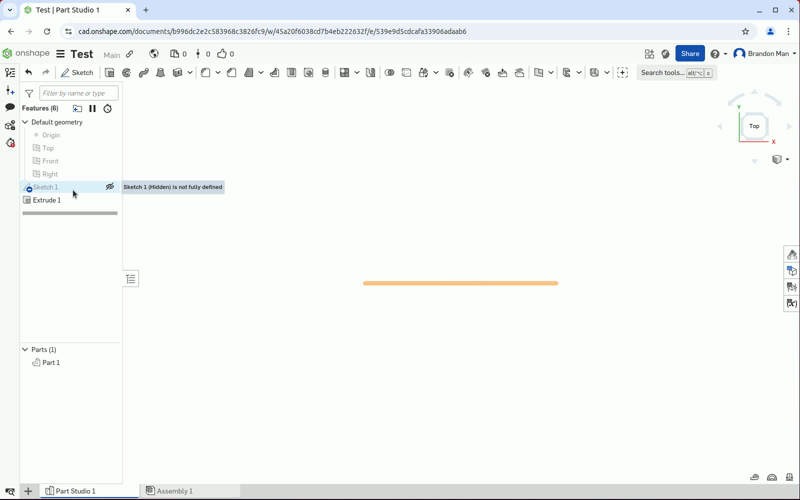
click(73, 189)
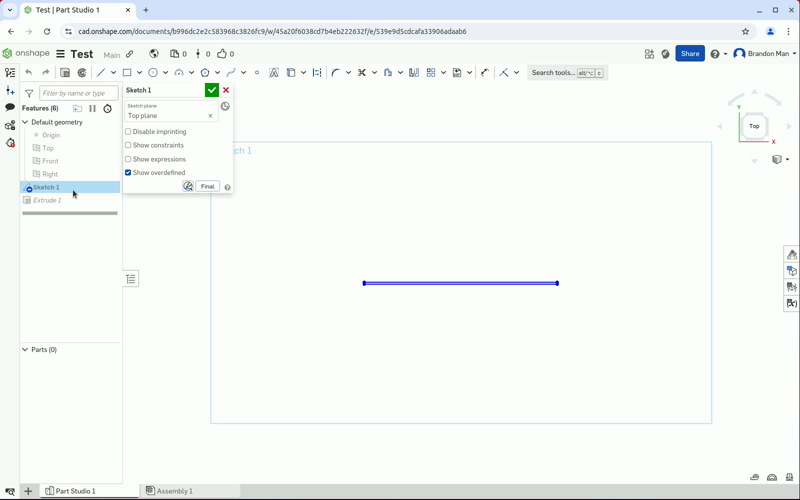
mouse_move(229, 92)
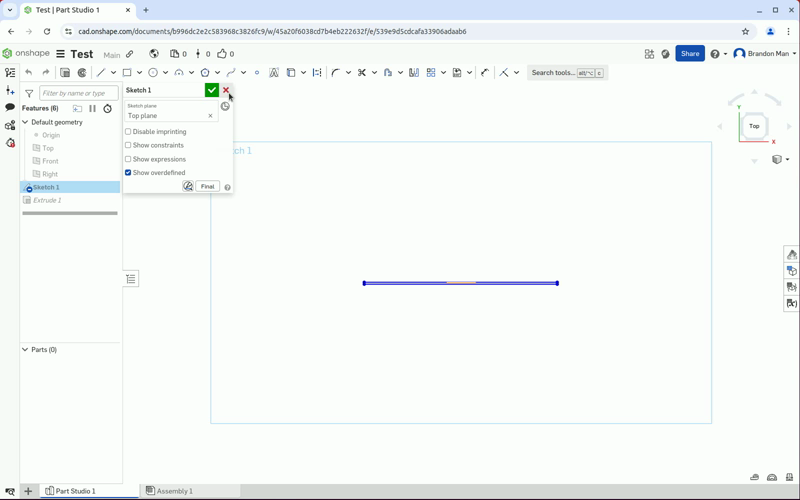
click(229, 92)
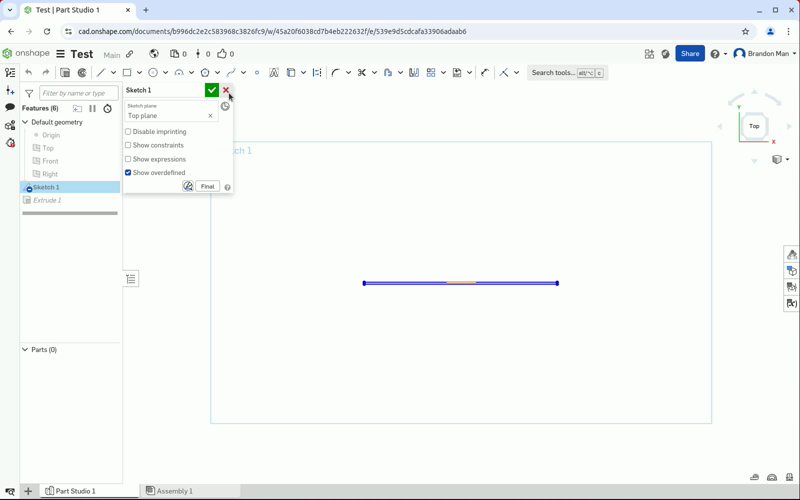
key(shift+s)
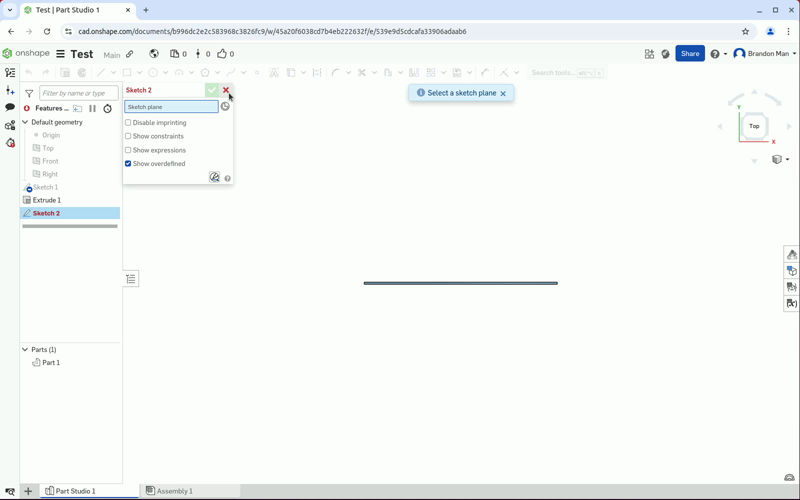
mouse_move(73, 150)
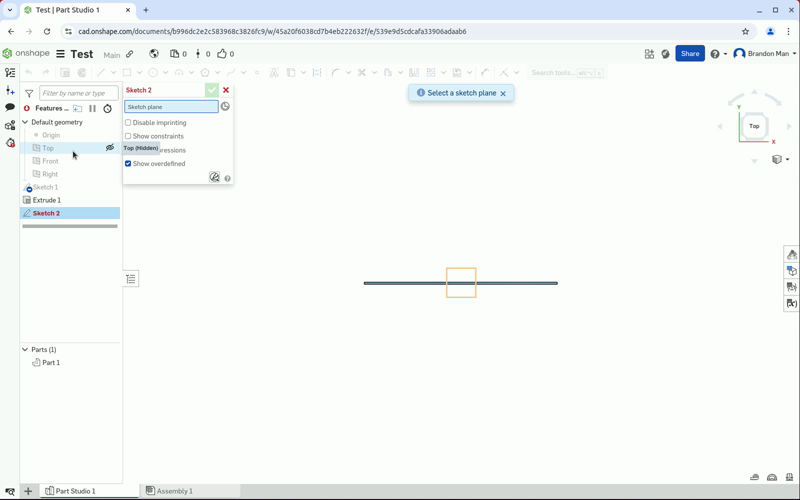
click(73, 150)
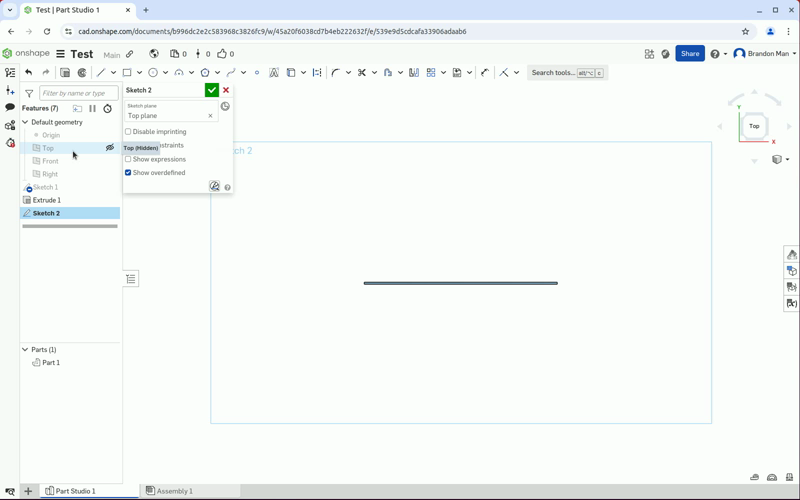
mouse_move(73, 352)
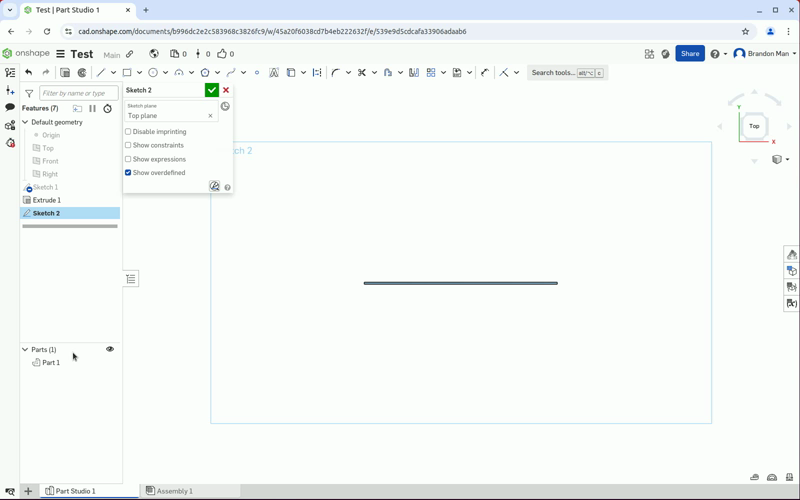
key(y)
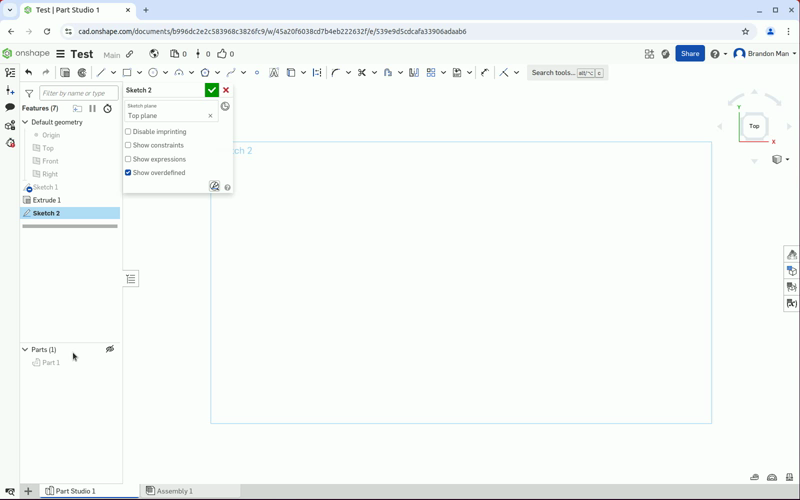
key(l)
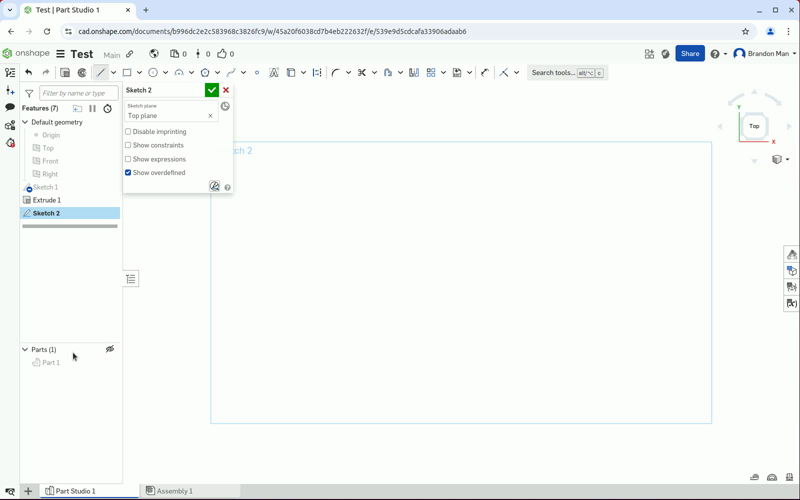
key_down(shift)
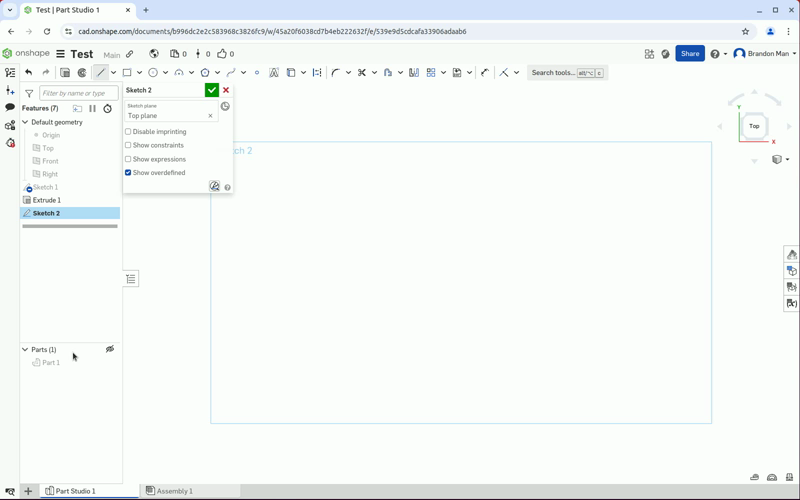
mouse_move(348, 268)
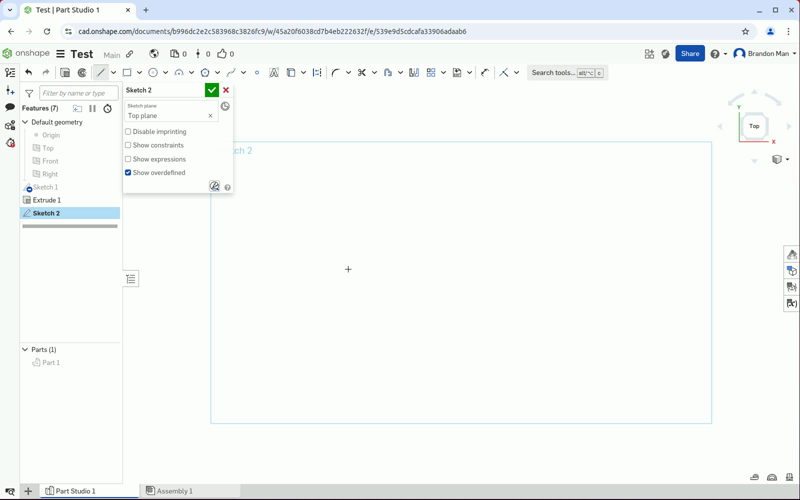
click(348, 268)
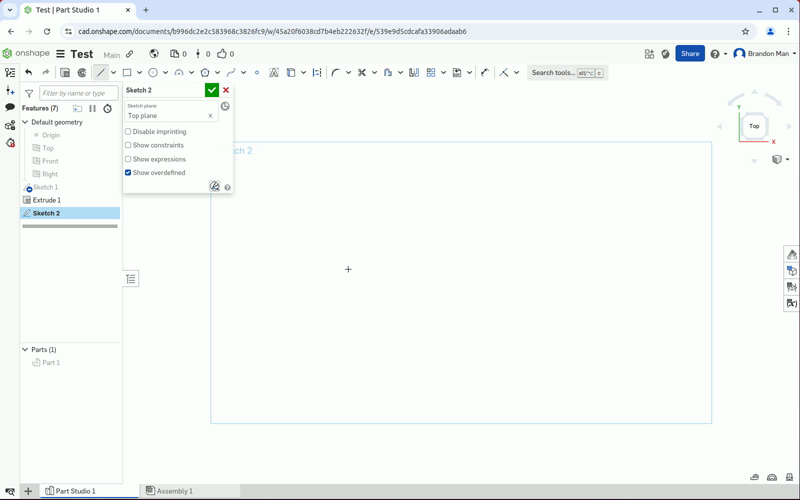
key_up(shift)
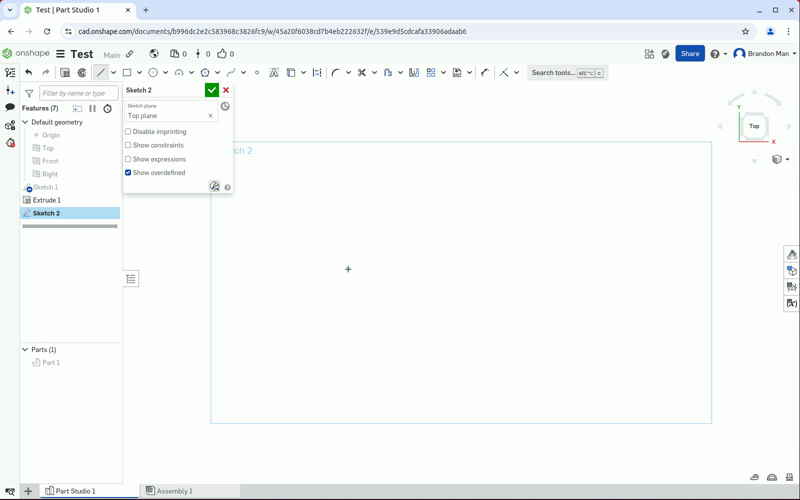
key_down(shift)
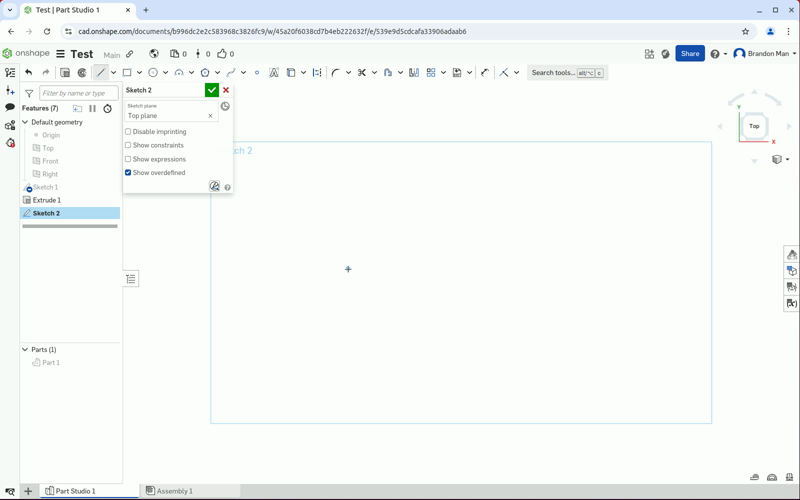
mouse_move(378, 268)
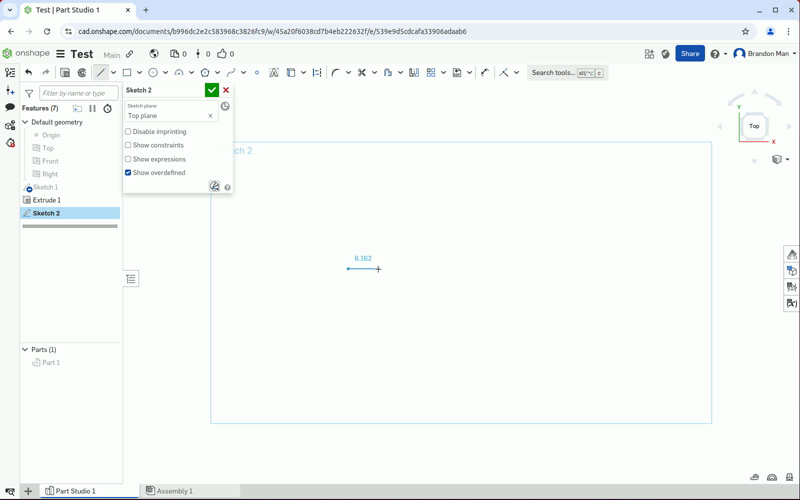
mouse_move(364, 285)
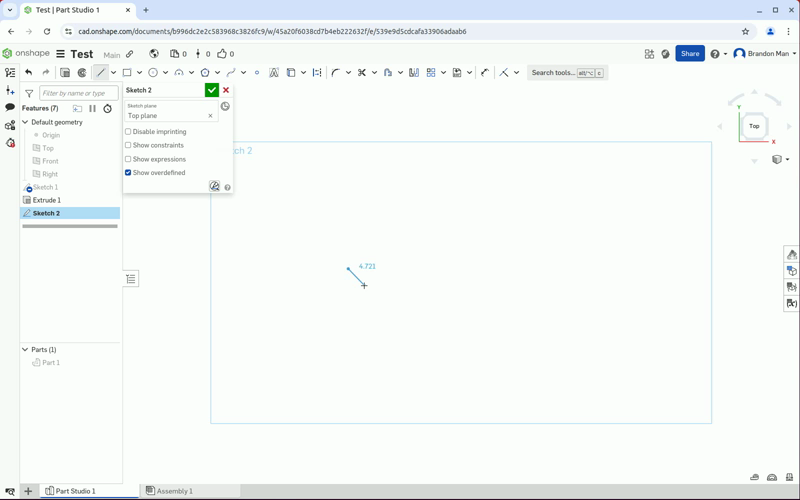
click(364, 285)
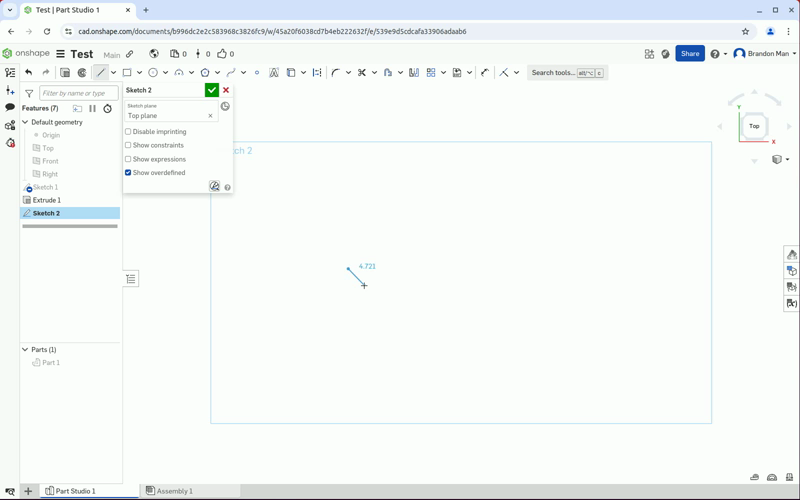
key_up(shift)
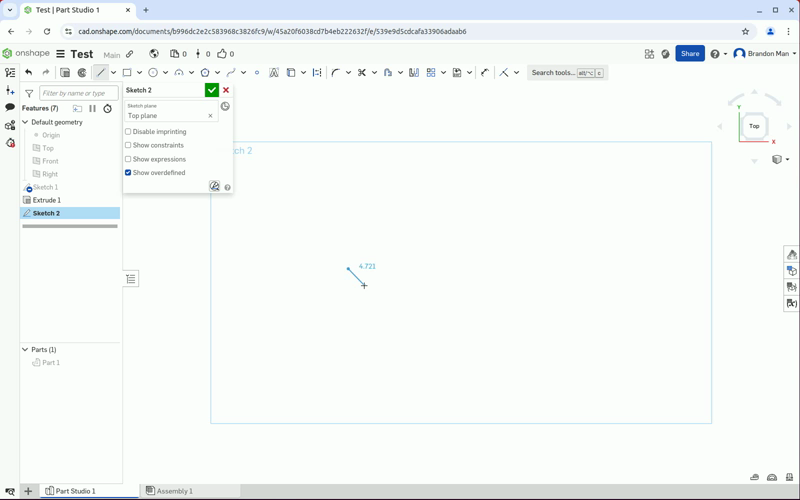
key_down(shift)
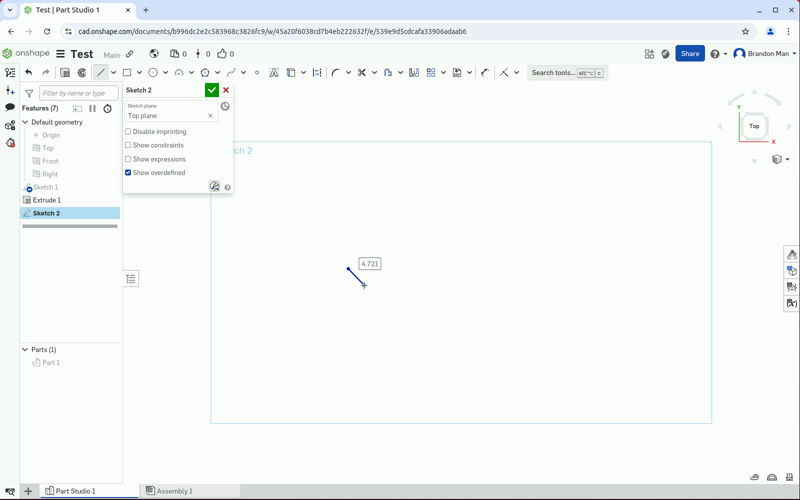
mouse_move(394, 285)
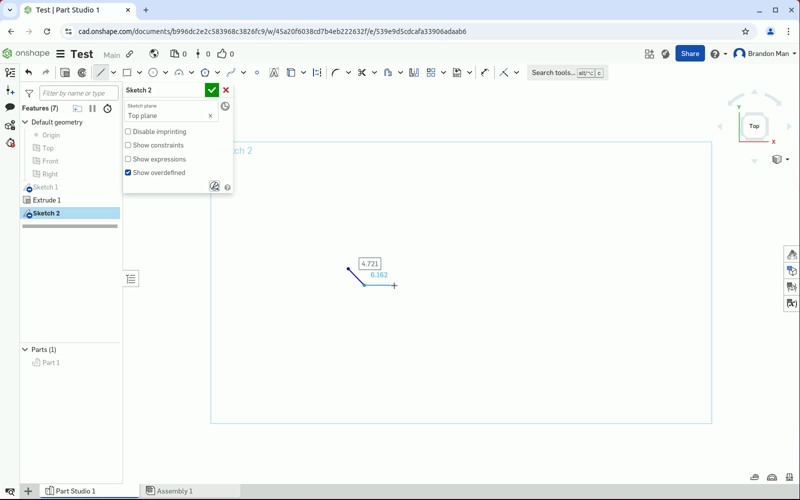
mouse_move(365, 285)
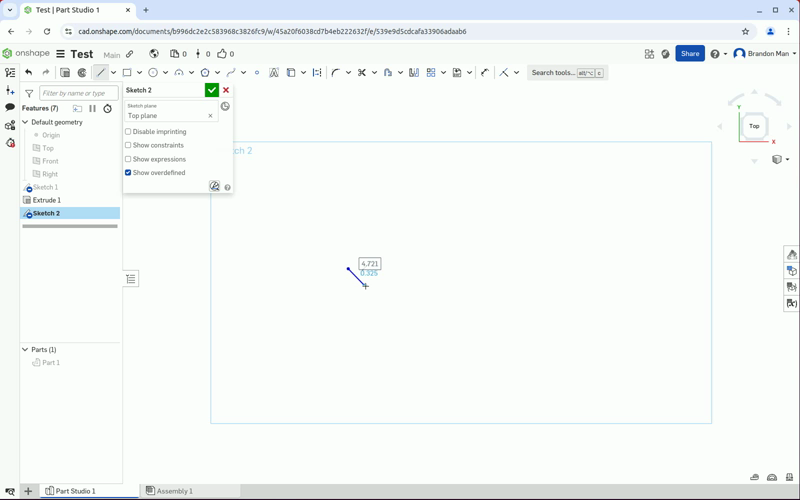
scroll(6)
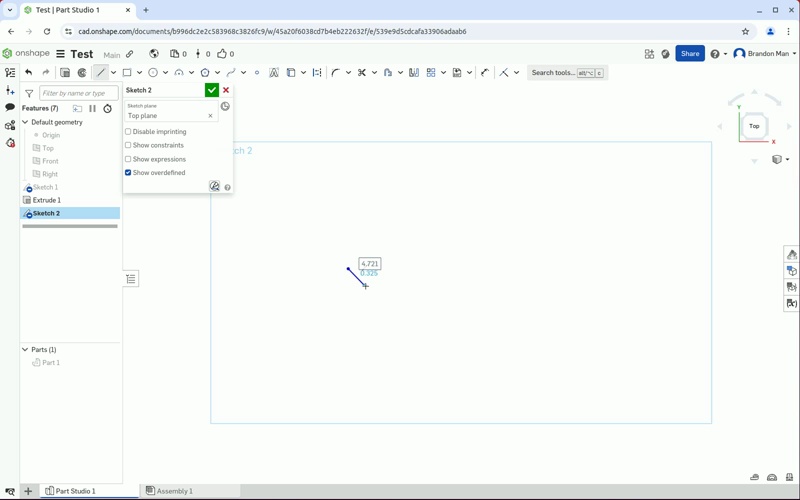
scroll(6)
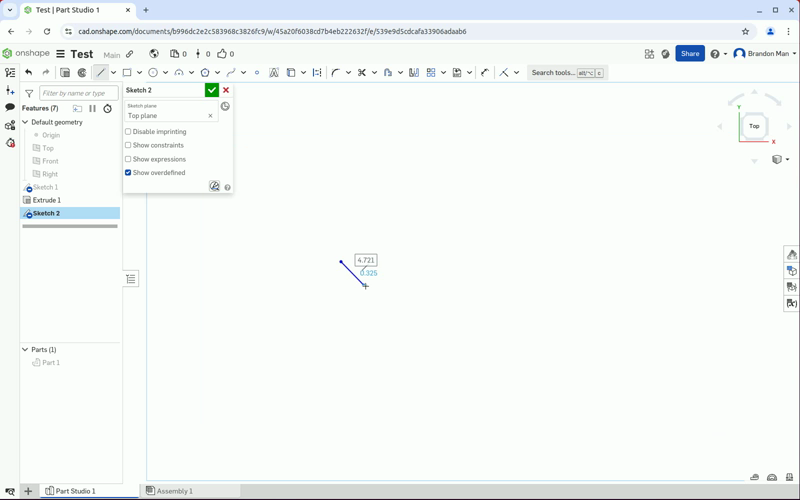
scroll(6)
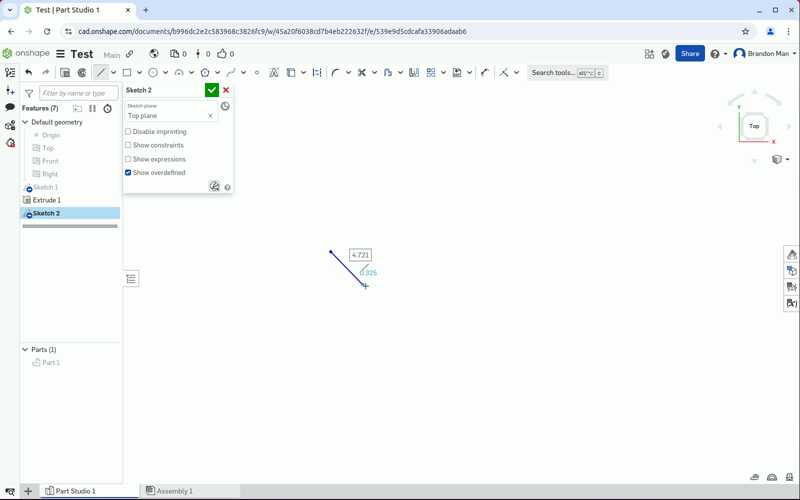
scroll(6)
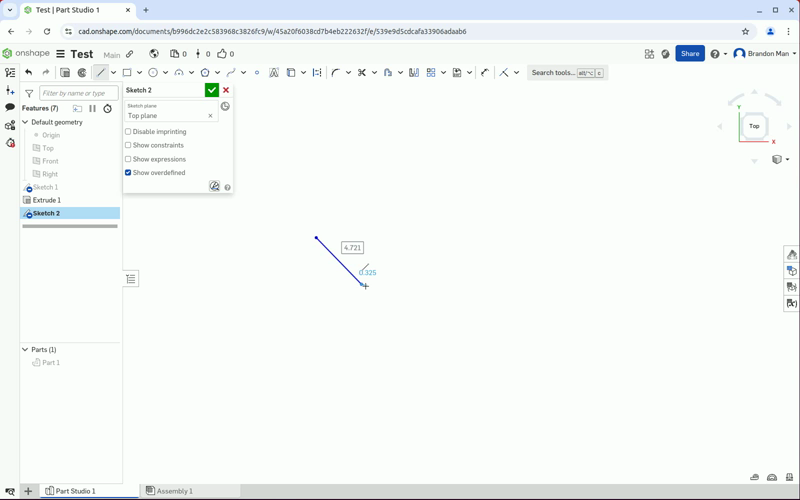
scroll(6)
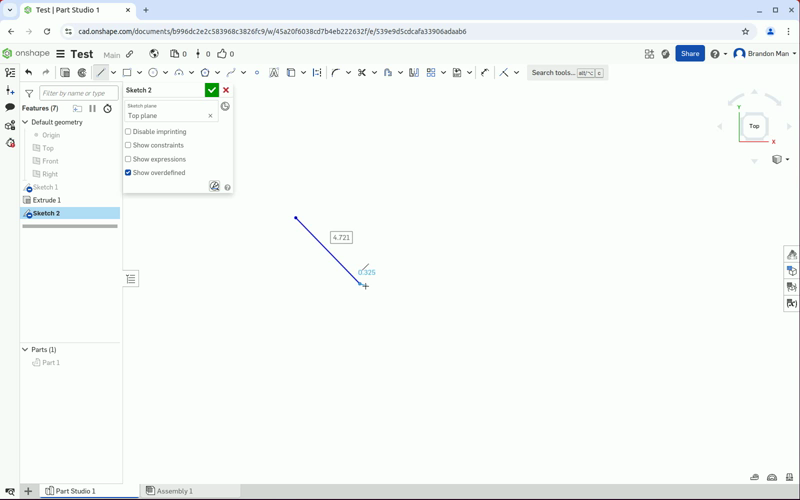
scroll(6)
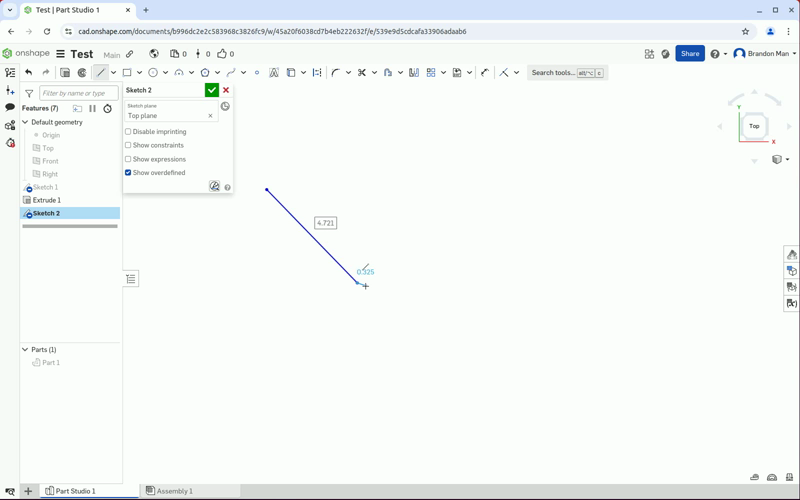
scroll(6)
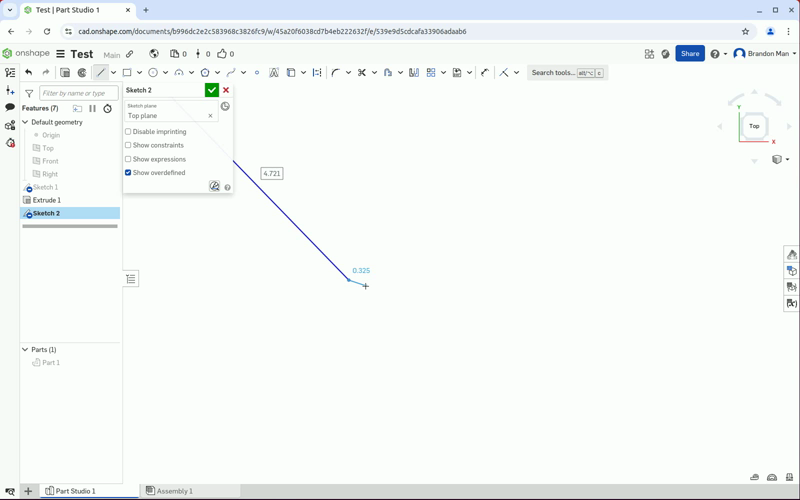
click(365, 285)
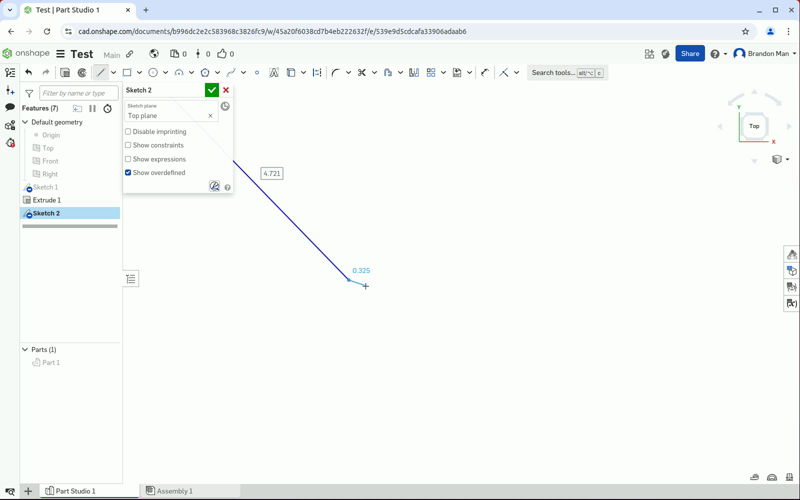
scroll(-6)
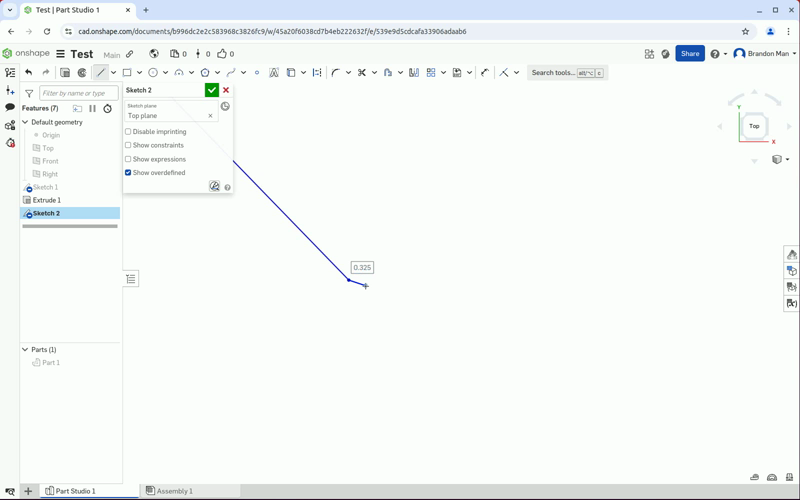
scroll(-6)
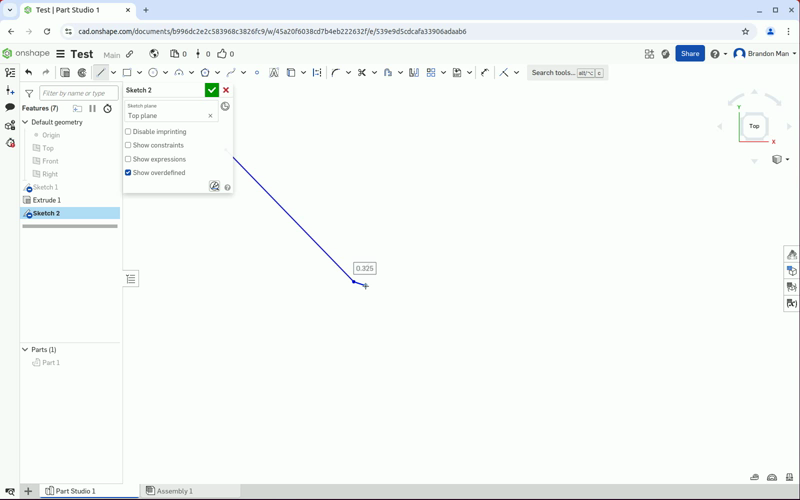
scroll(-6)
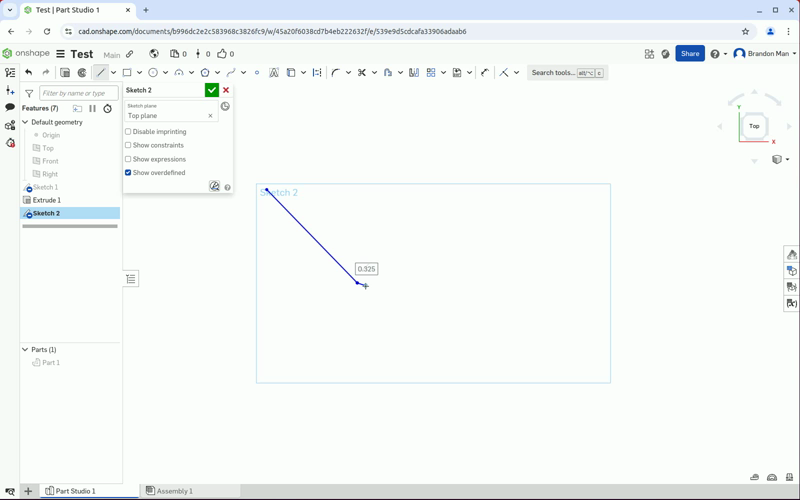
scroll(-6)
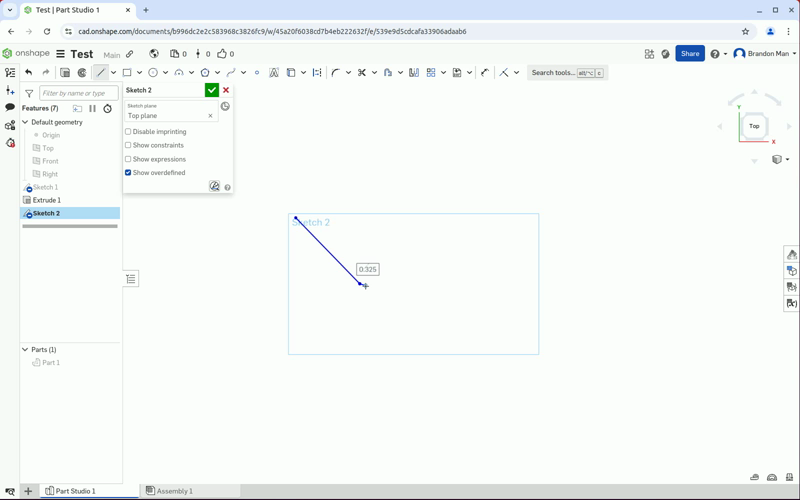
scroll(-6)
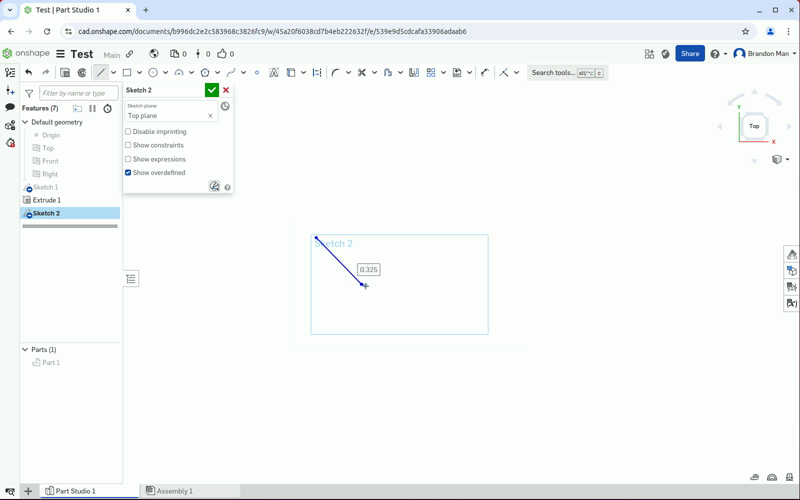
scroll(-6)
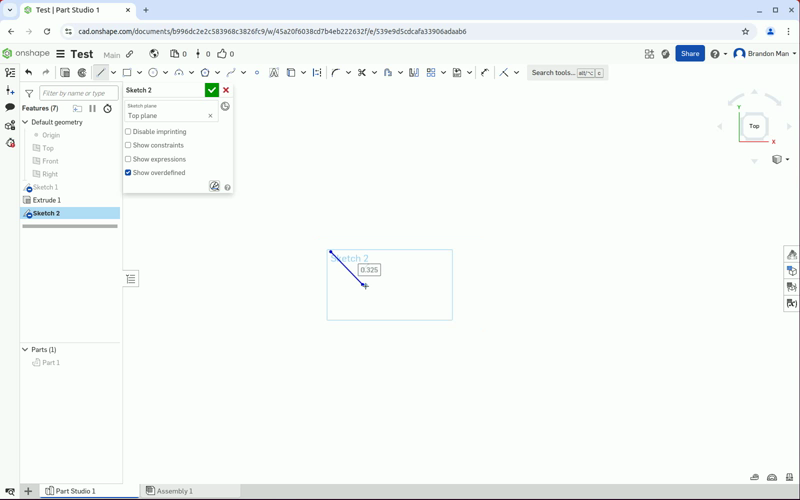
scroll(-6)
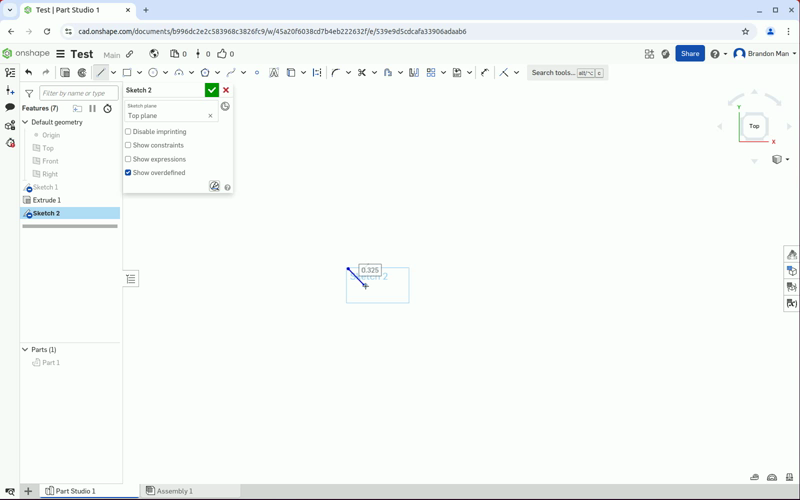
key_up(shift)
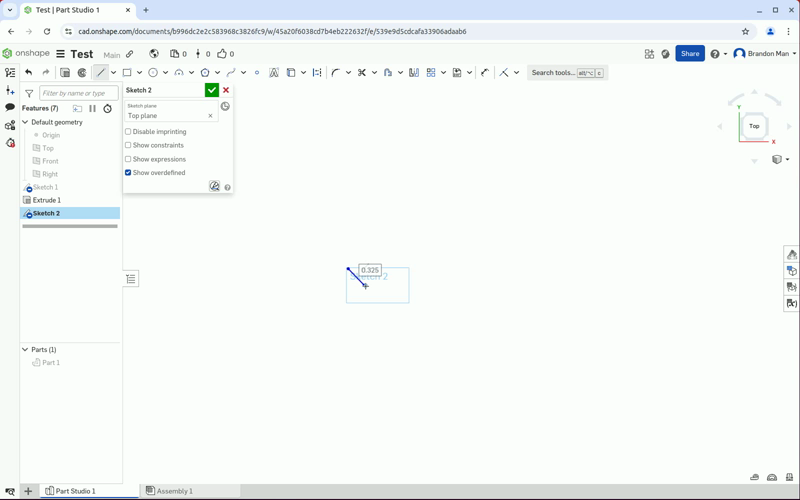
key_down(shift)
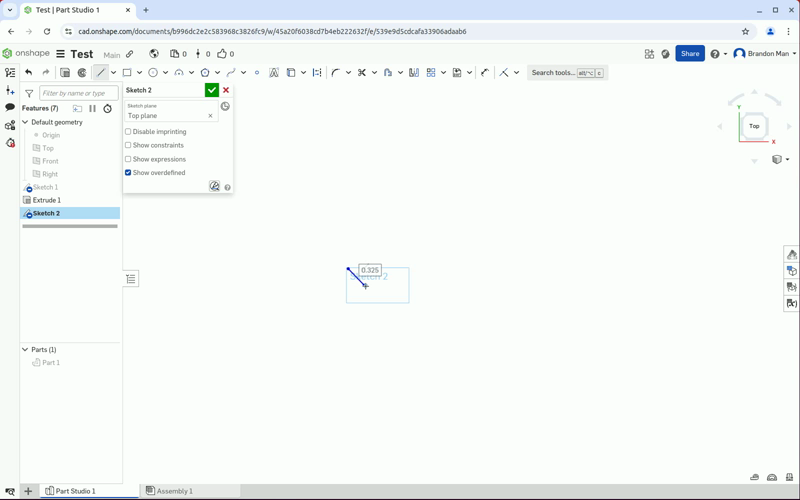
mouse_move(395, 285)
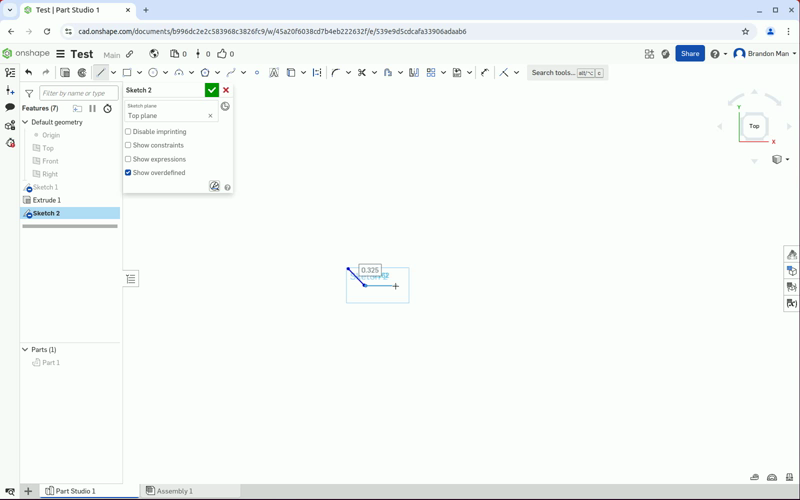
mouse_move(365, 283)
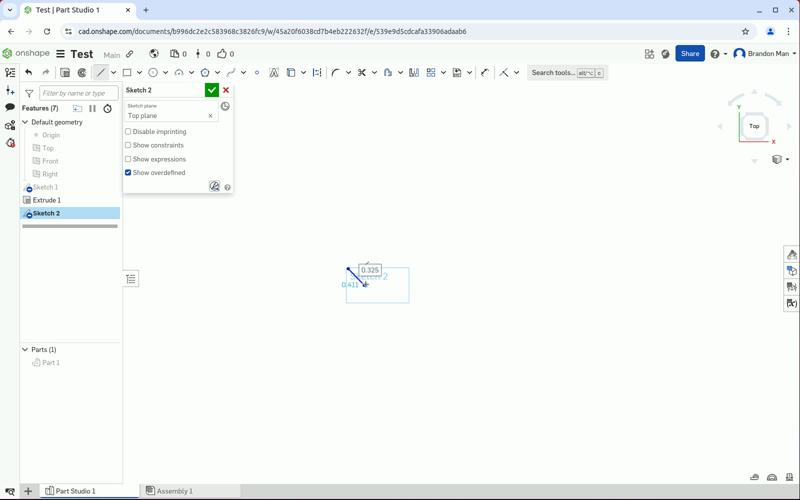
scroll(6)
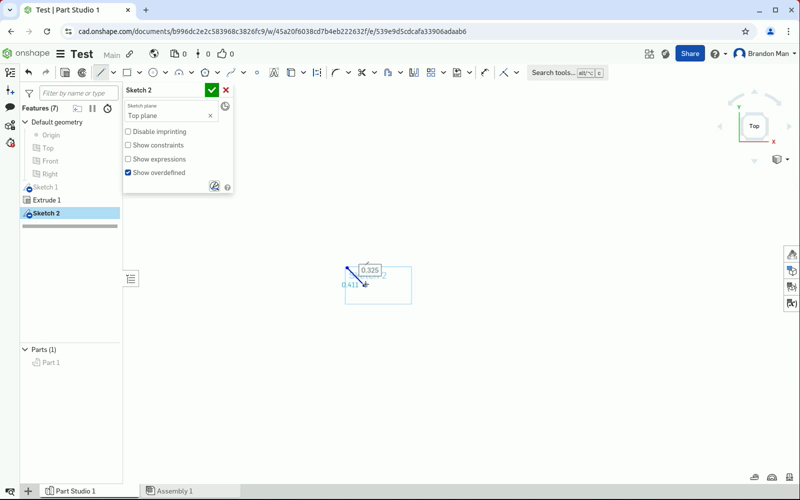
scroll(6)
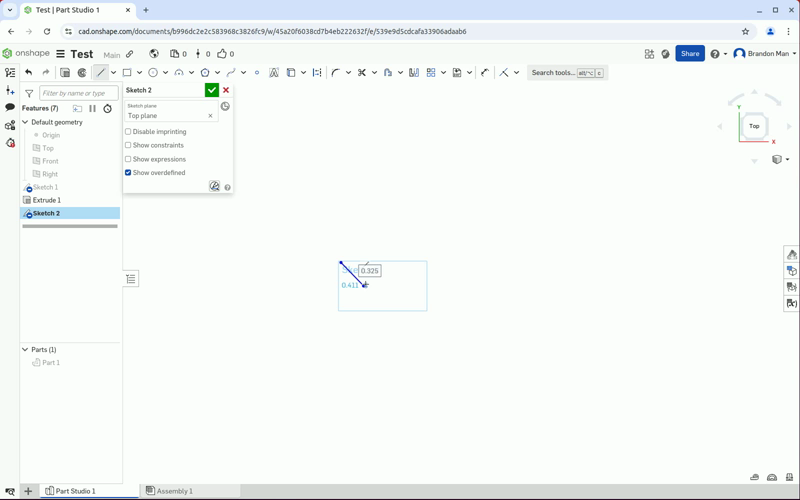
scroll(6)
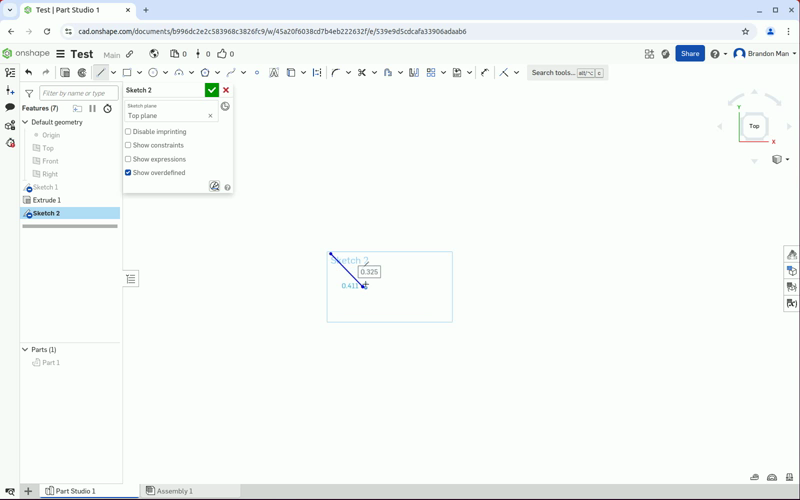
scroll(6)
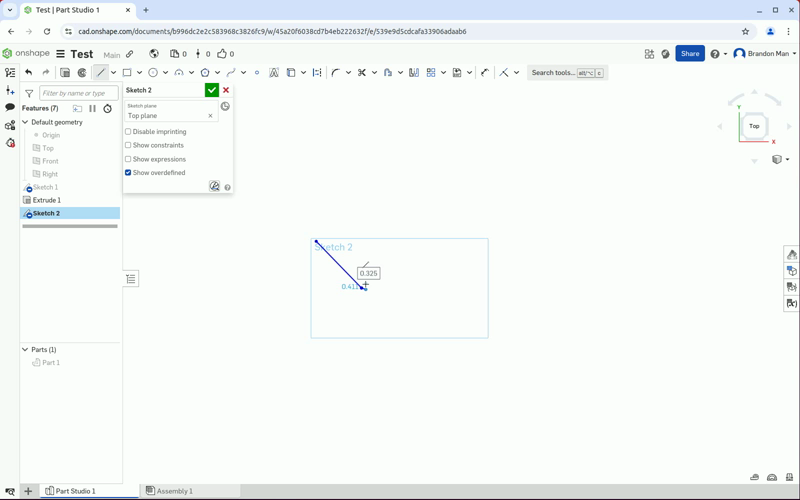
scroll(6)
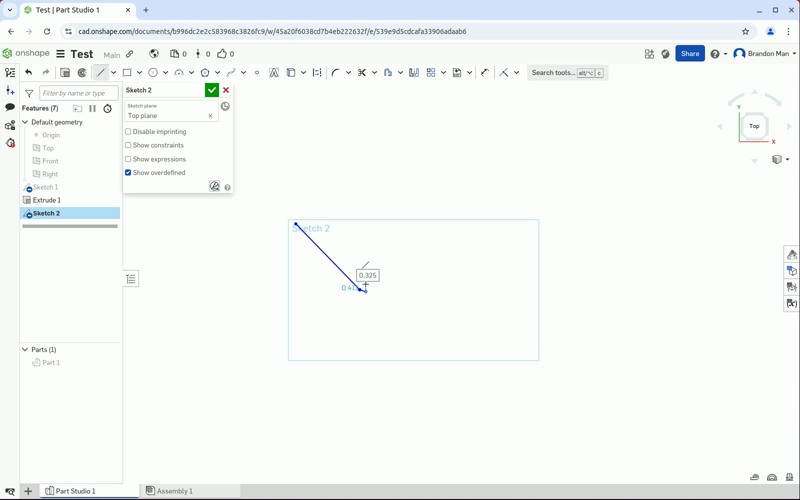
scroll(6)
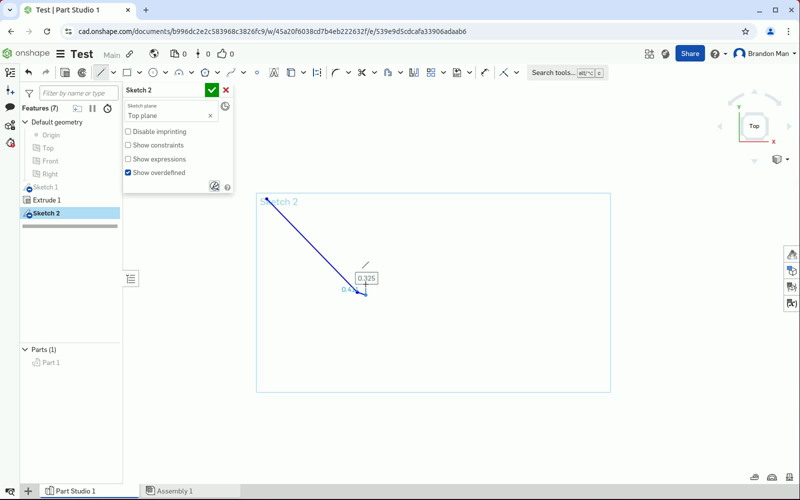
scroll(6)
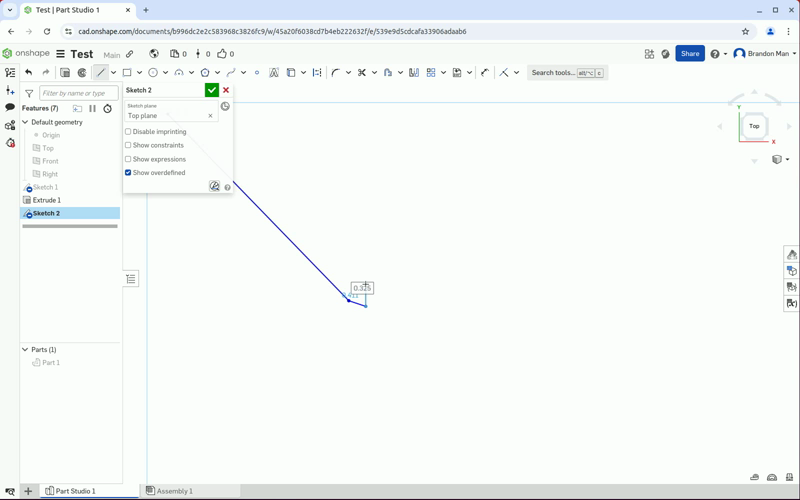
click(365, 283)
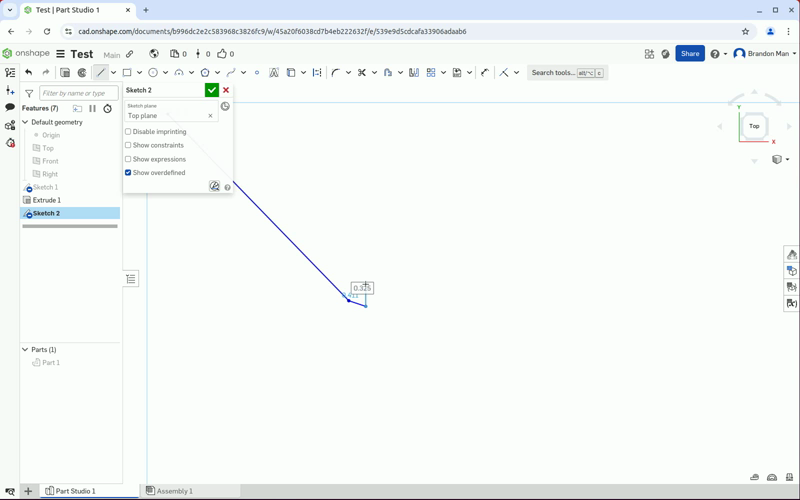
scroll(-6)
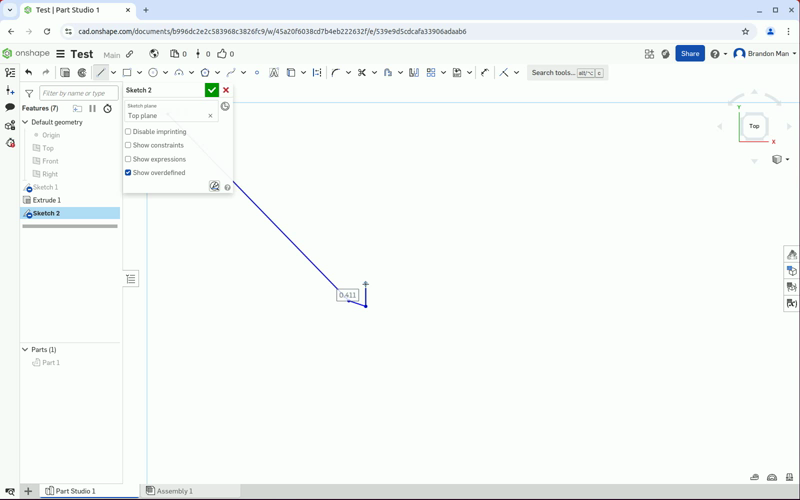
scroll(-6)
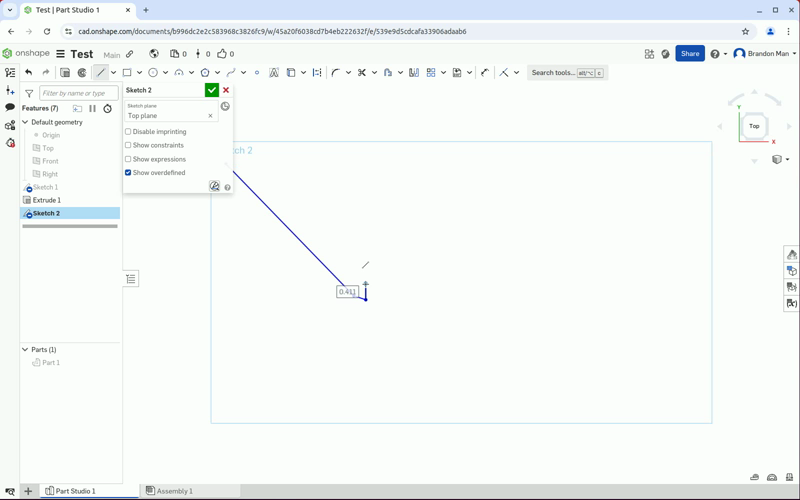
scroll(-6)
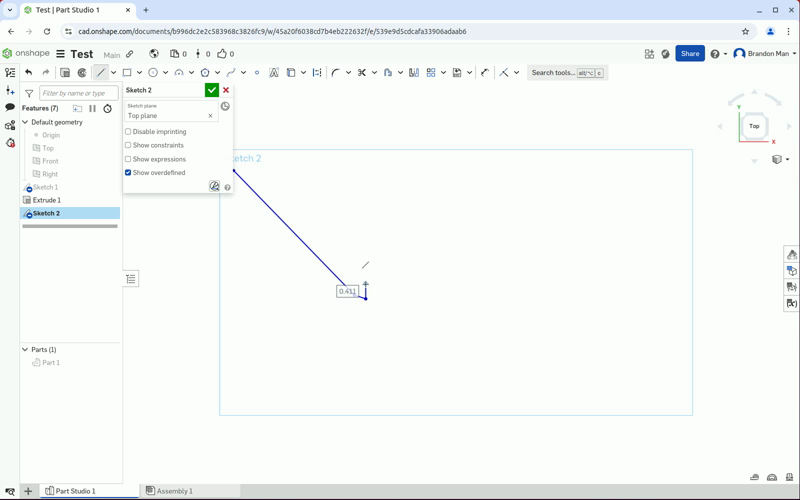
scroll(-6)
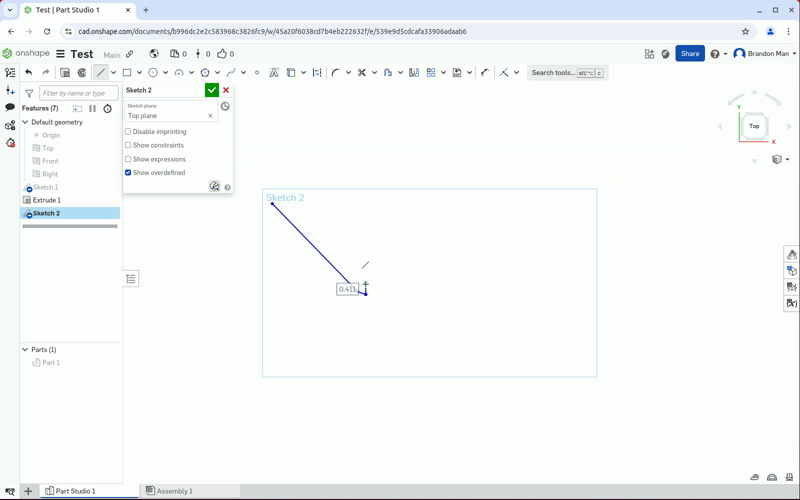
scroll(-6)
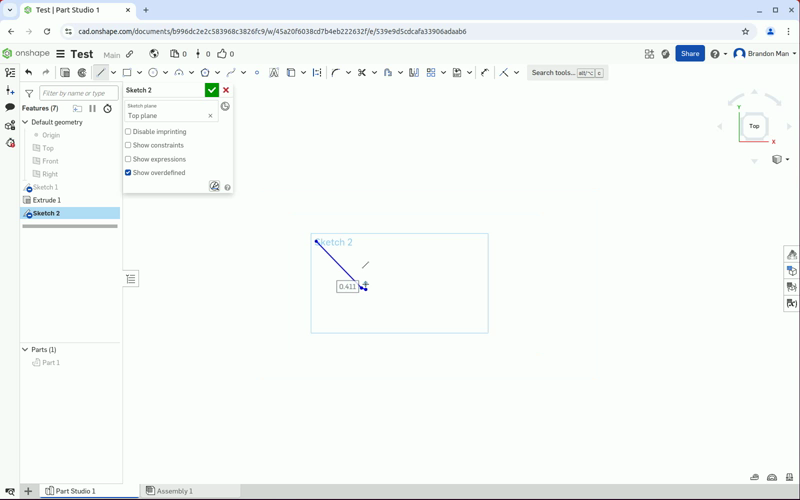
scroll(-6)
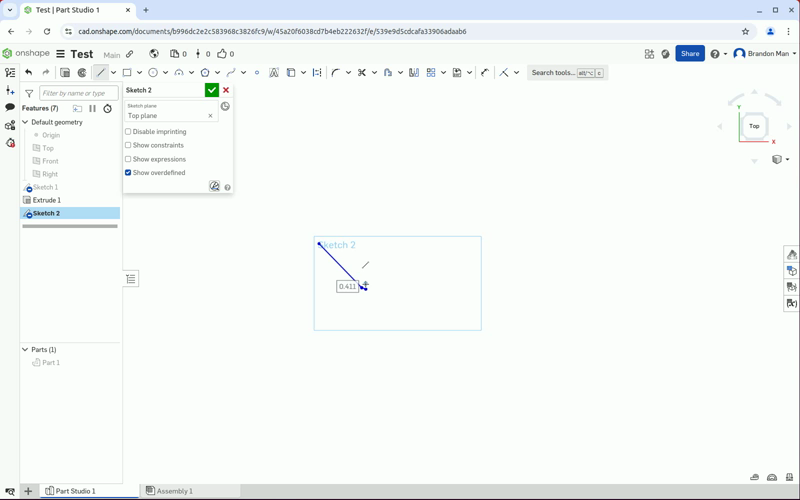
scroll(-6)
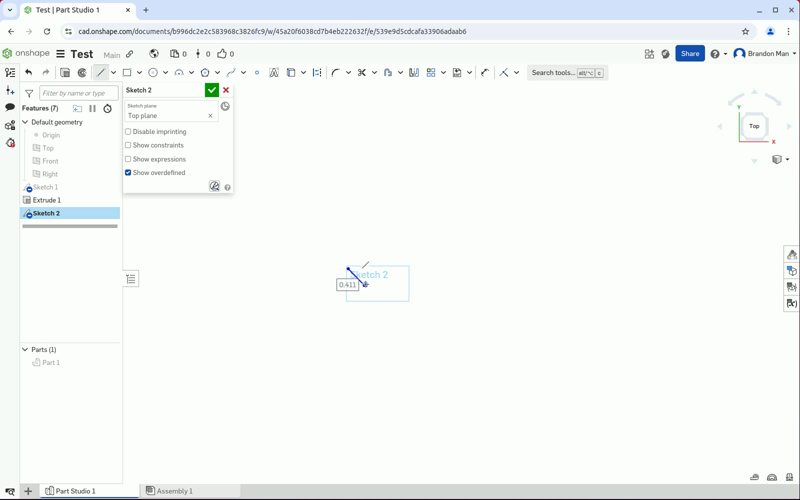
key_up(shift)
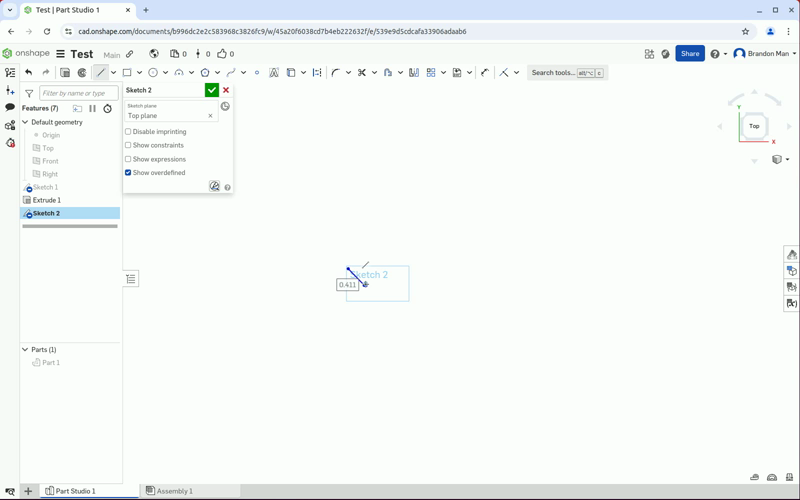
key_down(shift)
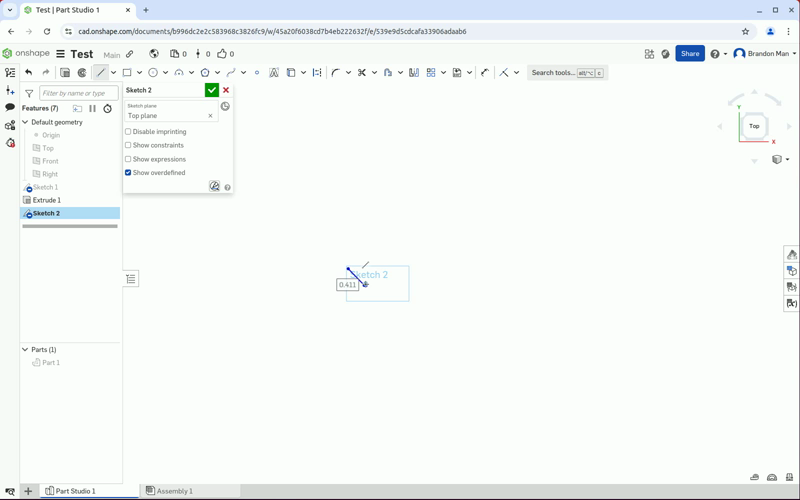
mouse_move(395, 283)
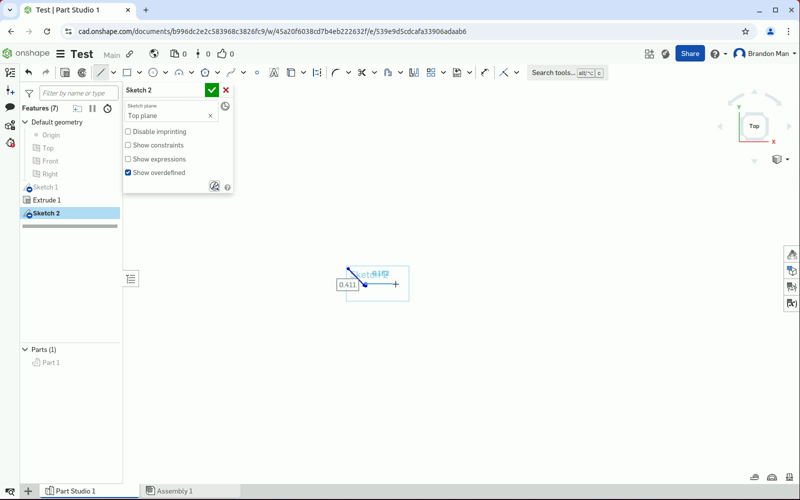
mouse_move(349, 267)
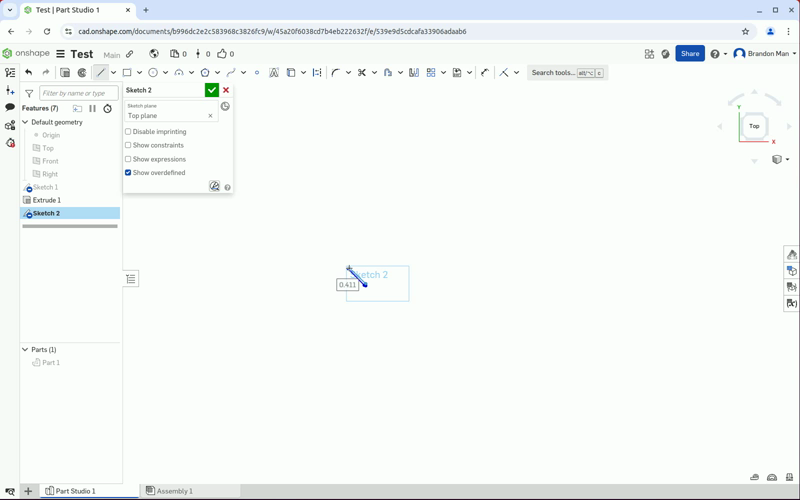
scroll(6)
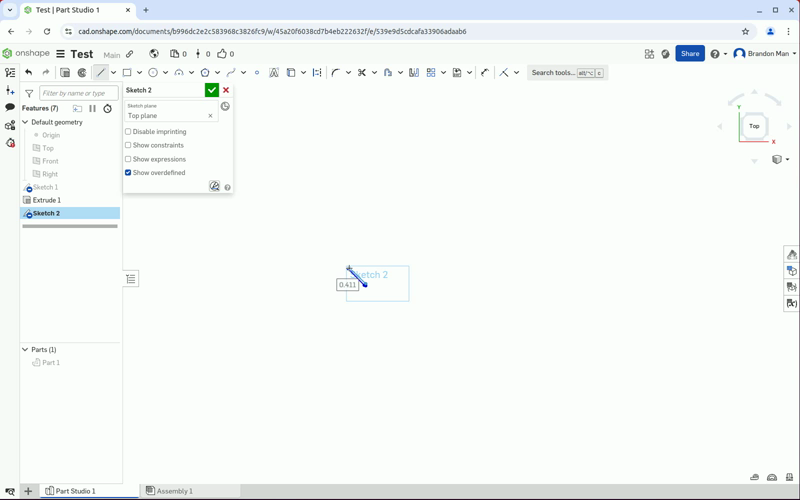
scroll(6)
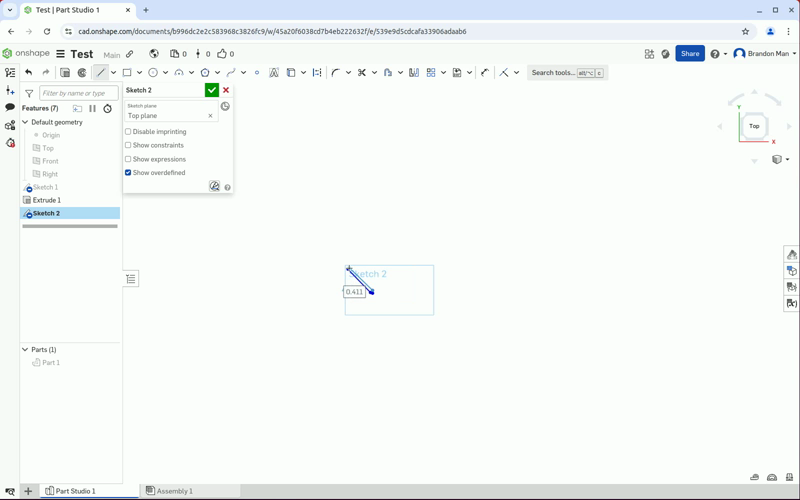
scroll(6)
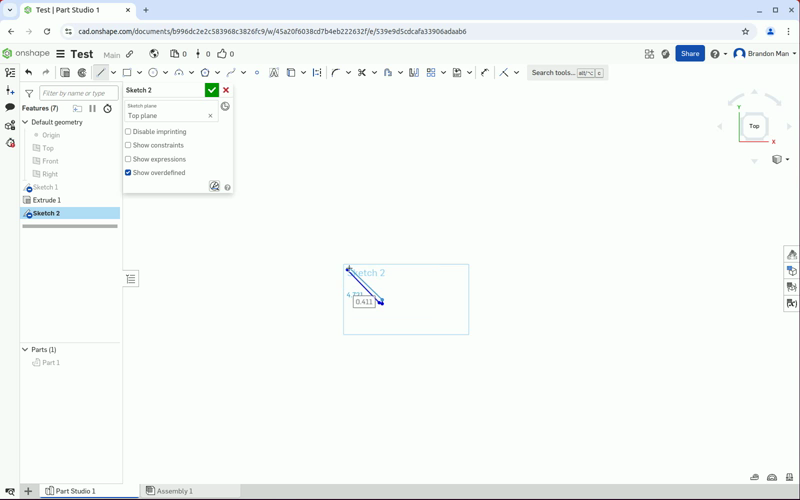
scroll(6)
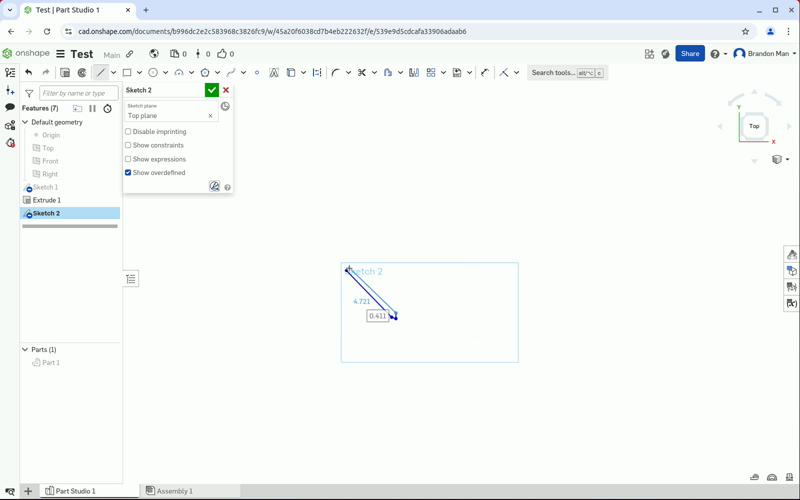
scroll(6)
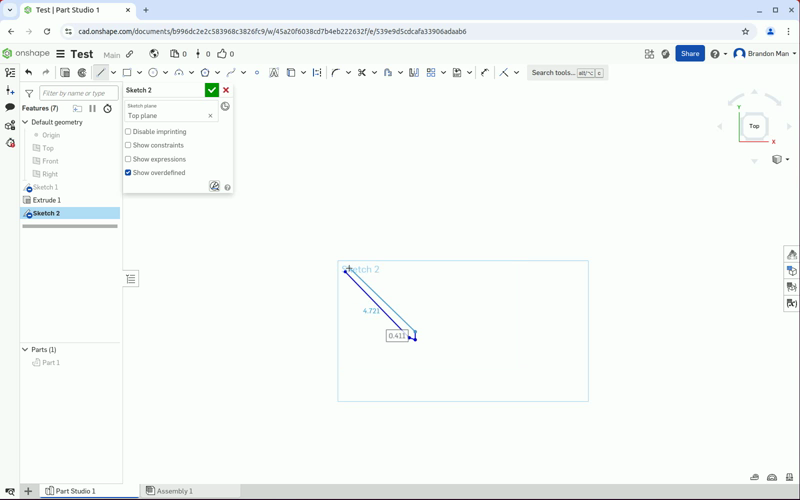
scroll(6)
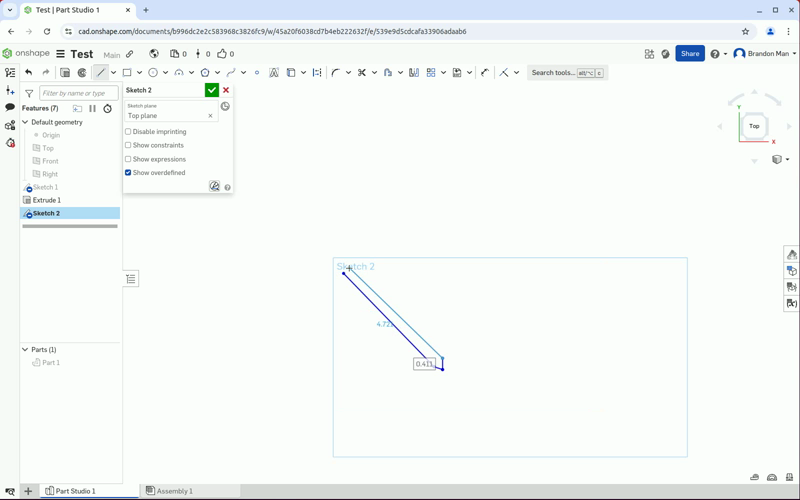
scroll(6)
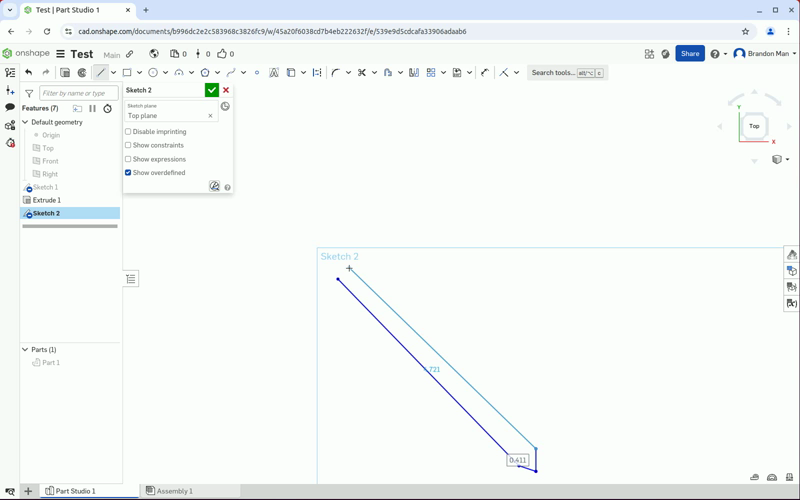
click(349, 267)
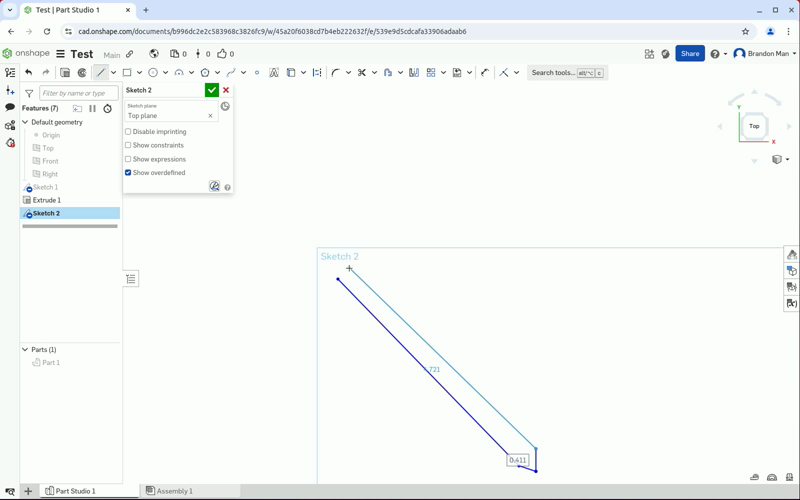
scroll(-6)
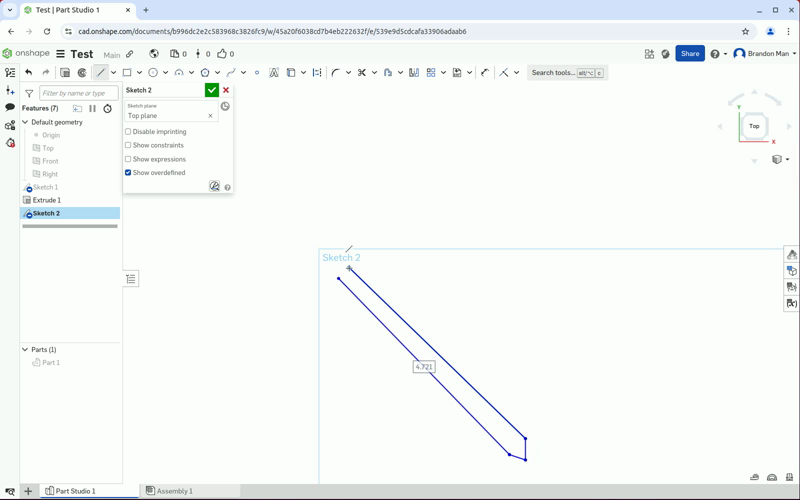
scroll(-6)
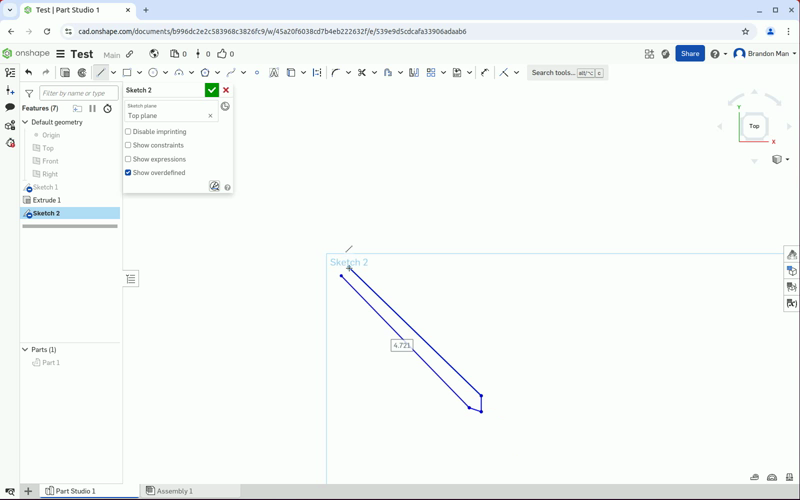
scroll(-6)
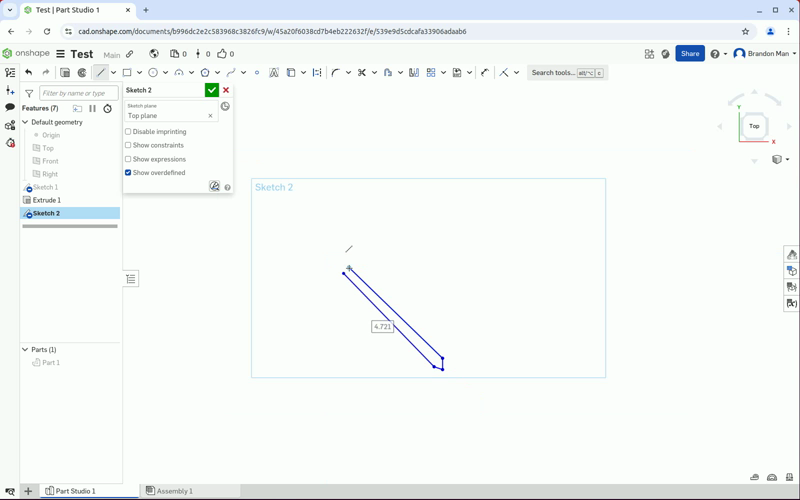
scroll(-6)
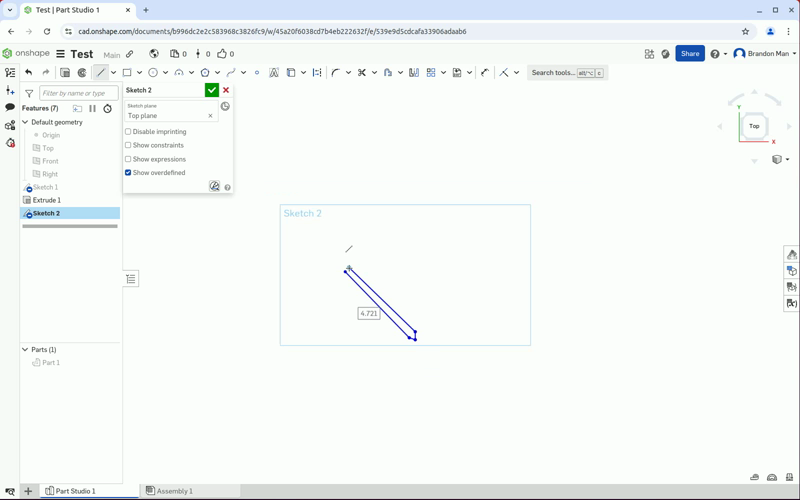
scroll(-6)
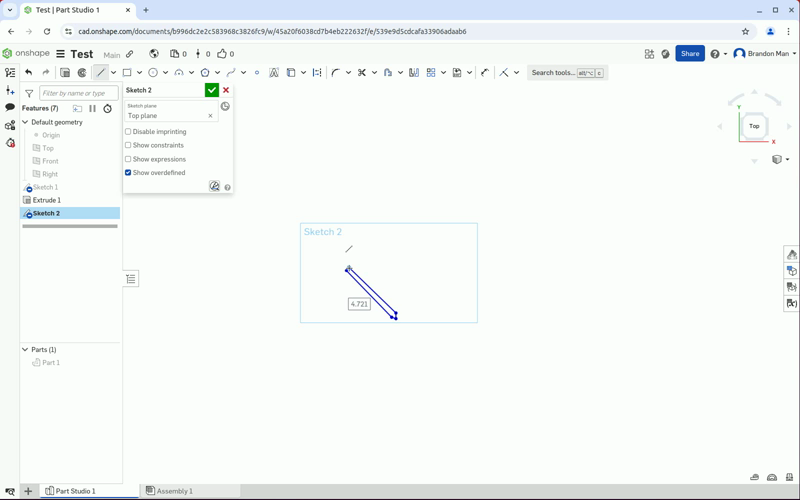
scroll(-6)
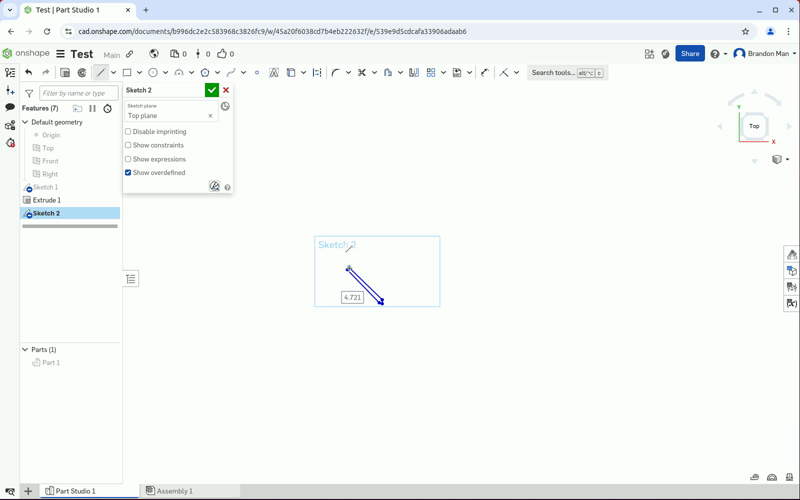
scroll(-6)
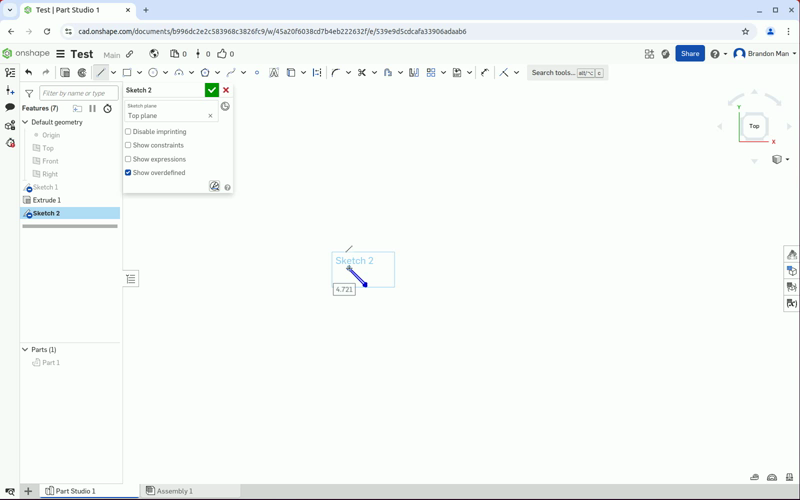
key_up(shift)
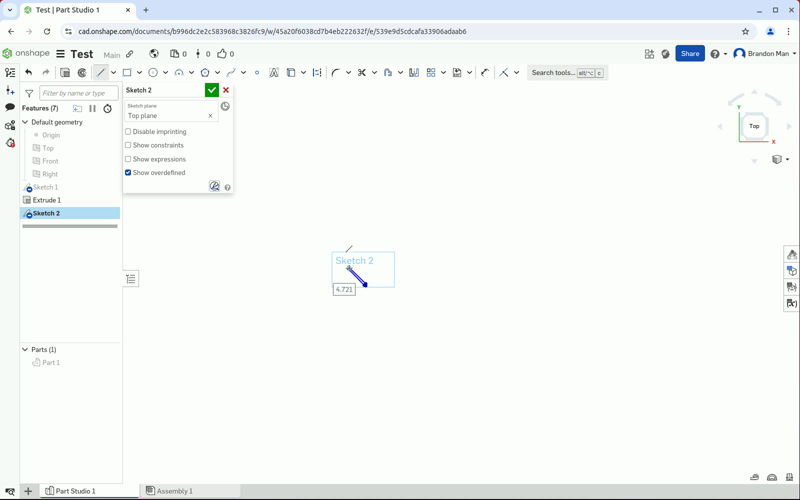
mouse_move(379, 267)
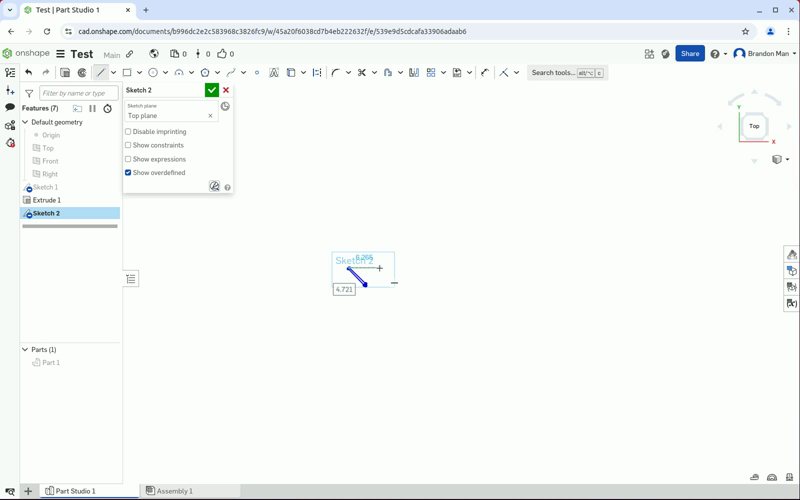
key_down(shift)
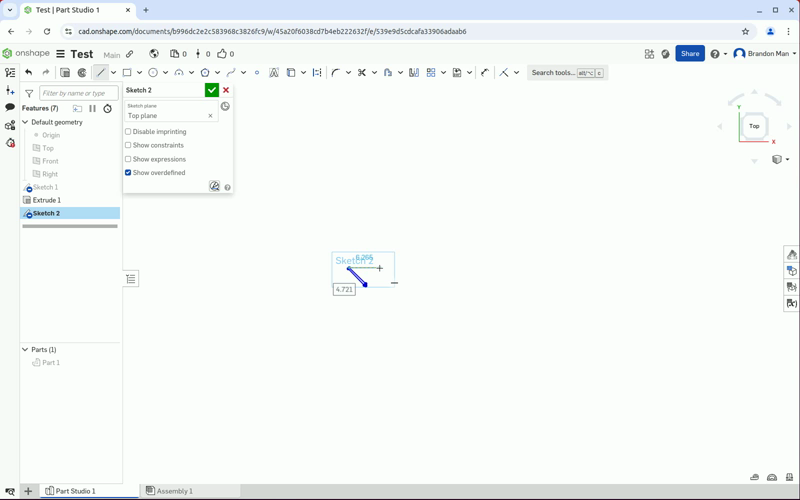
mouse_move(348, 268)
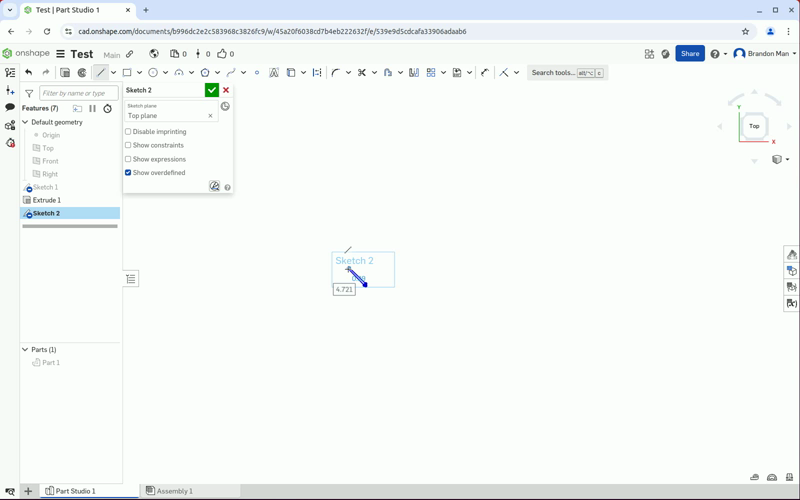
scroll(6)
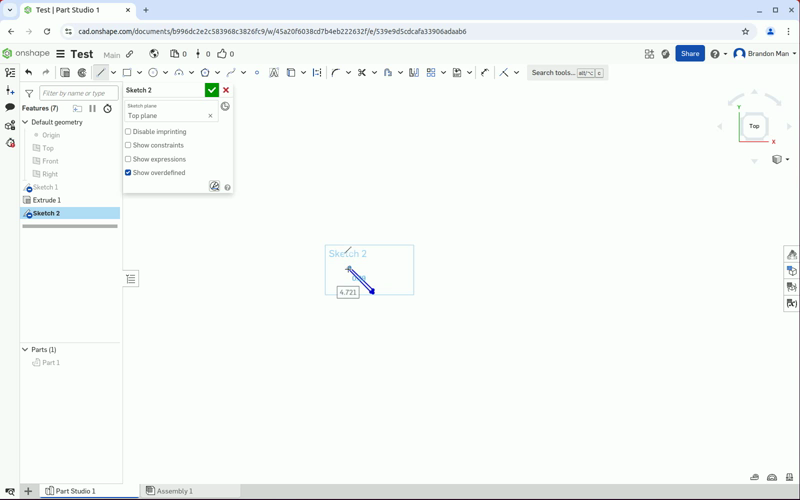
scroll(6)
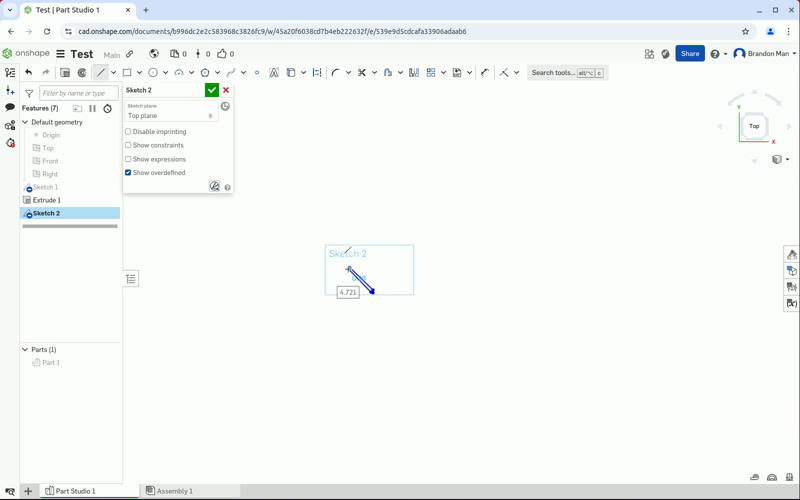
scroll(6)
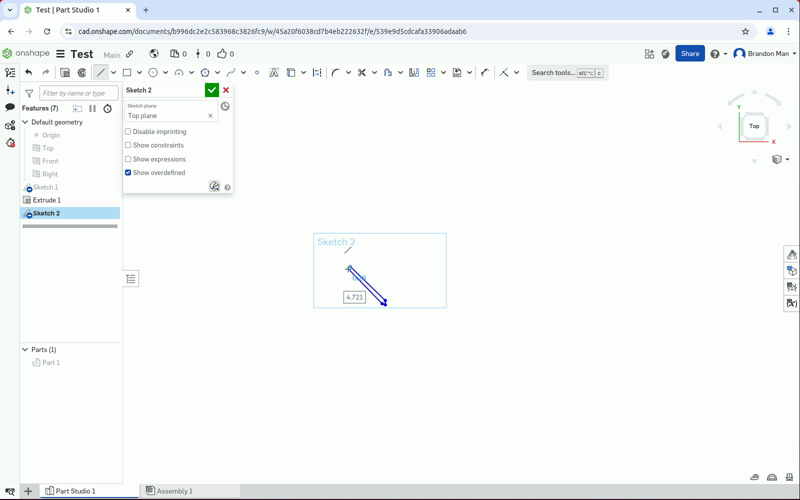
scroll(6)
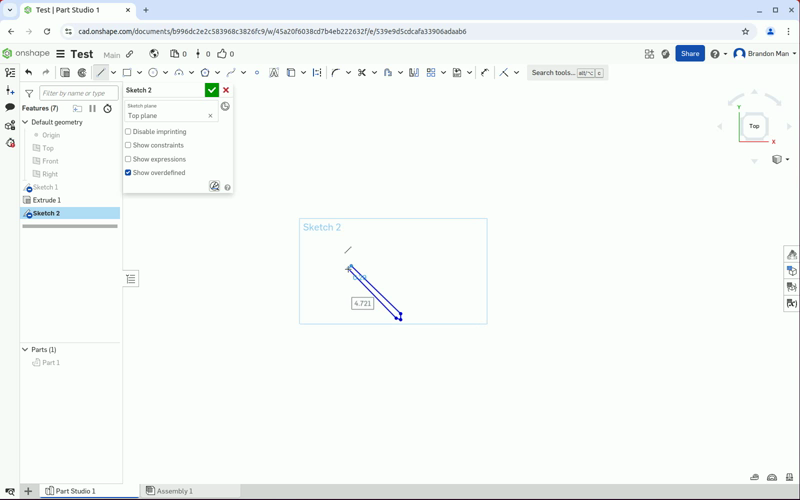
scroll(6)
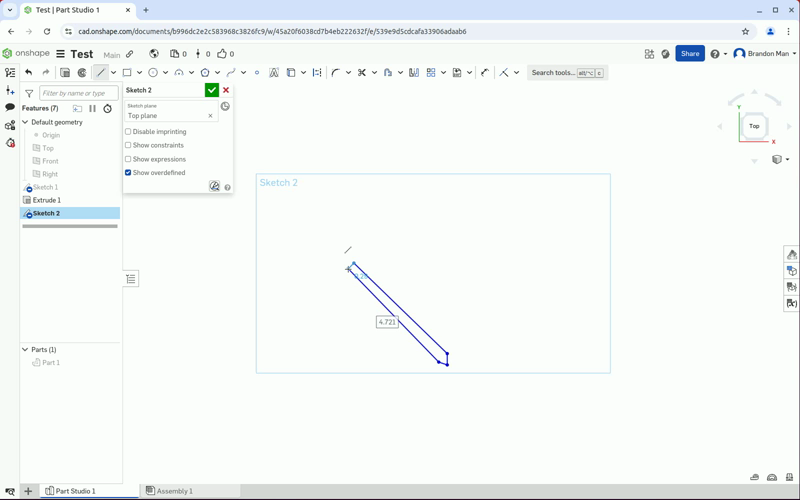
scroll(6)
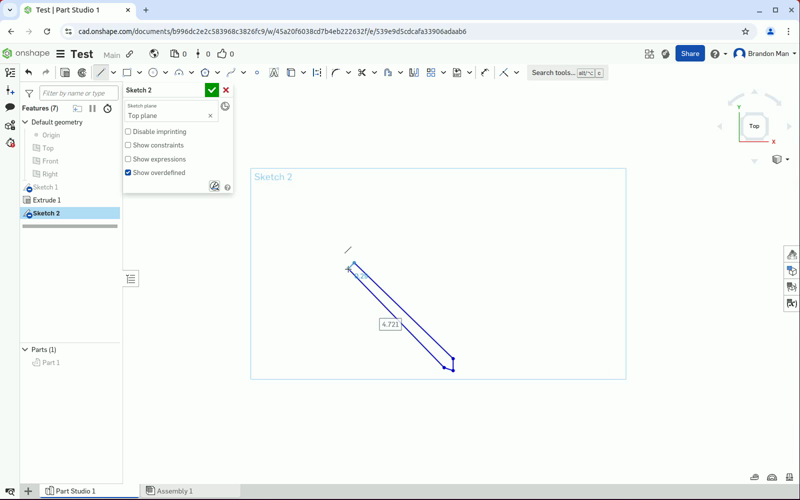
scroll(6)
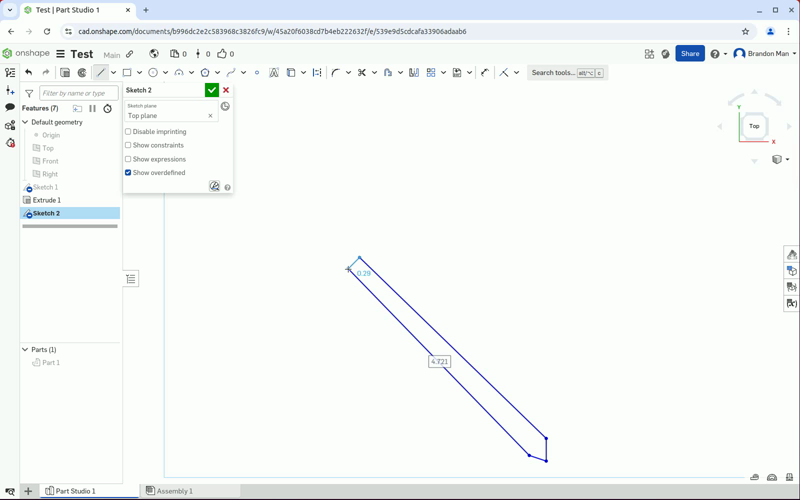
key_up(shift)
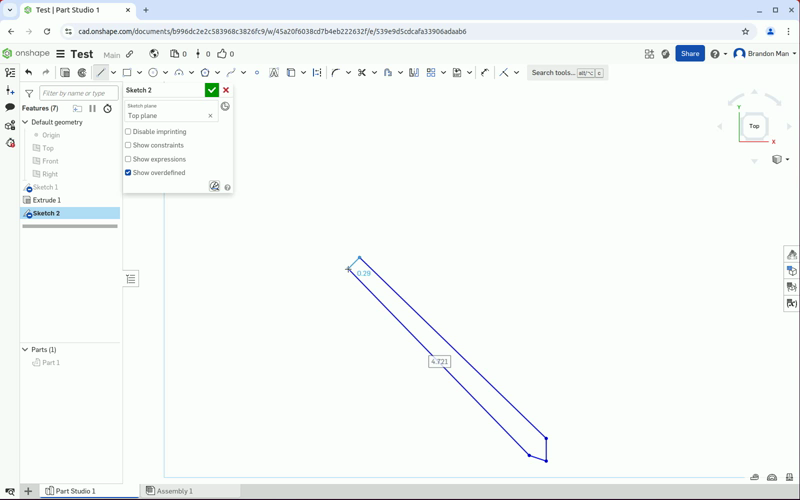
click(348, 268)
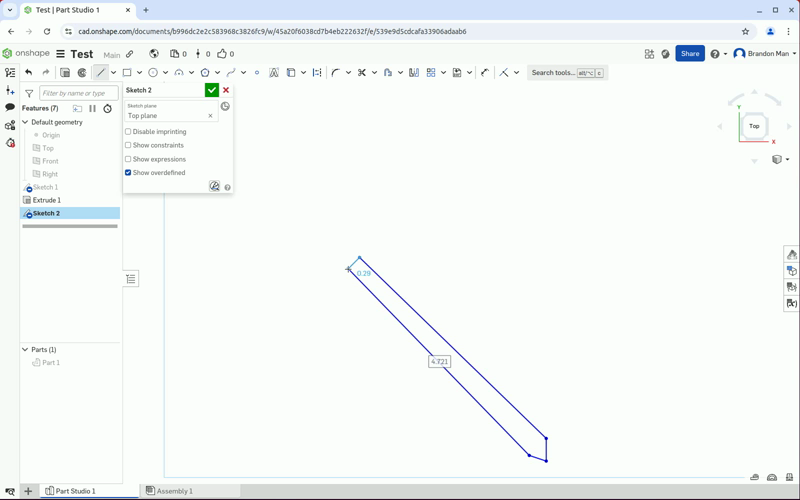
scroll(-6)
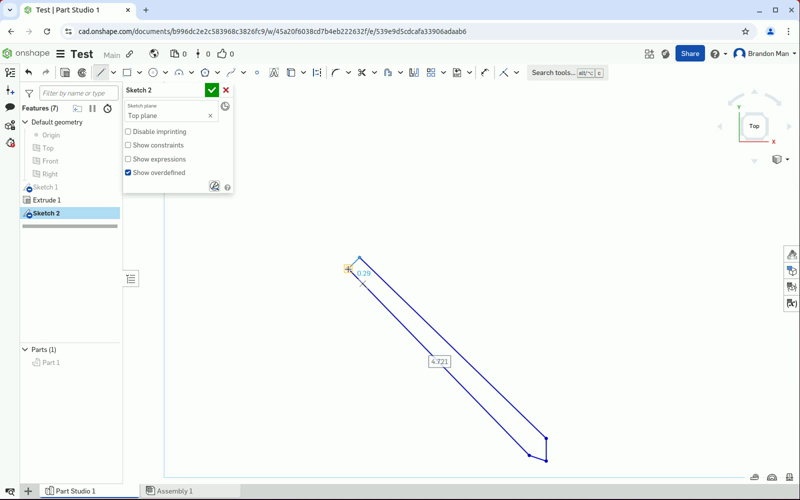
scroll(-6)
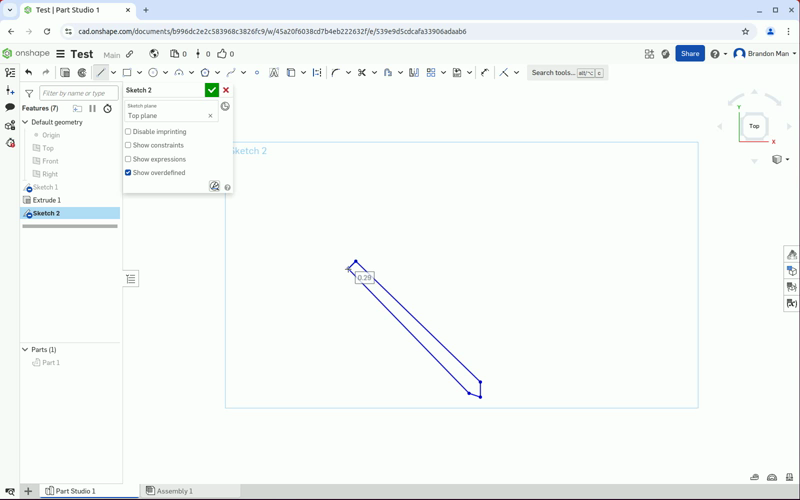
scroll(-6)
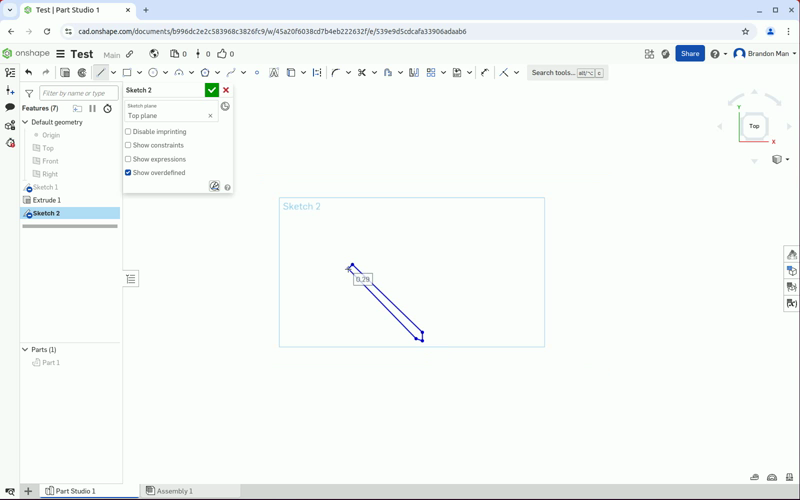
scroll(-6)
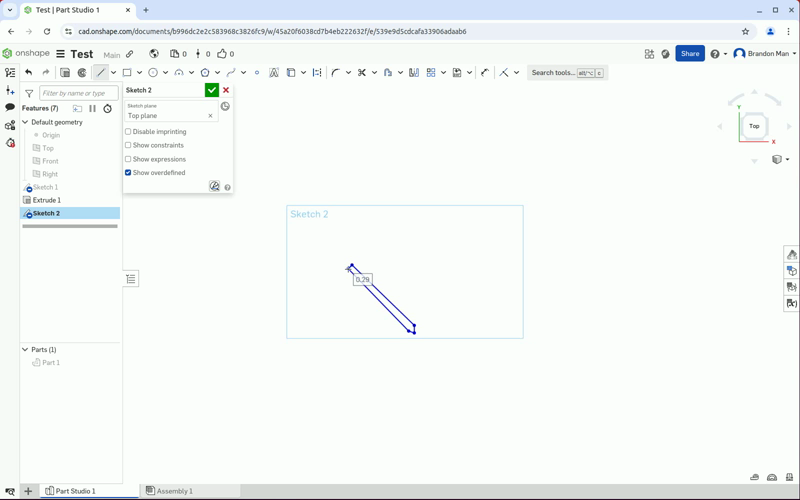
scroll(-6)
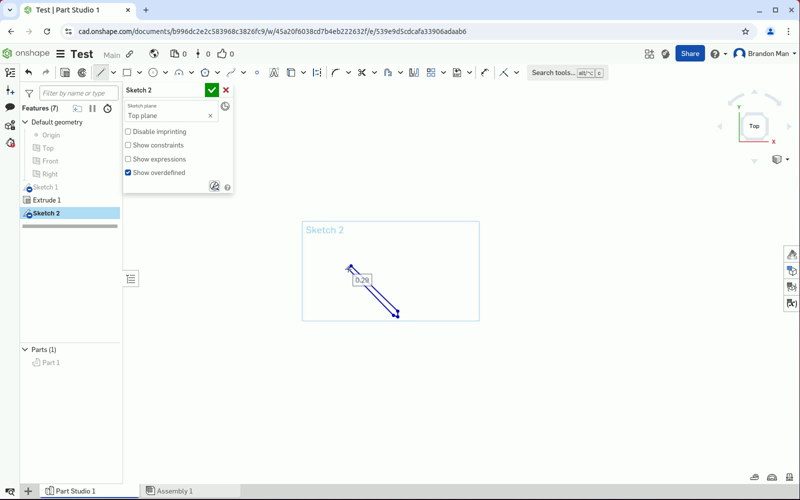
scroll(-6)
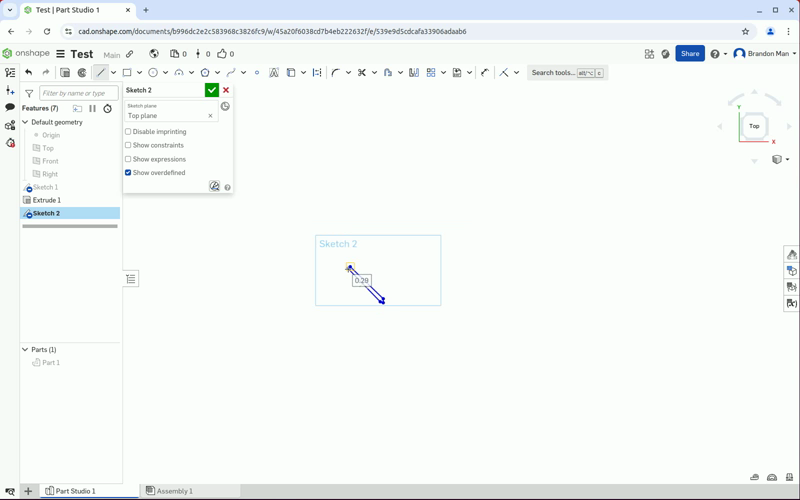
scroll(-6)
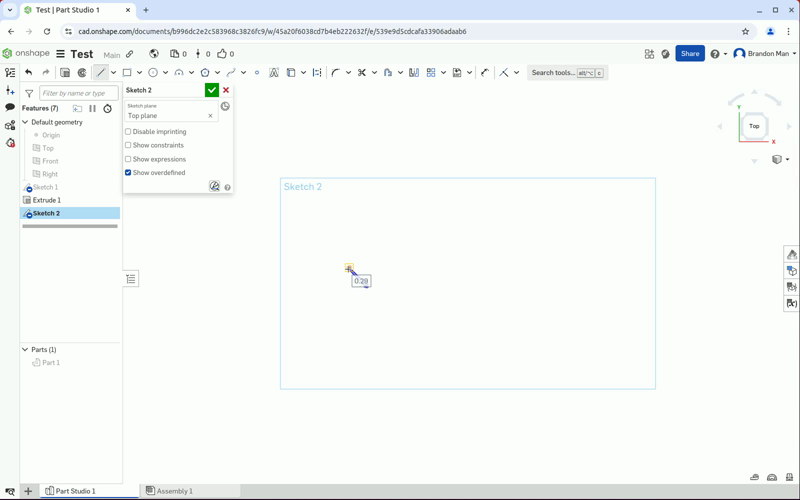
key(esc)
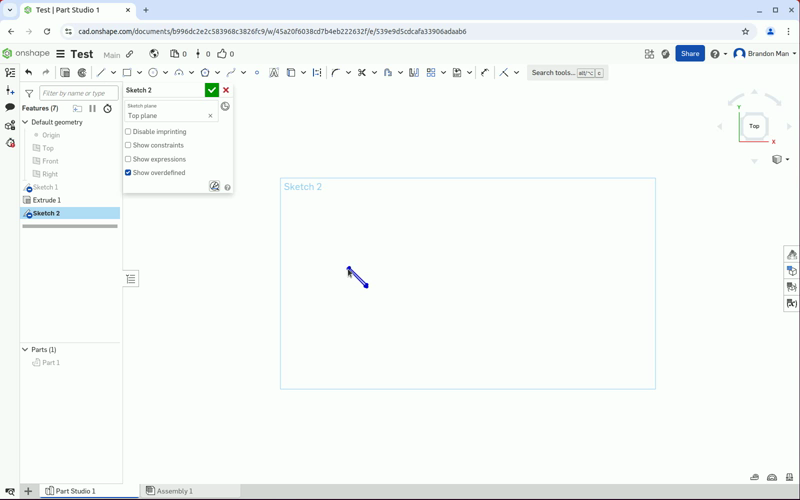
mouse_move(357, 276)
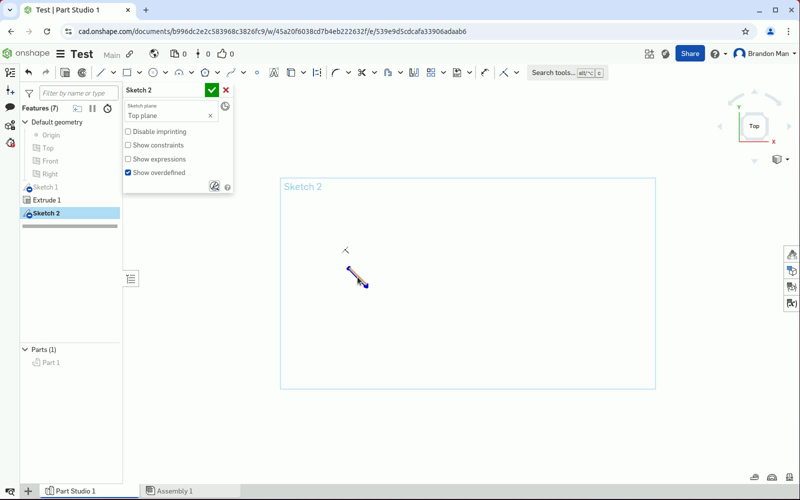
scroll(6)
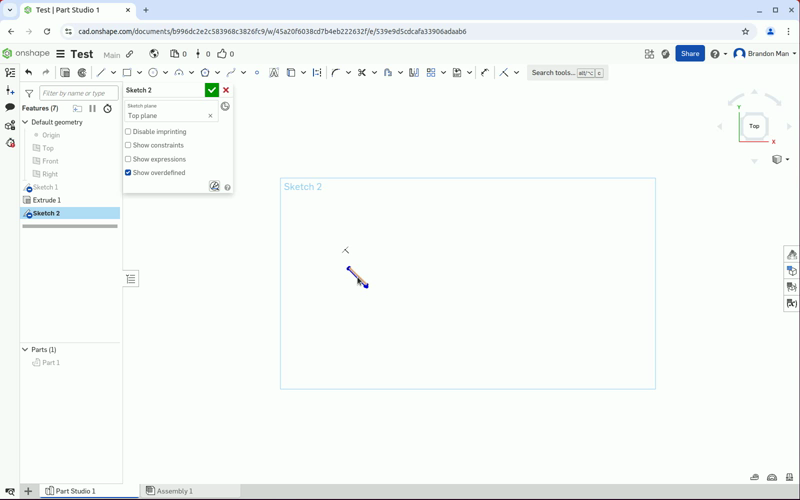
scroll(6)
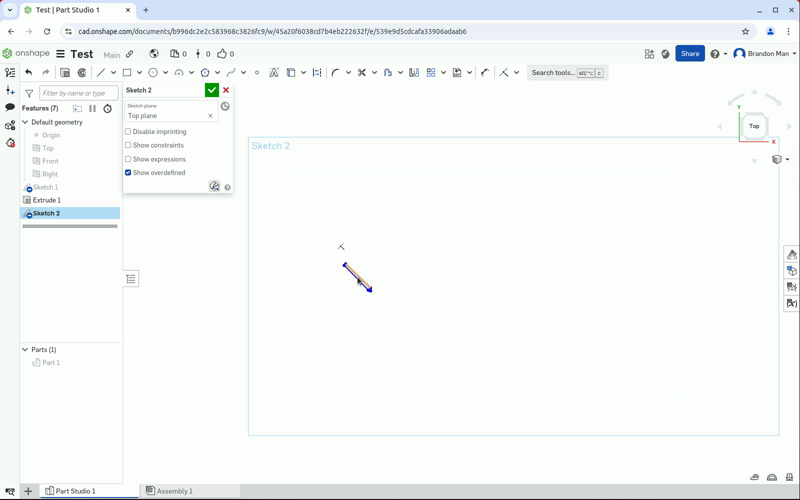
scroll(6)
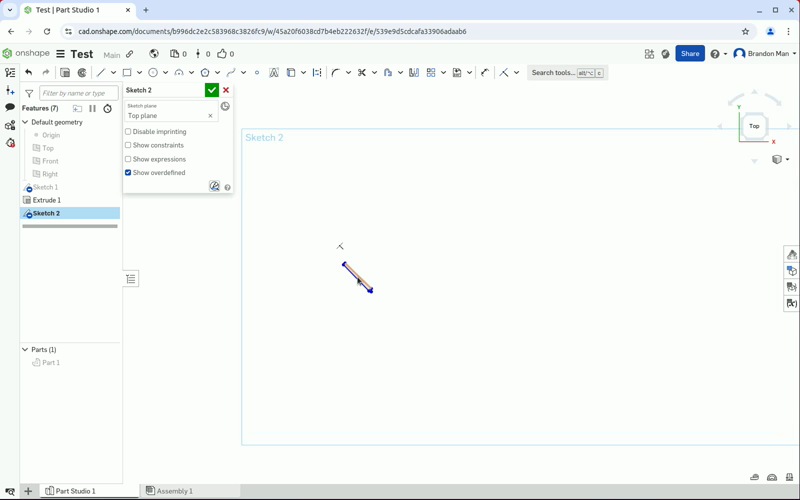
scroll(6)
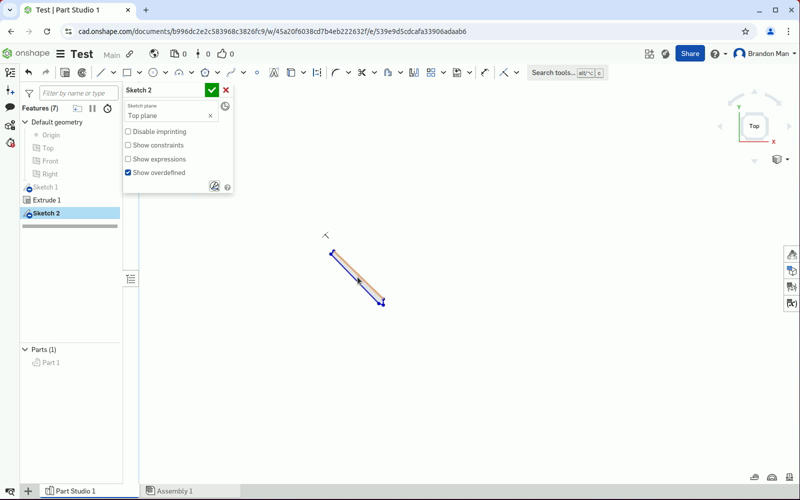
scroll(6)
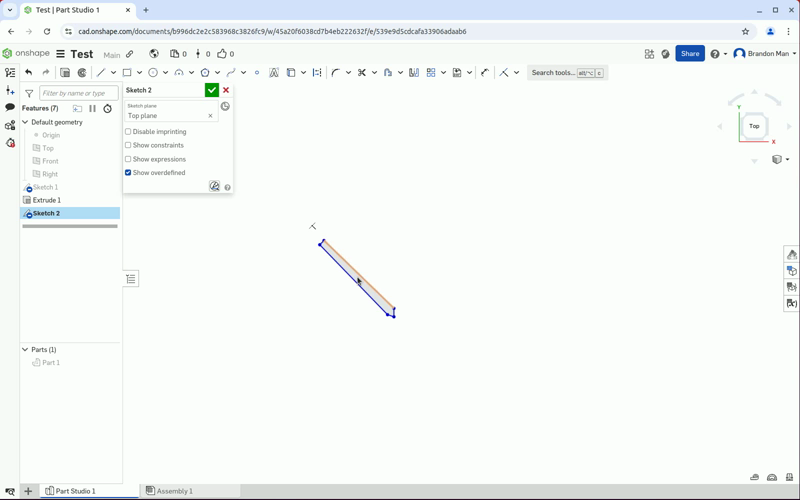
scroll(6)
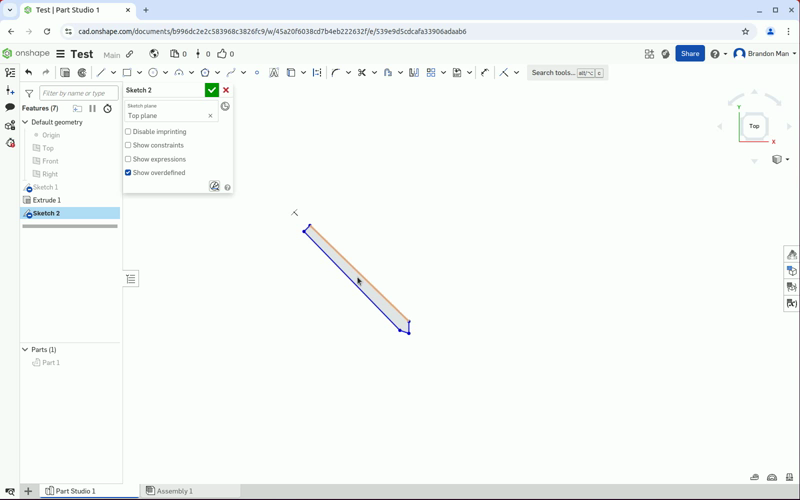
scroll(6)
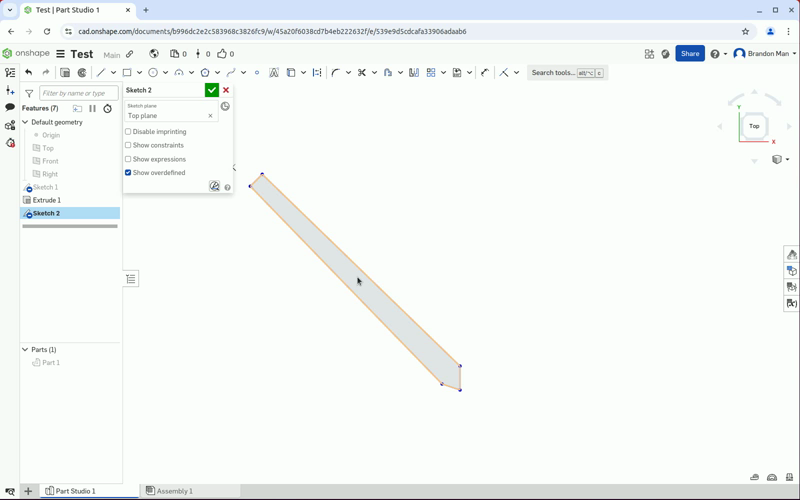
click(357, 276)
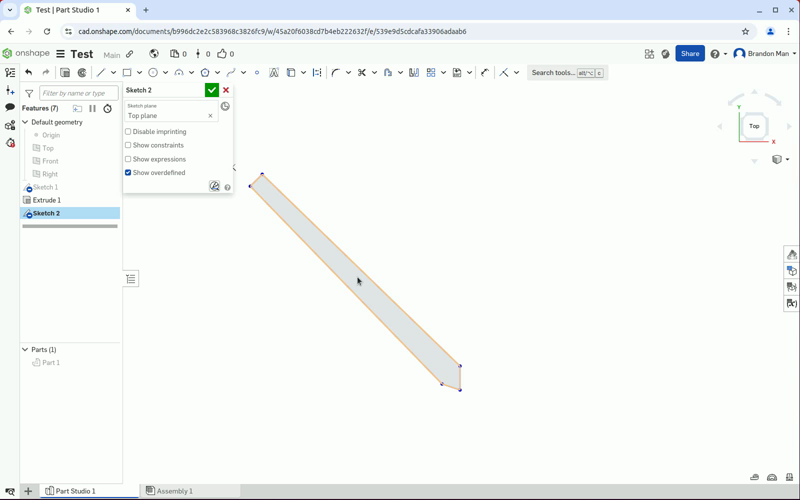
scroll(-6)
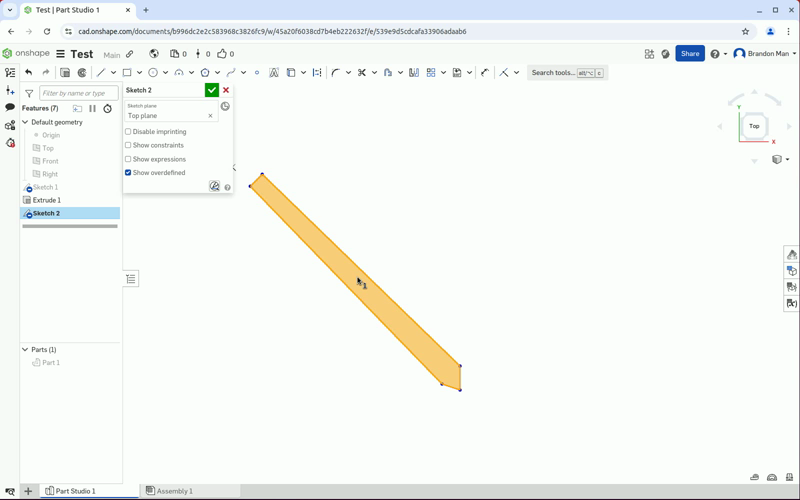
scroll(-6)
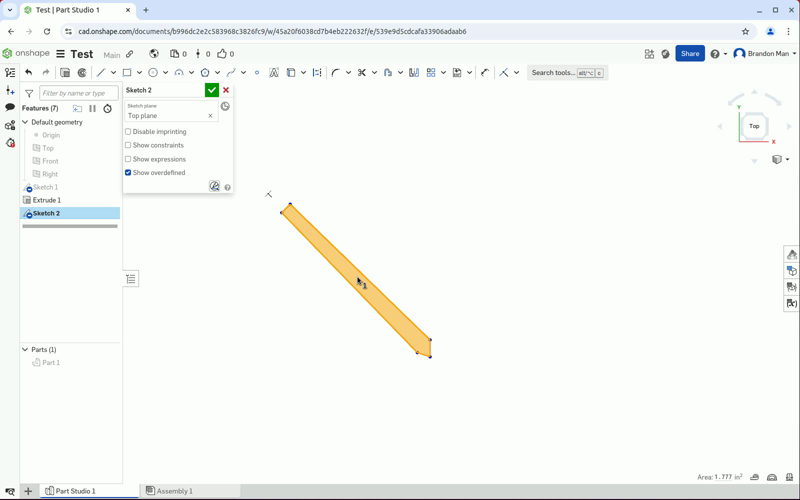
scroll(-6)
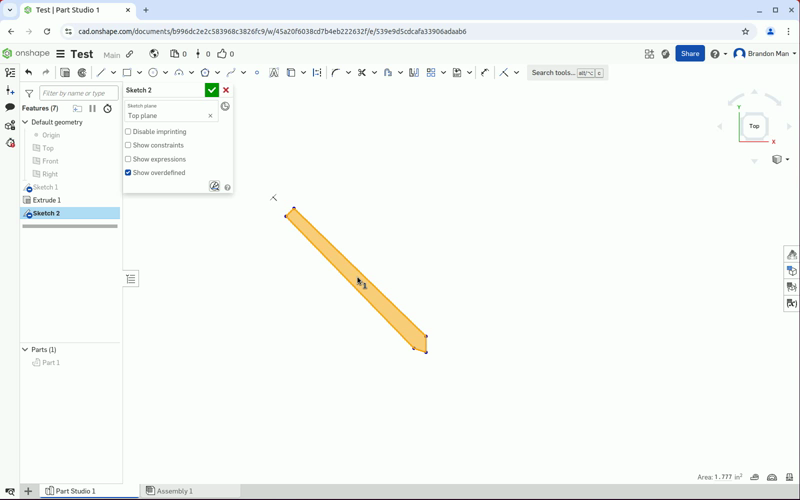
scroll(-6)
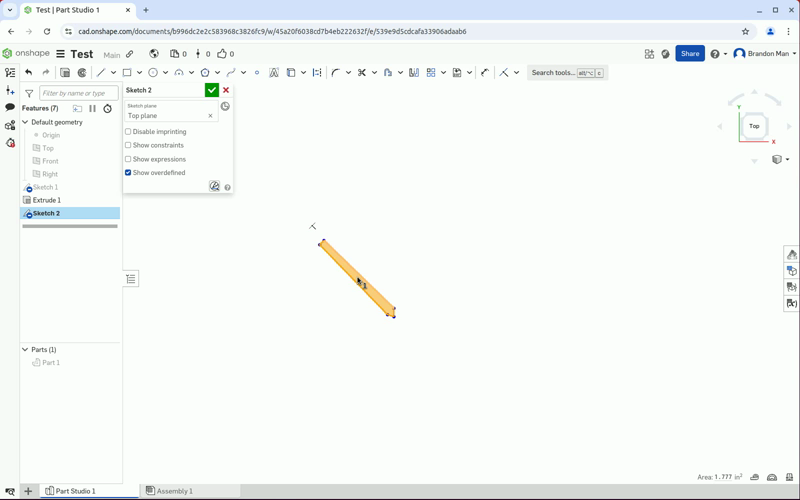
scroll(-6)
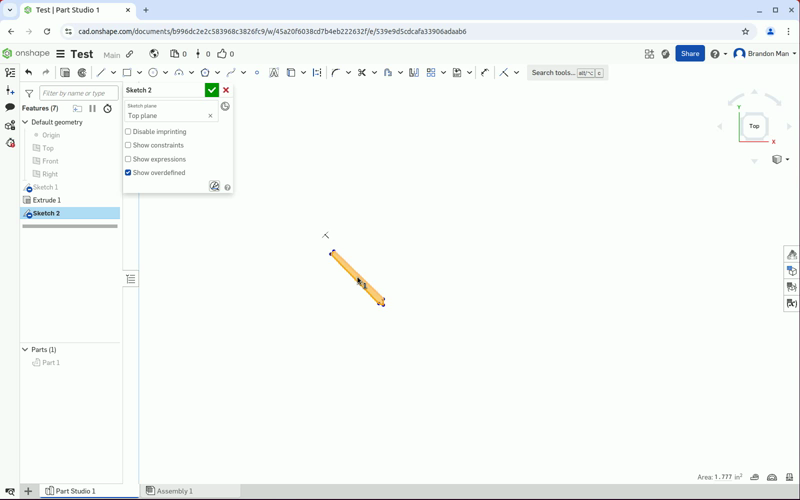
scroll(-6)
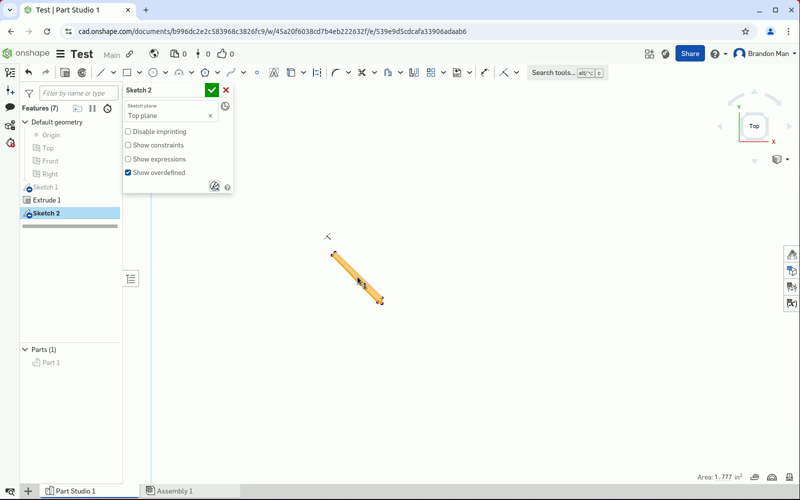
scroll(-6)
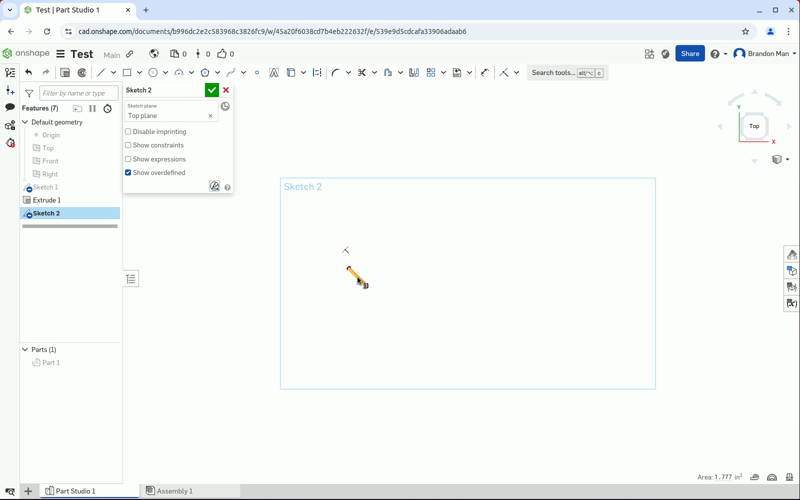
mouse_move(73, 352)
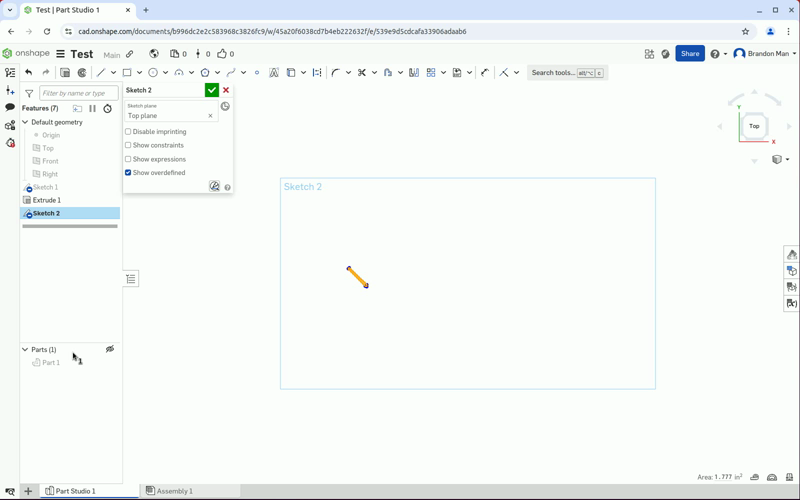
key(shift+y)
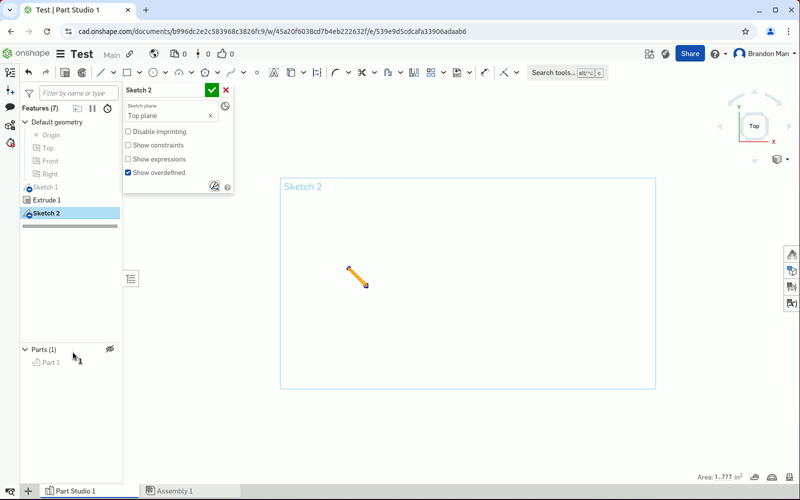
key(shift+e)
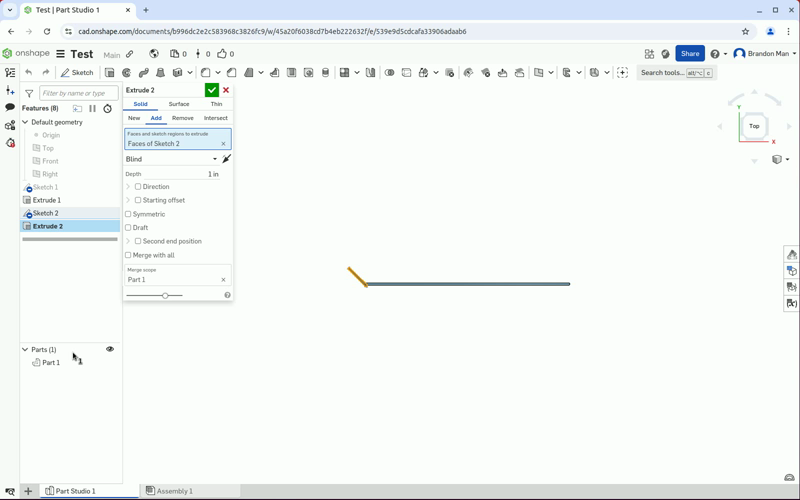
mouse_move(143, 106)
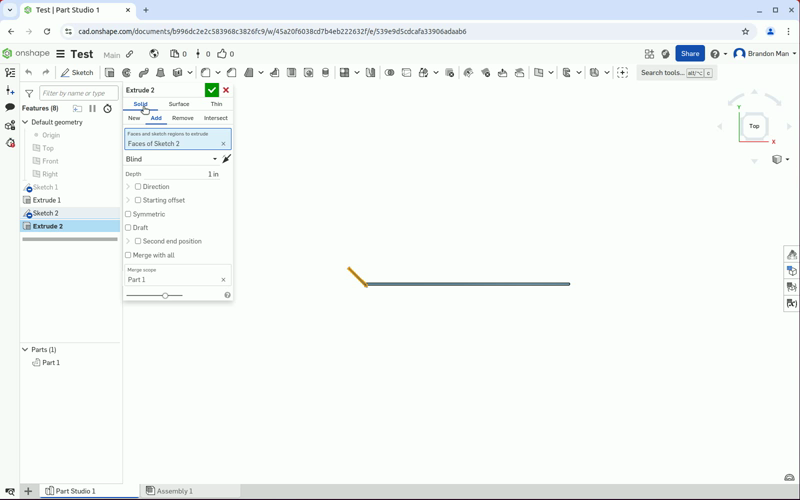
click(143, 106)
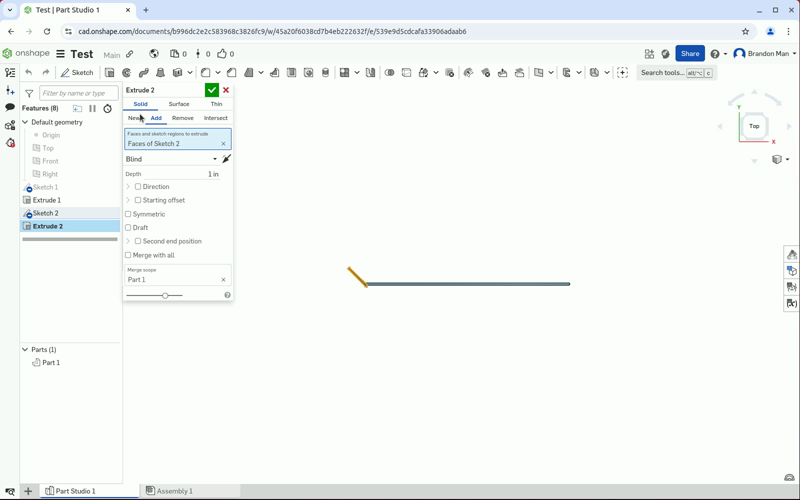
mouse_move(137, 120)
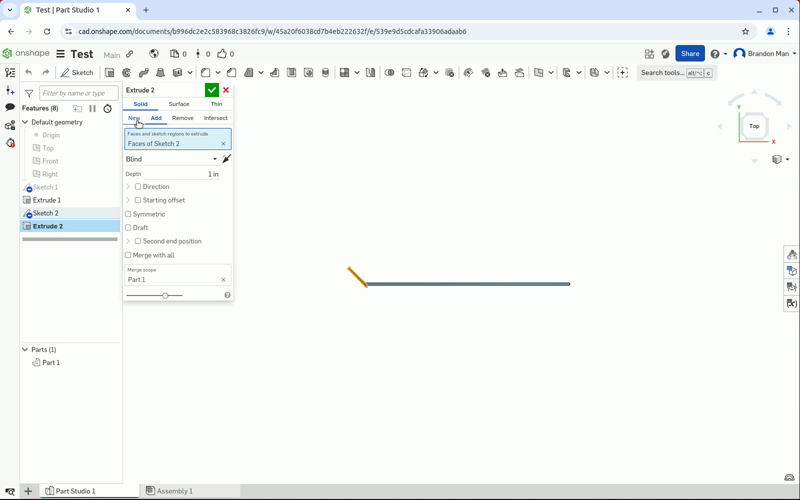
click(137, 120)
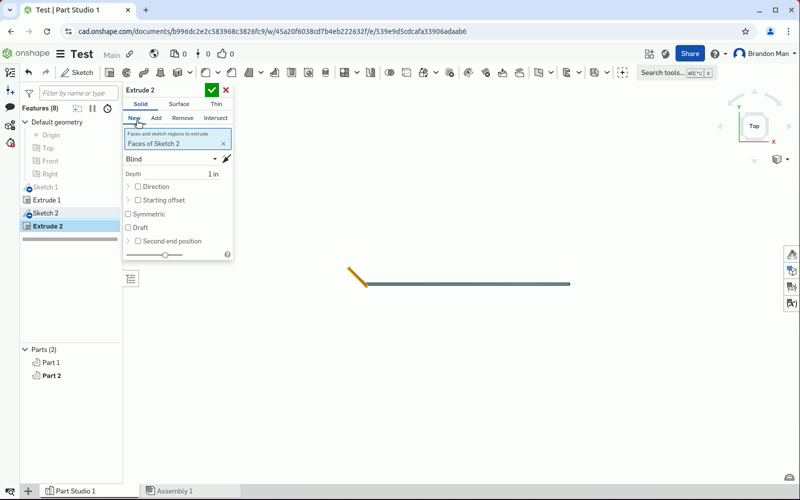
key(tab, 4)
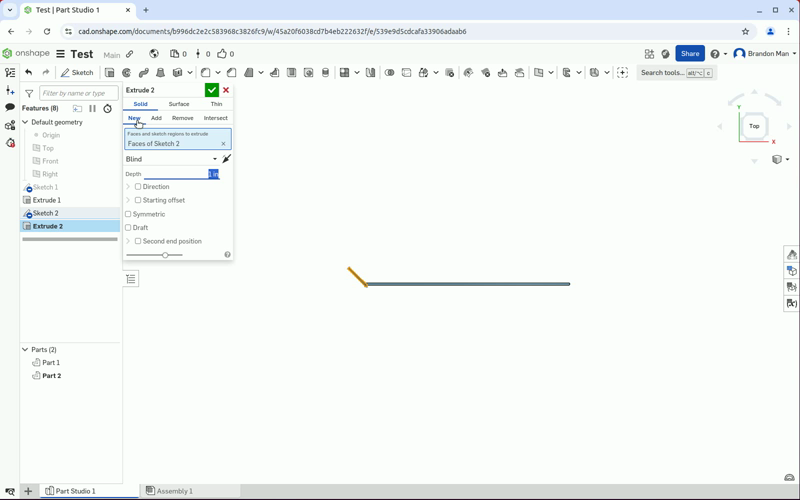
text(3.129)
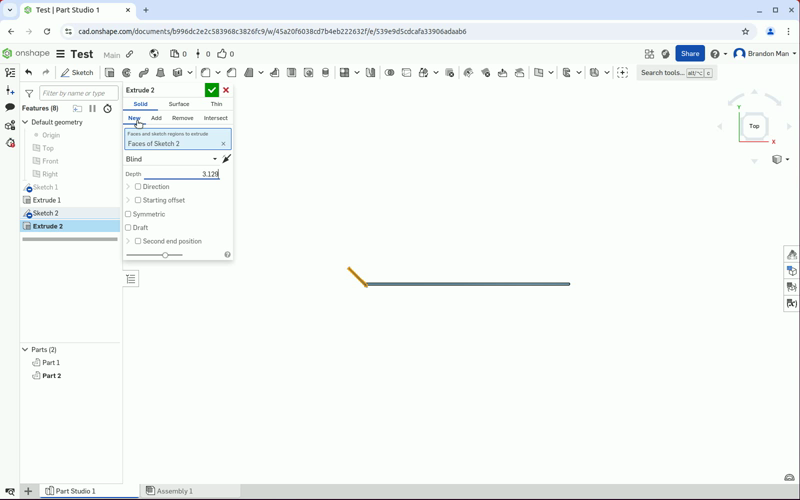
key(enter)
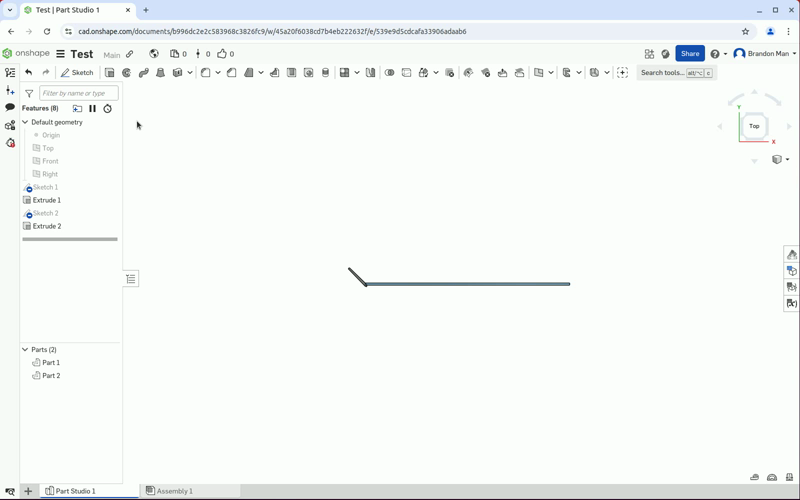
key(shift+h)
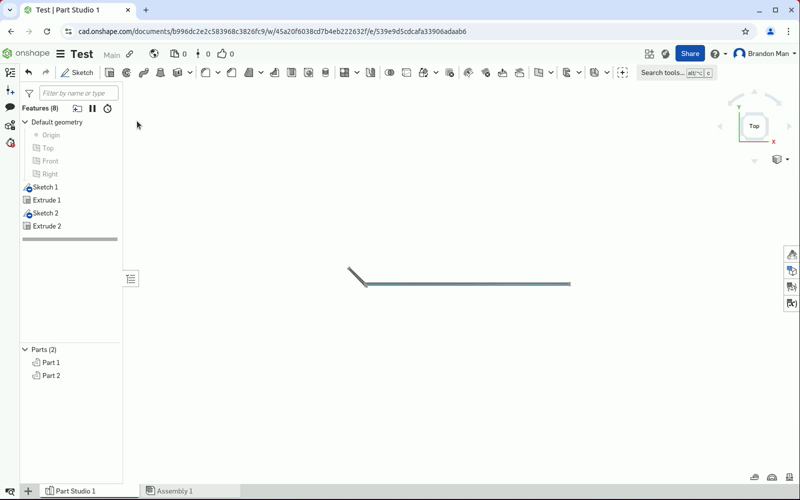
key(shift+h)
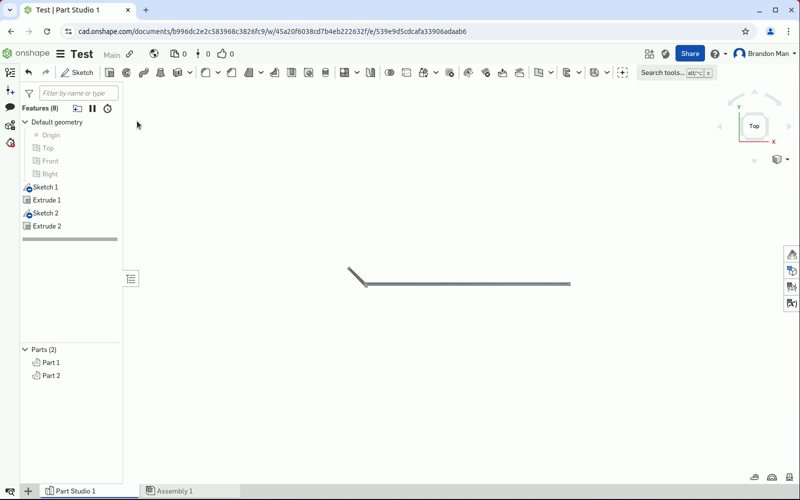
key(shift+7)
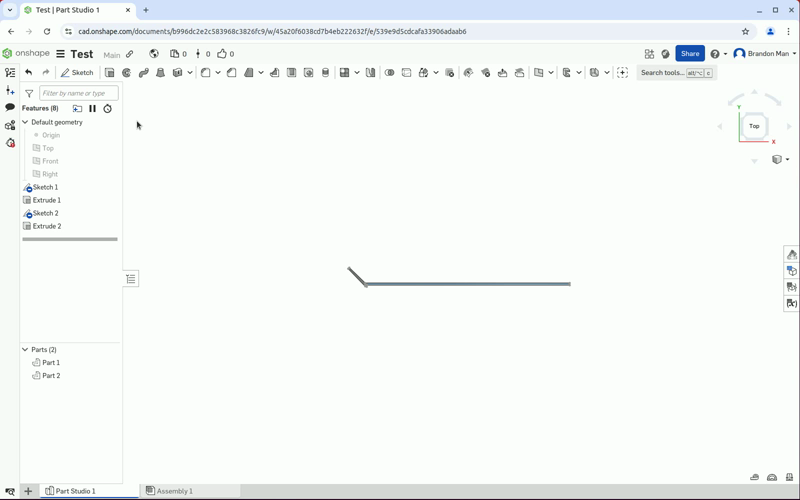
key(up, 3)
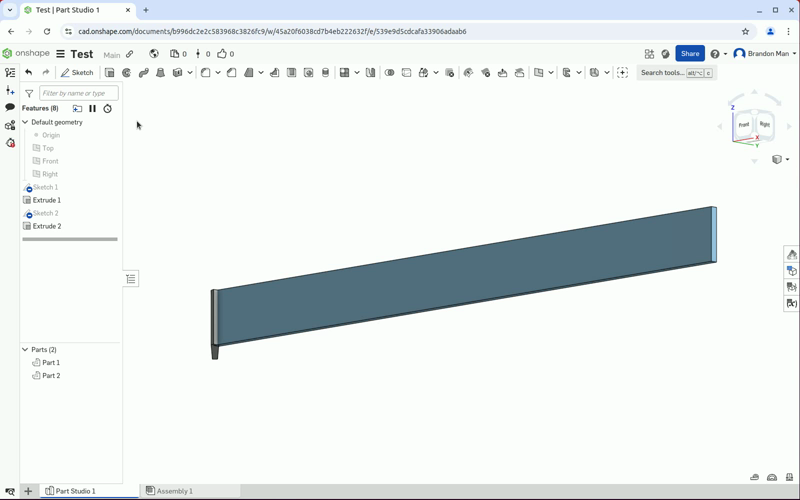
key(left, 3)
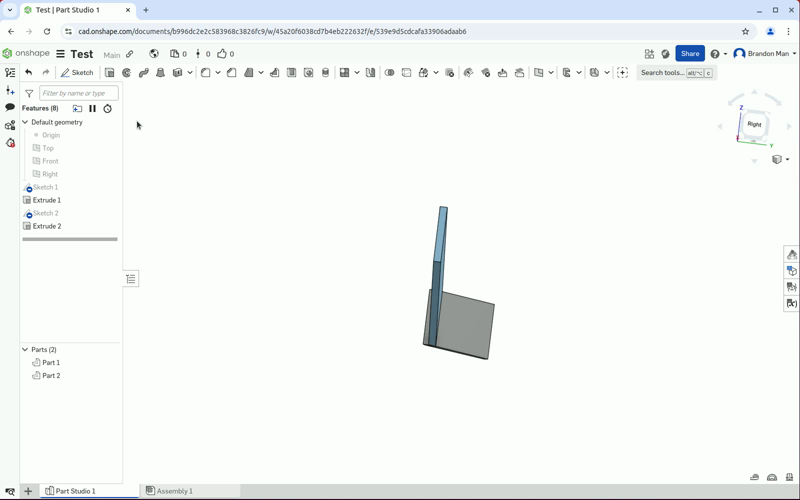
key(right, 3)
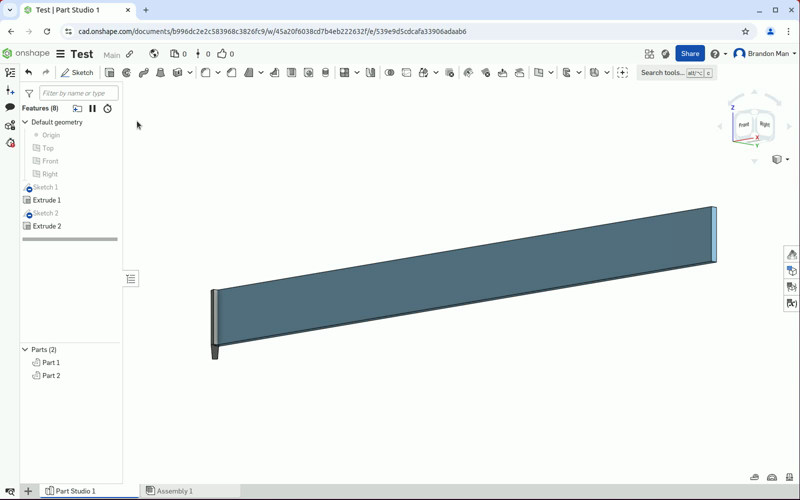
key(down, 3)
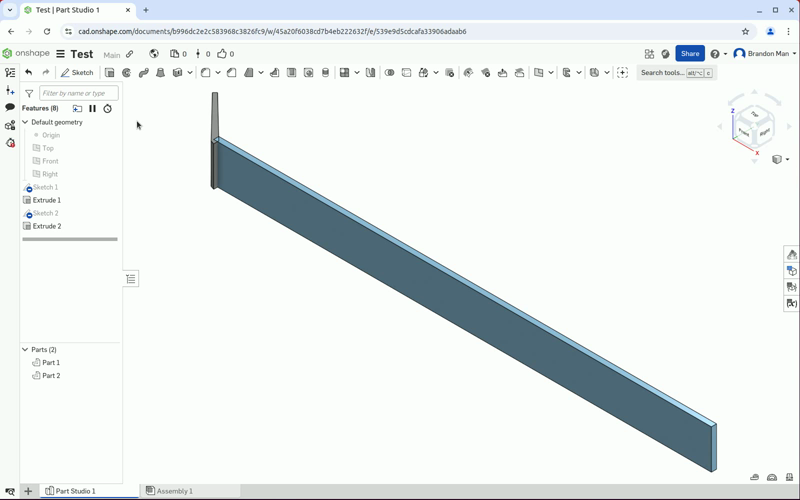
mouse_move(73, 189)
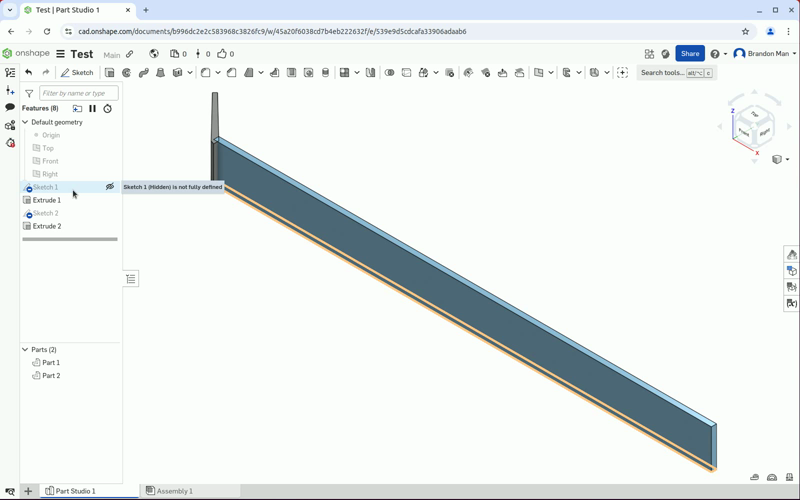
click(73, 189)